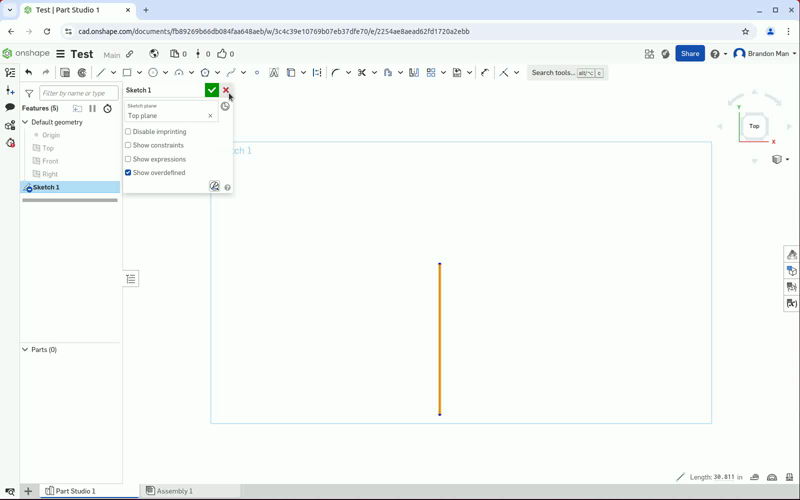
key(shift+h)
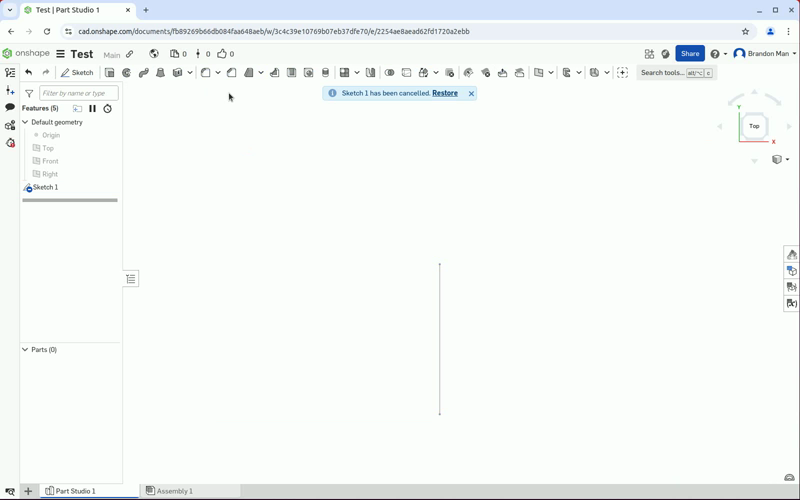
key(shift+s)
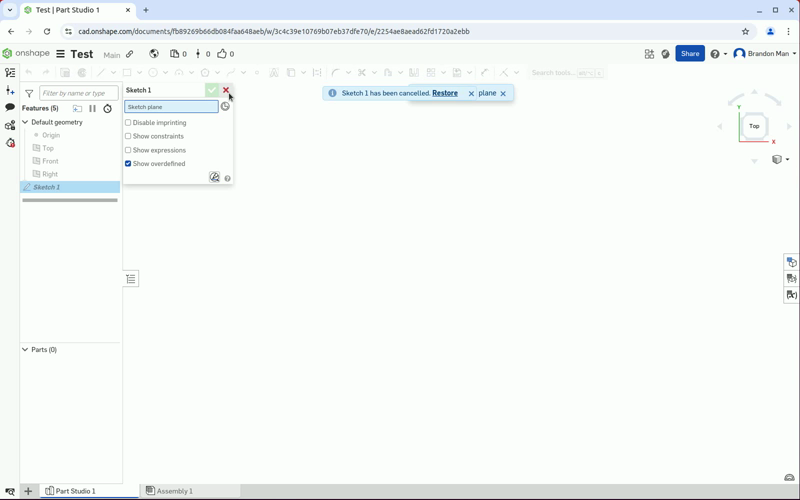
mouse_move(73, 150)
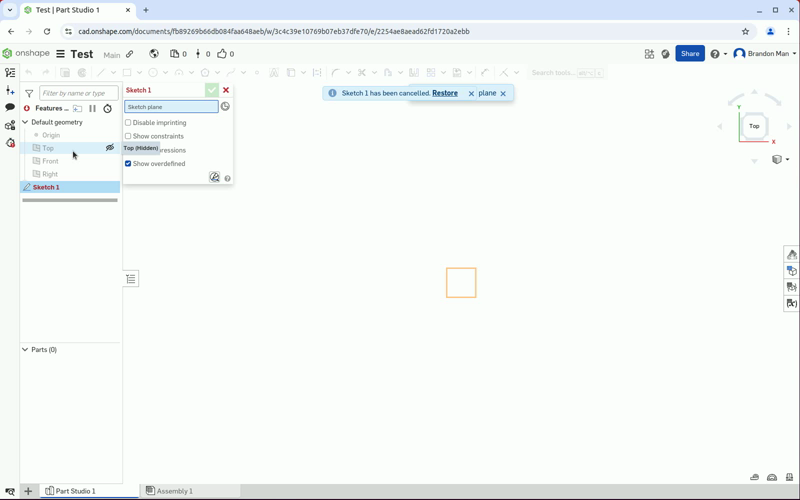
click(73, 150)
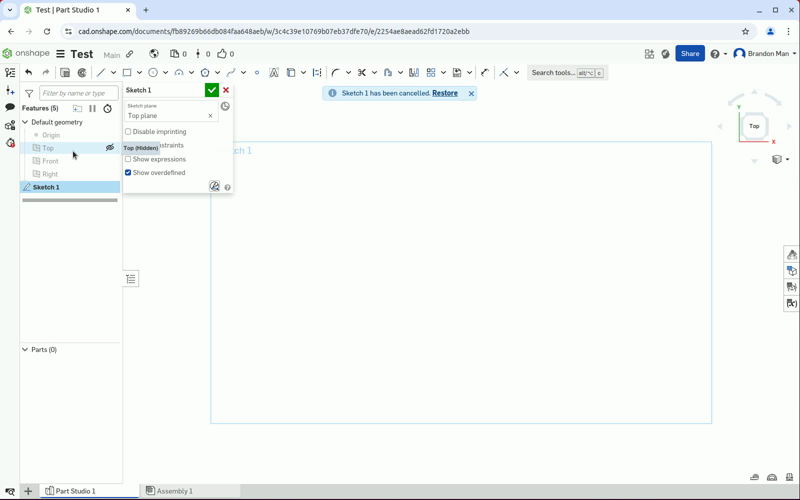
mouse_move(73, 352)
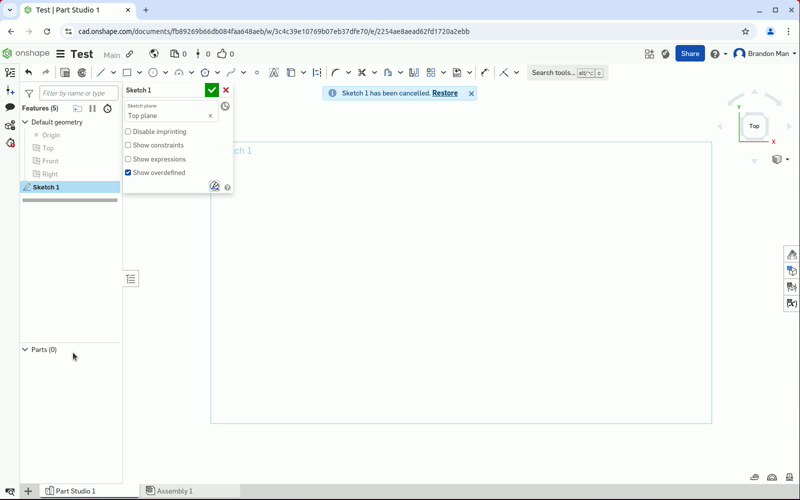
key(y)
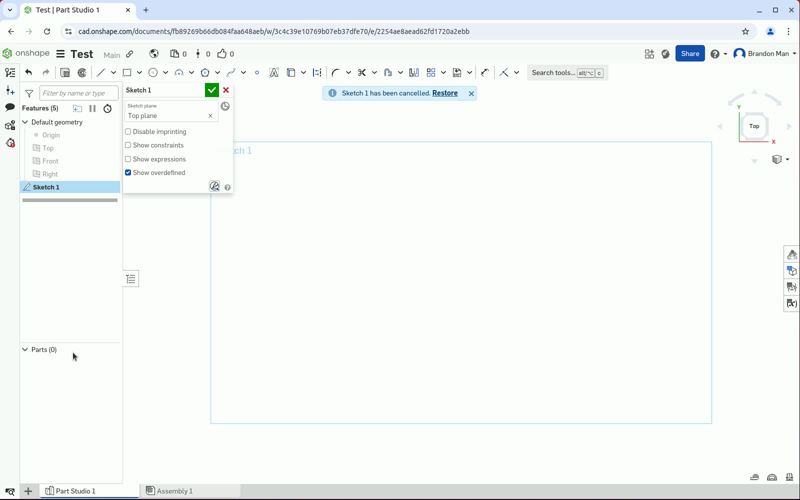
key(l)
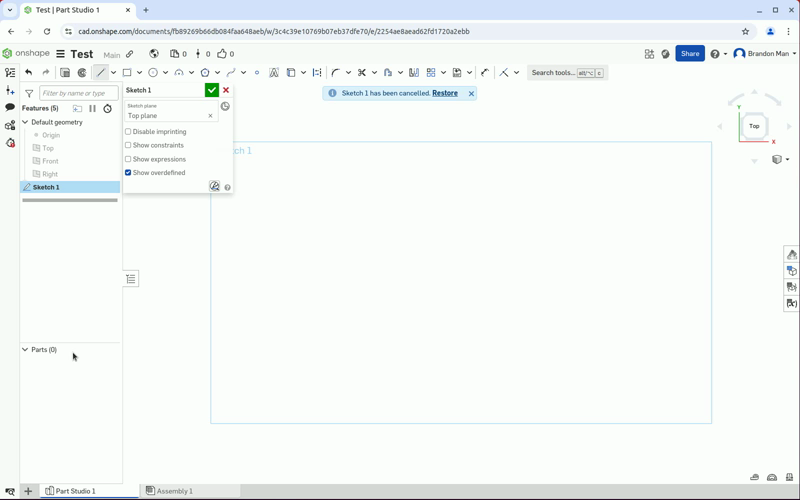
key_down(shift)
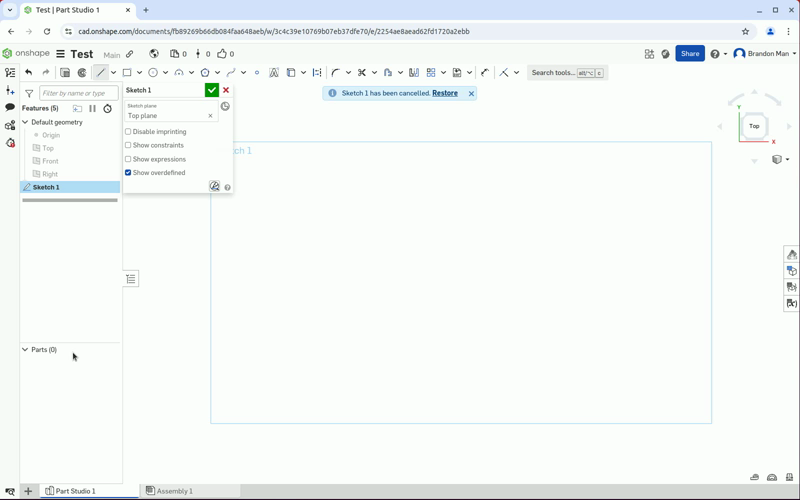
mouse_move(460, 282)
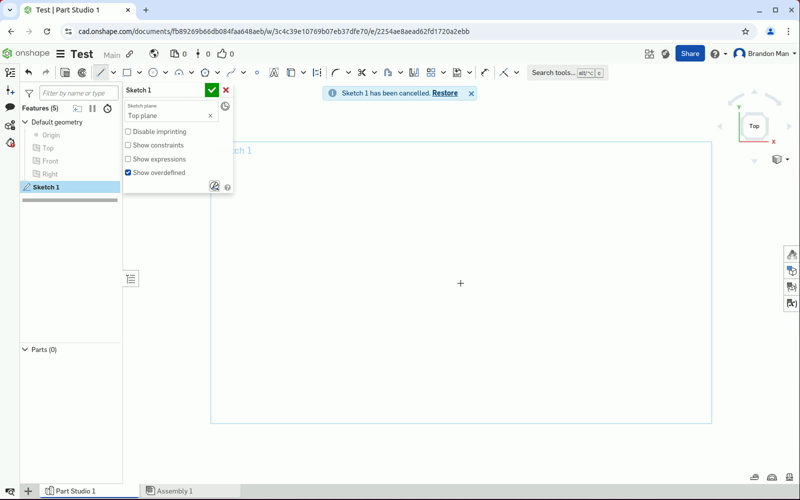
click(460, 282)
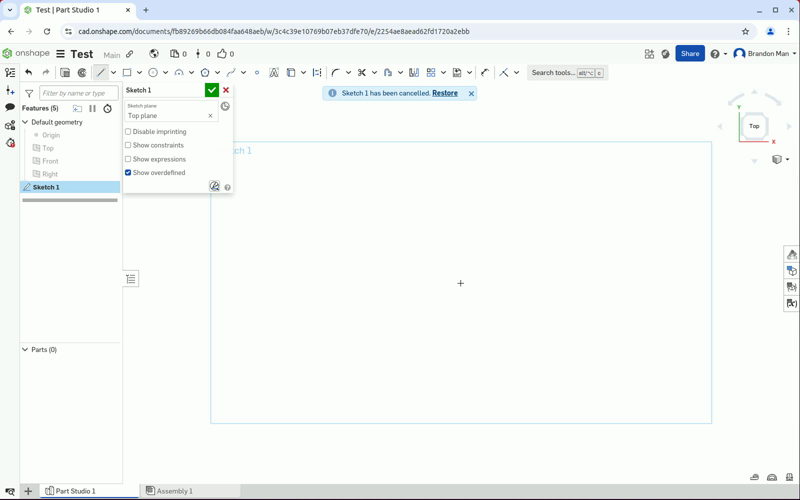
key_up(shift)
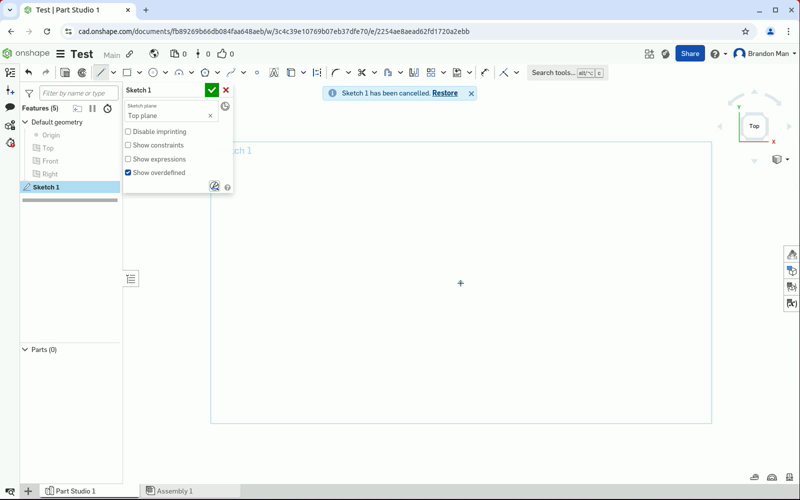
key_down(shift)
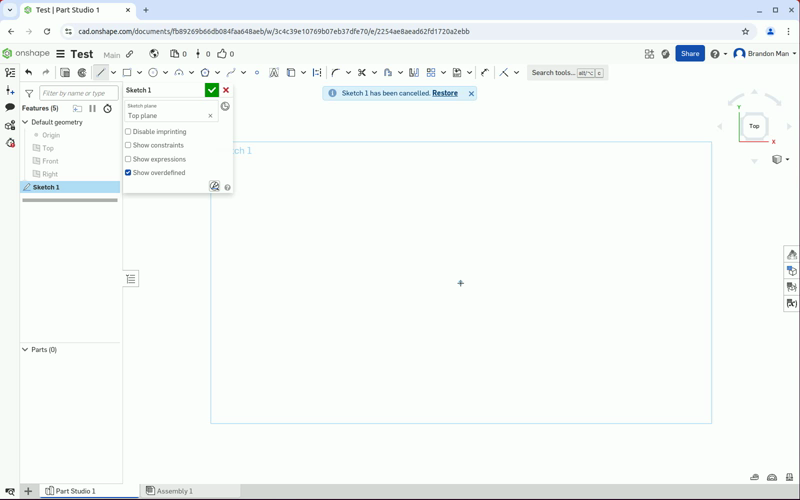
mouse_move(490, 282)
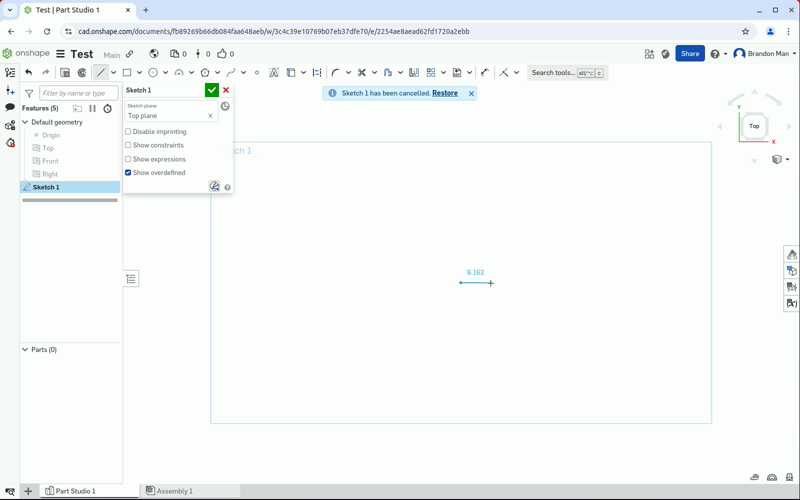
mouse_move(466, 282)
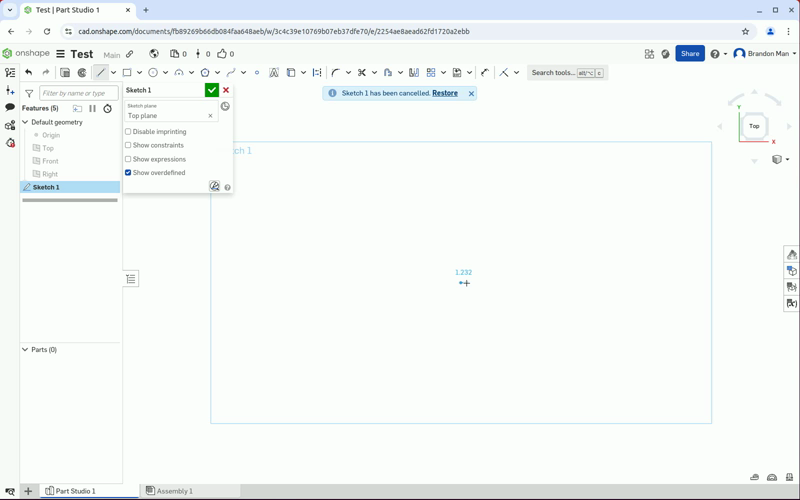
scroll(6)
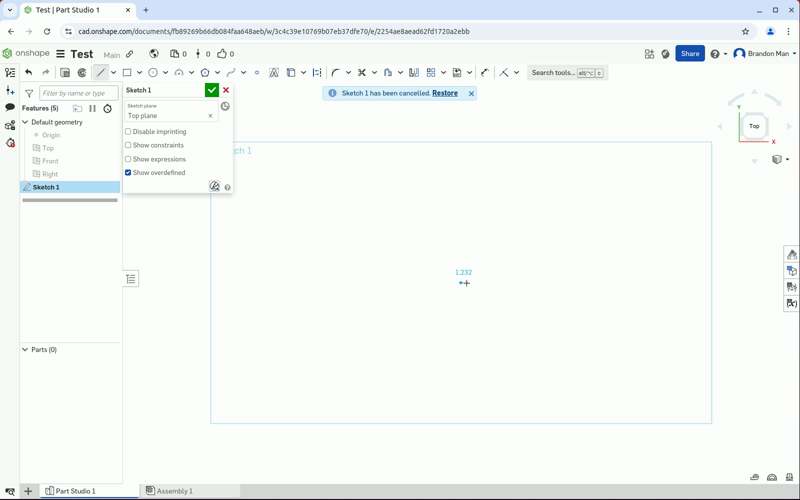
scroll(6)
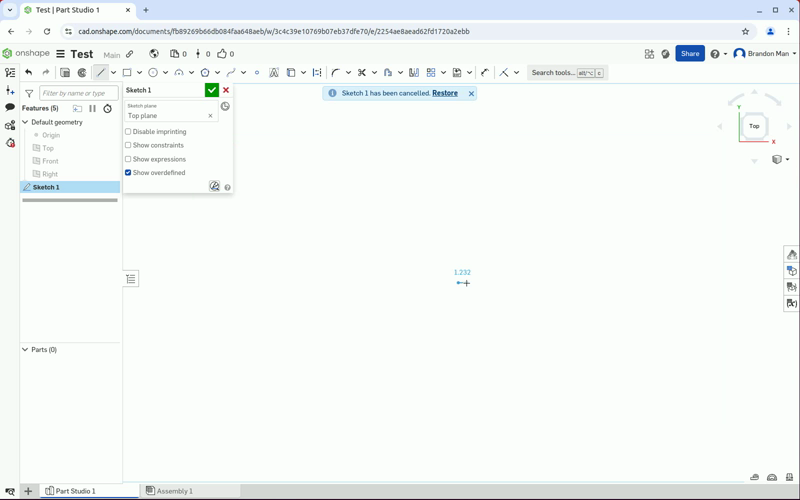
scroll(6)
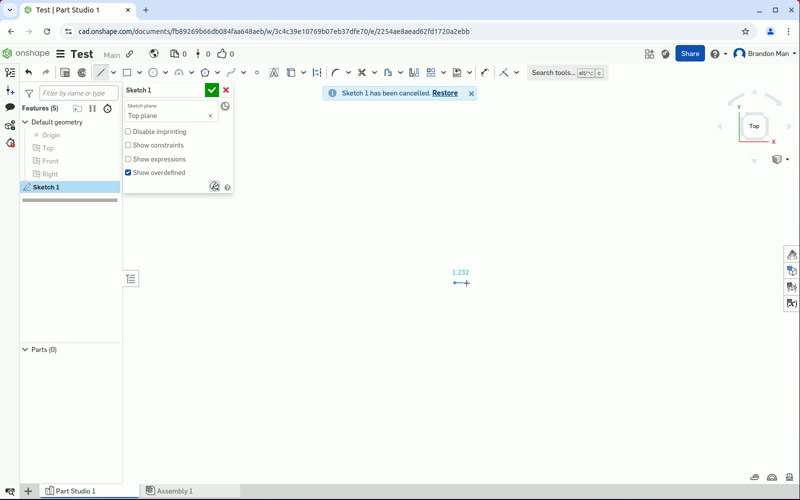
scroll(6)
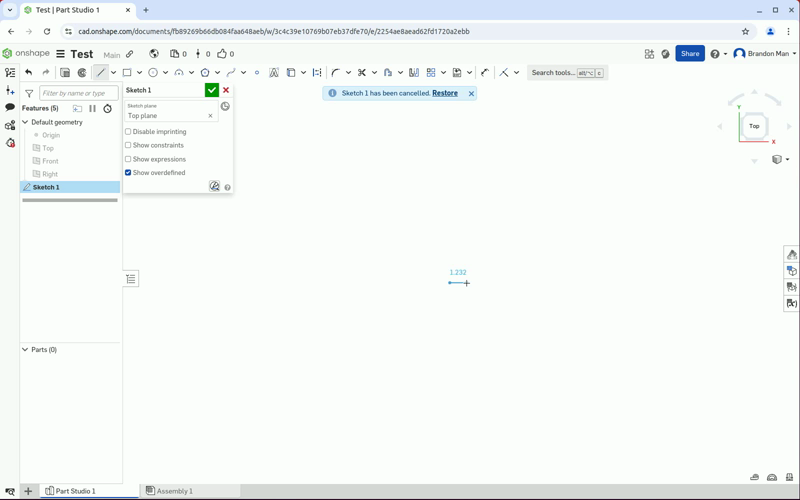
scroll(6)
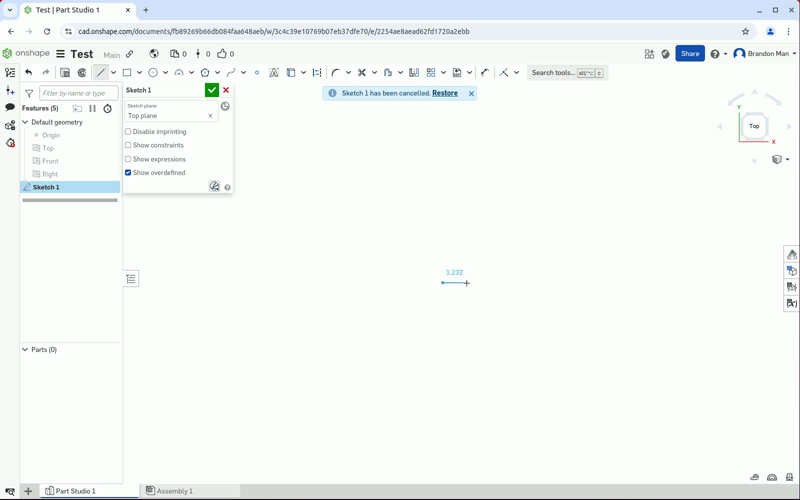
scroll(6)
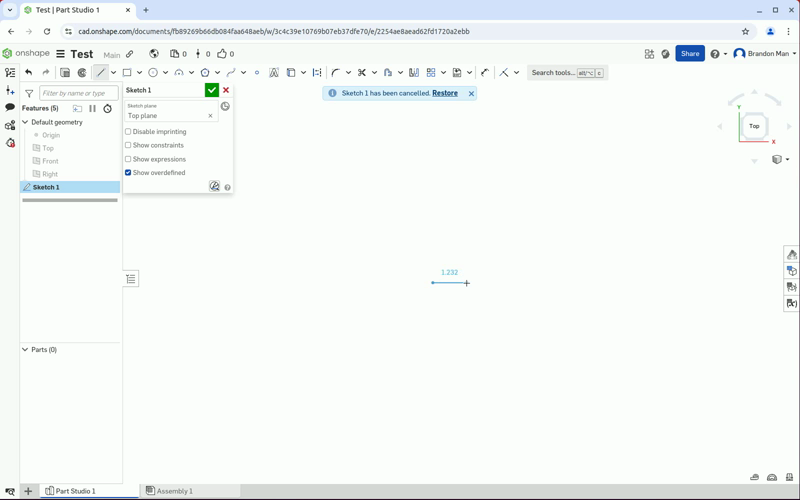
scroll(6)
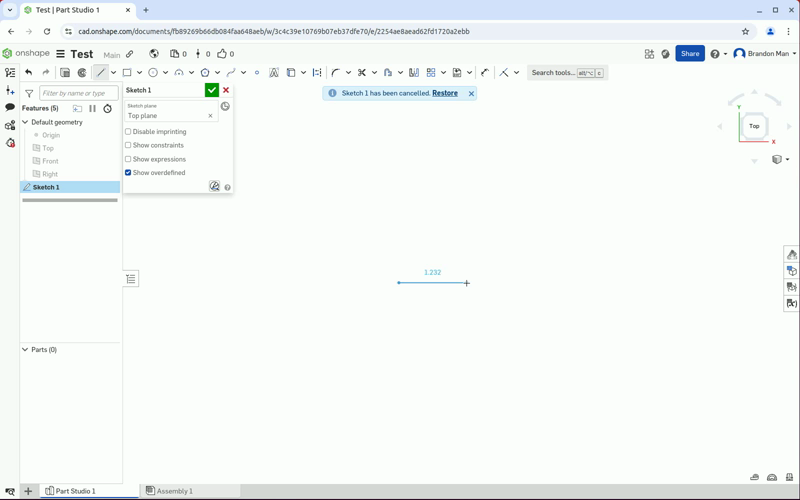
click(466, 282)
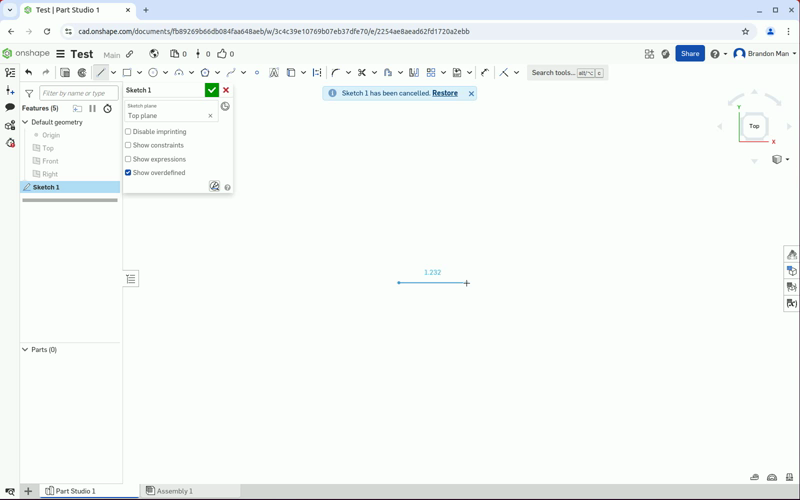
scroll(-6)
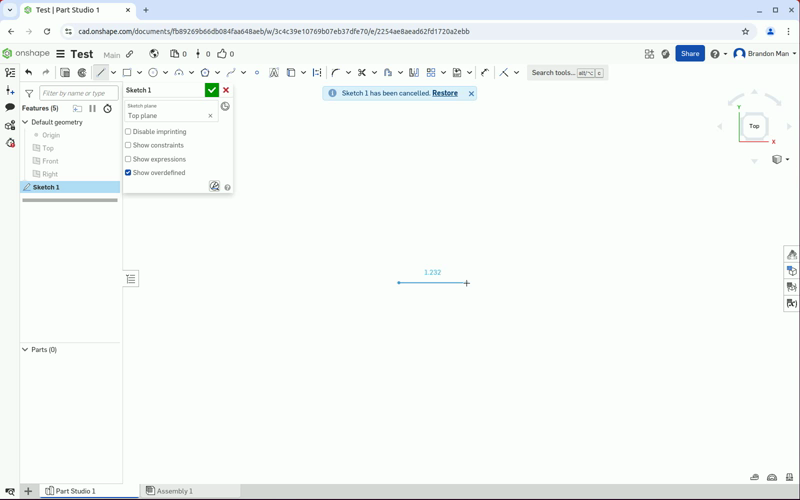
scroll(-6)
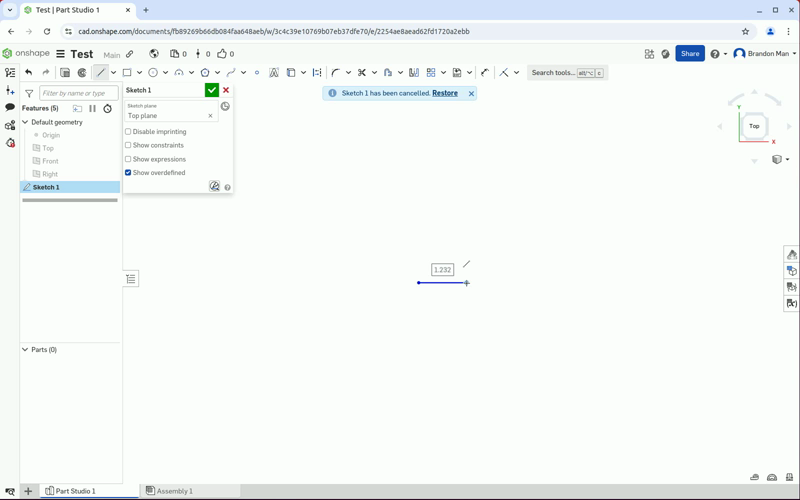
scroll(-6)
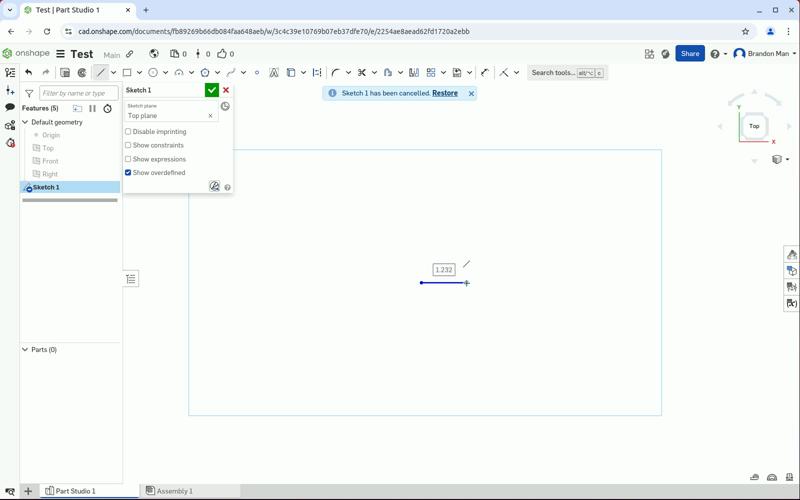
scroll(-6)
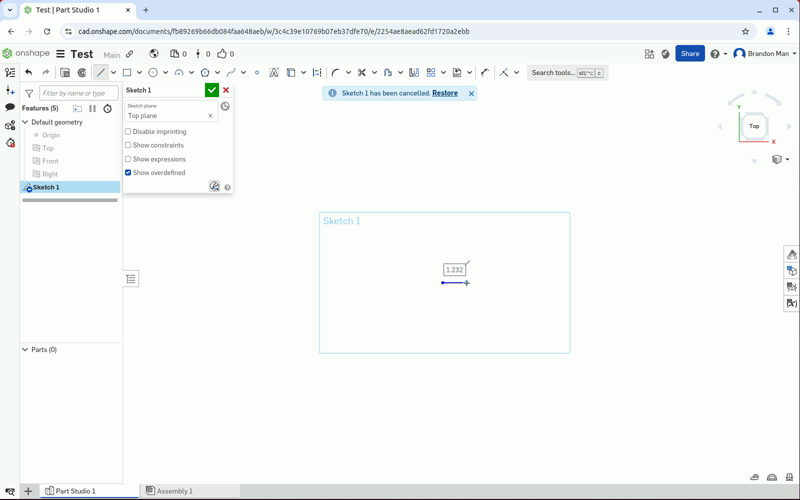
scroll(-6)
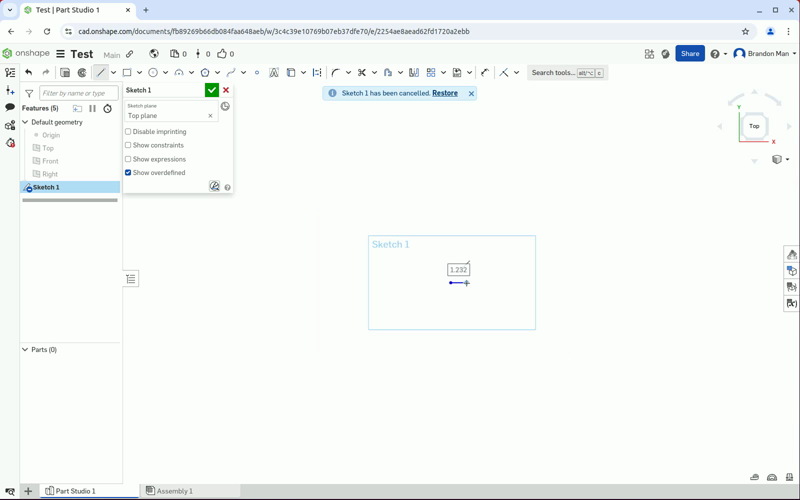
scroll(-6)
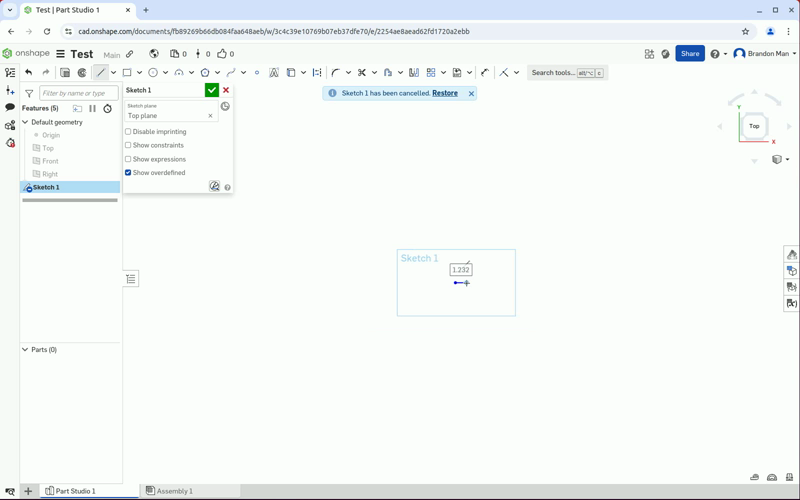
scroll(-6)
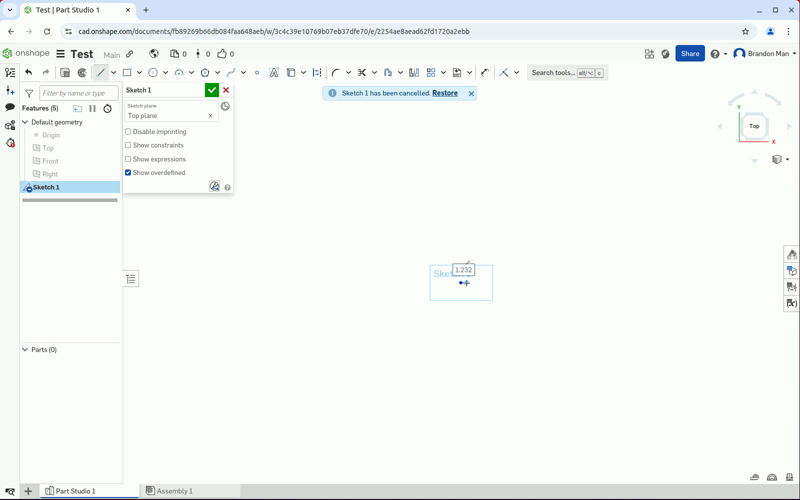
key_up(shift)
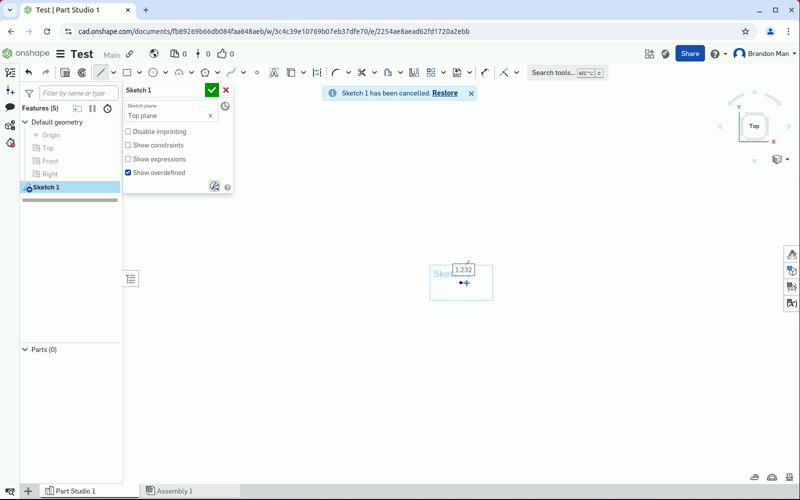
key_down(shift)
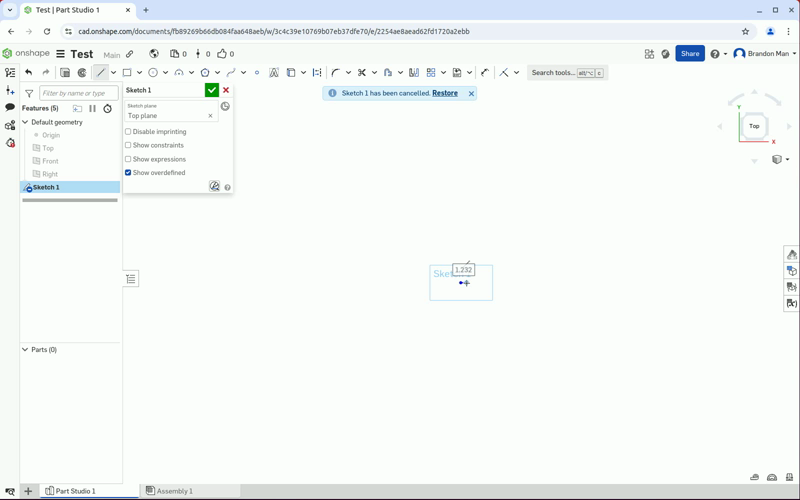
mouse_move(466, 170)
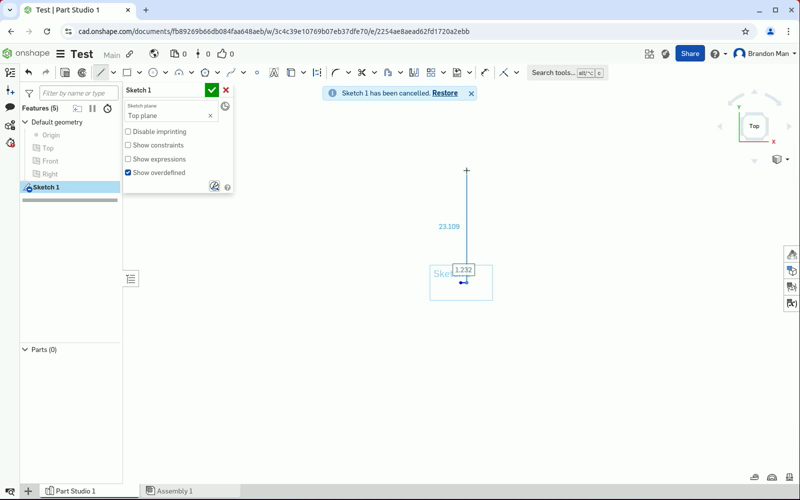
click(466, 170)
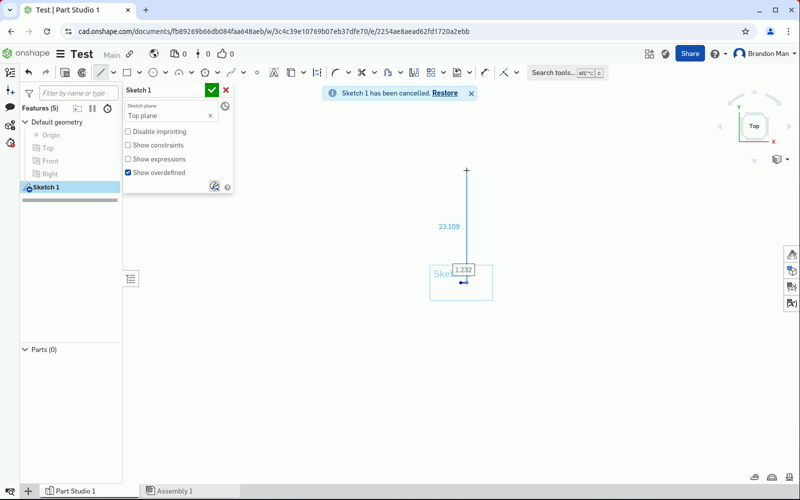
key_up(shift)
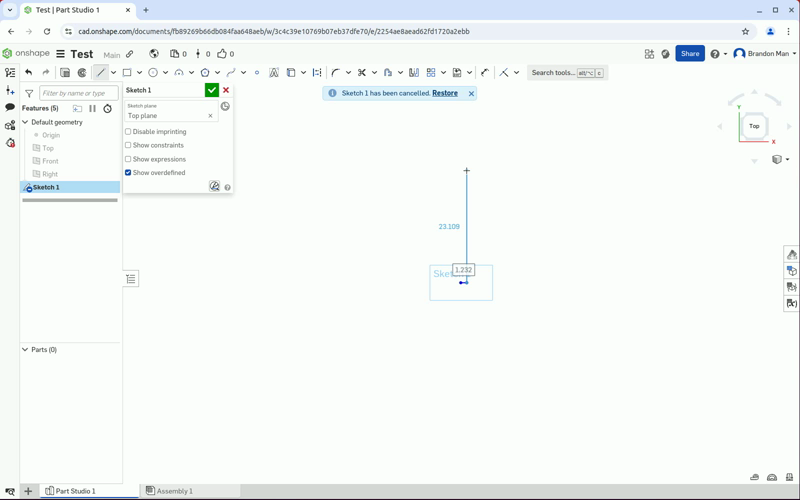
key_down(shift)
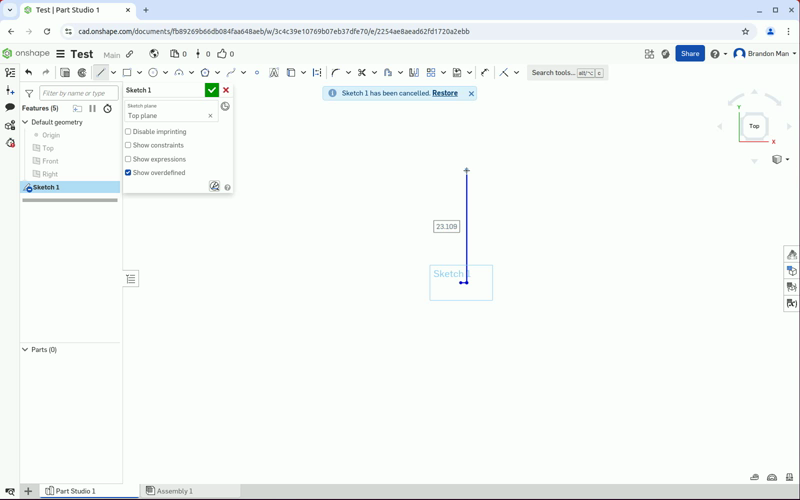
mouse_move(496, 170)
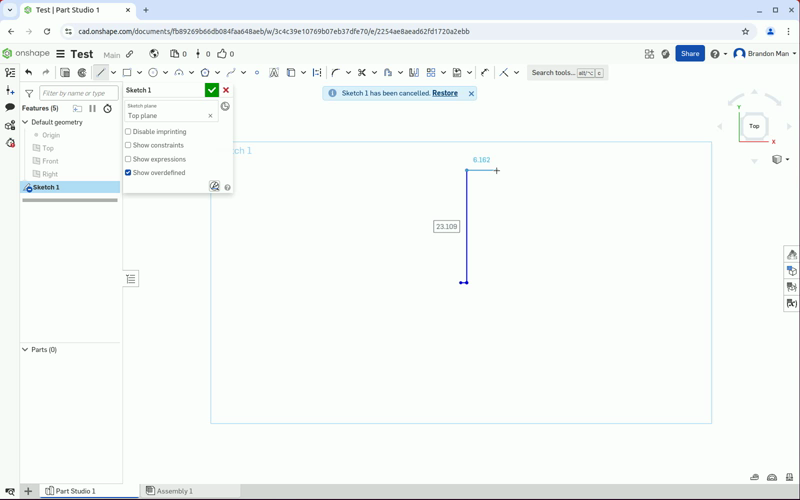
mouse_move(460, 170)
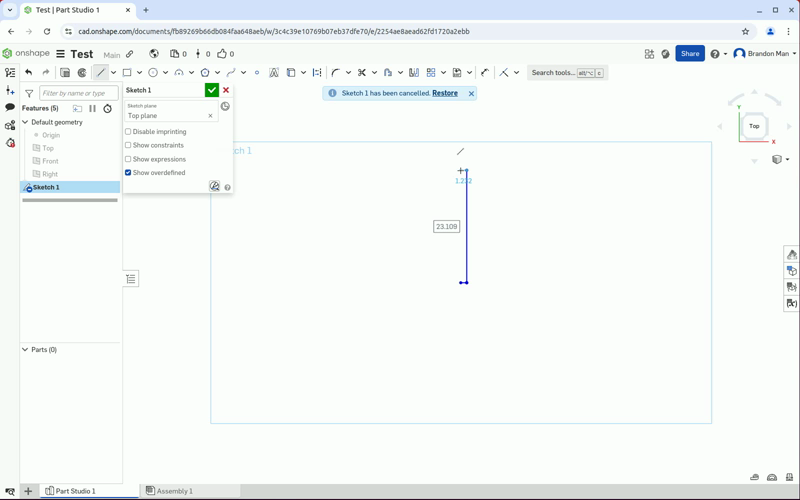
scroll(6)
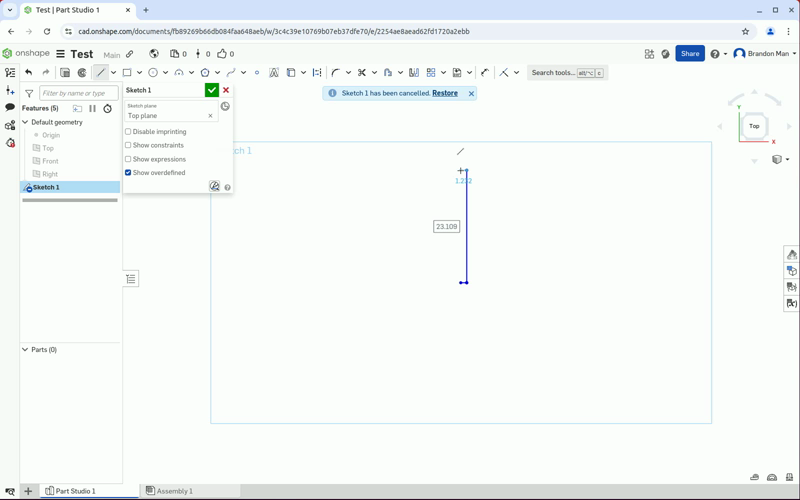
scroll(6)
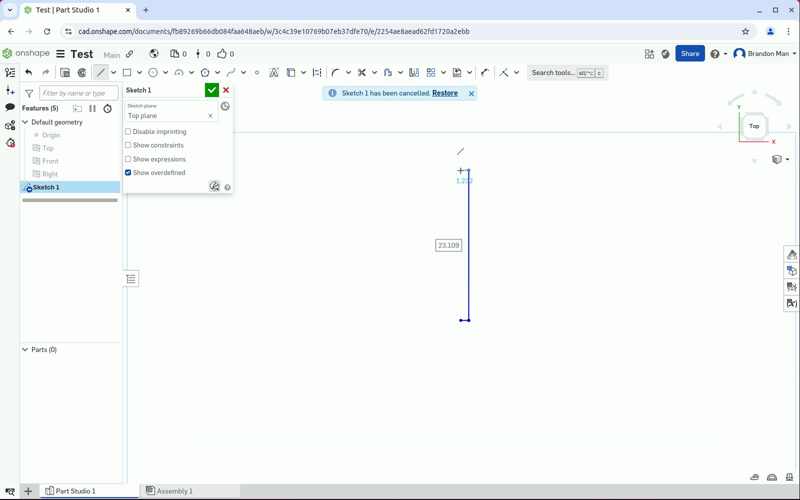
scroll(6)
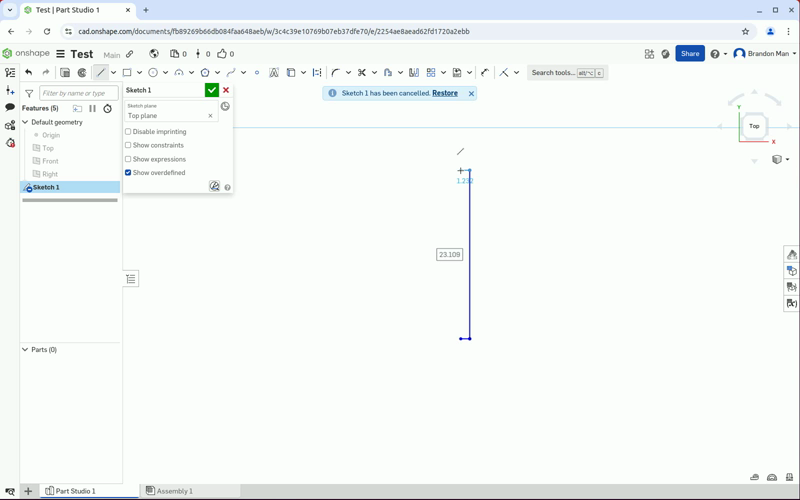
scroll(6)
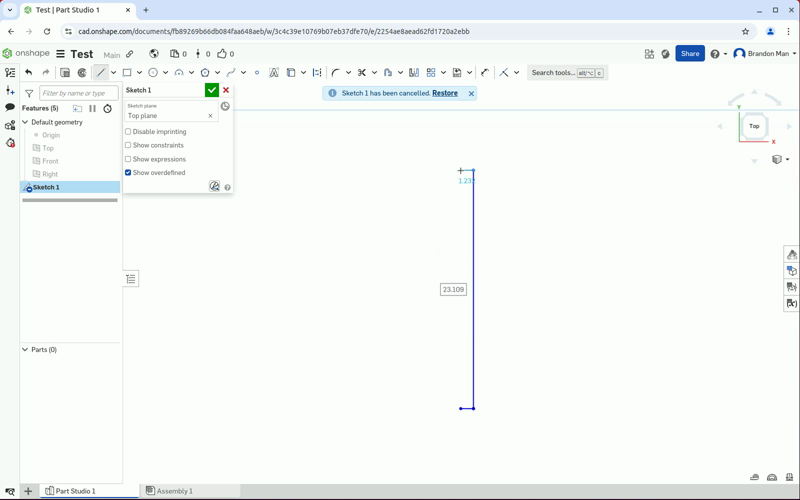
scroll(6)
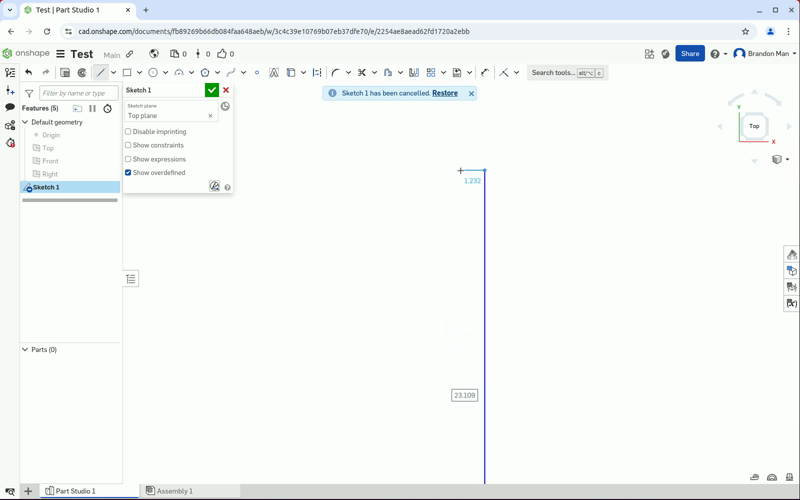
scroll(6)
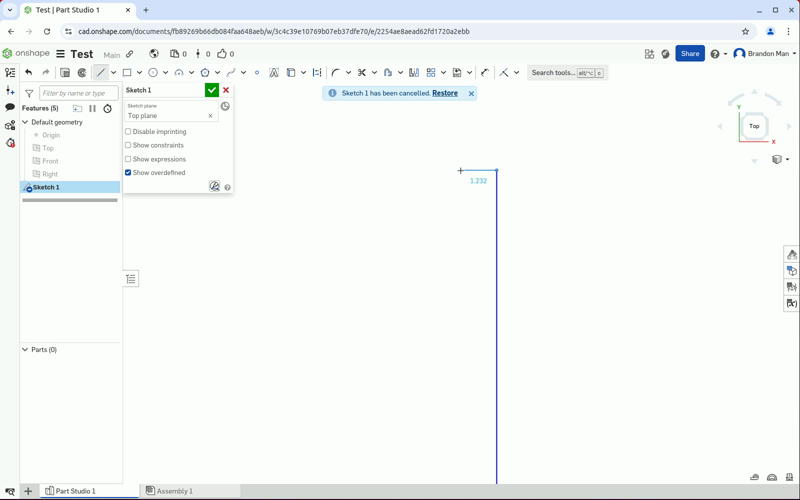
scroll(6)
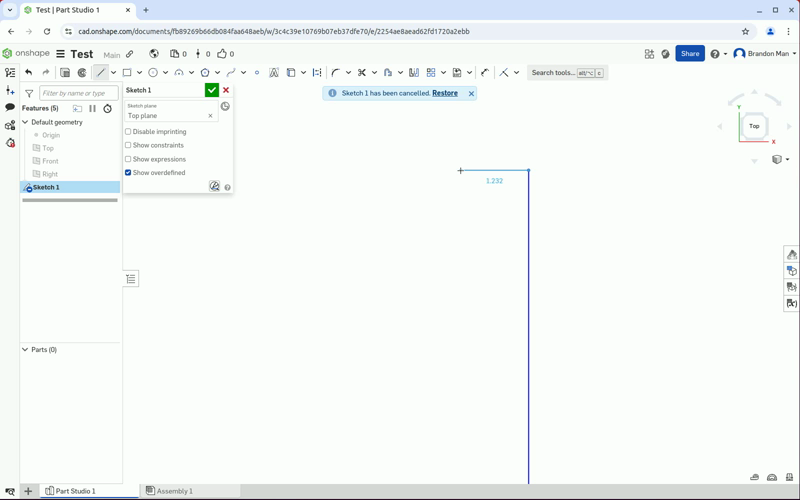
click(460, 170)
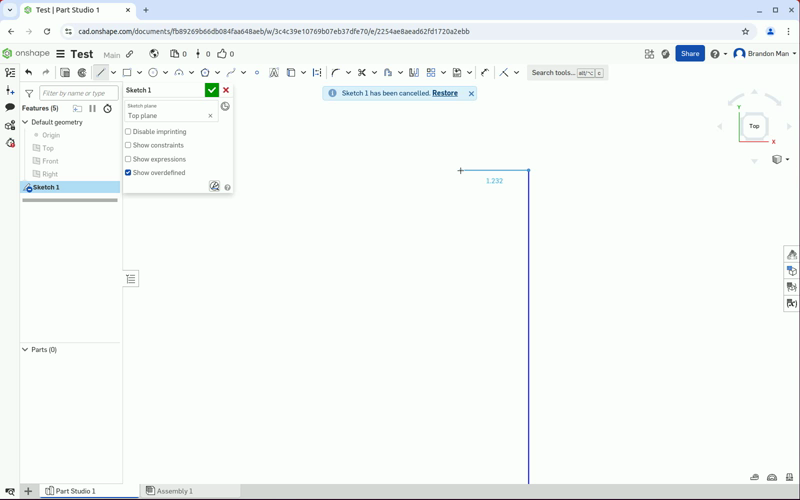
scroll(-6)
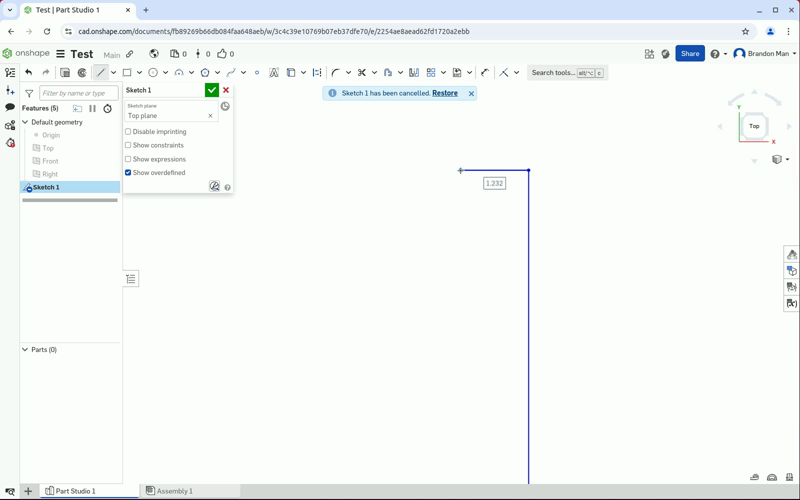
scroll(-6)
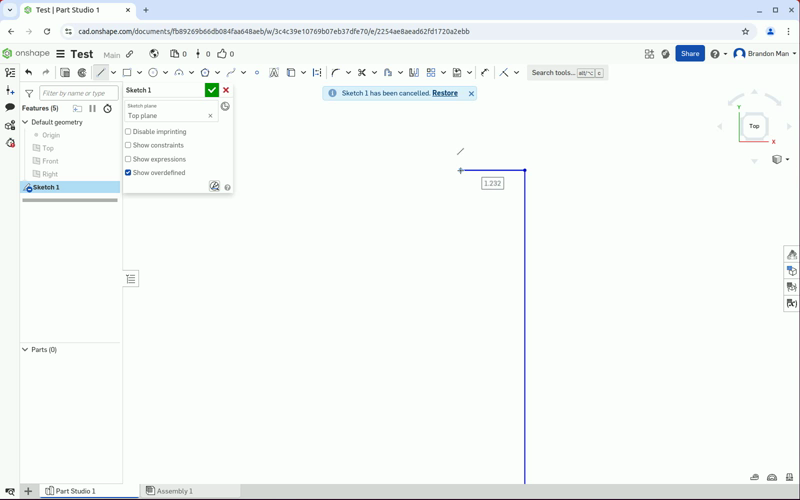
scroll(-6)
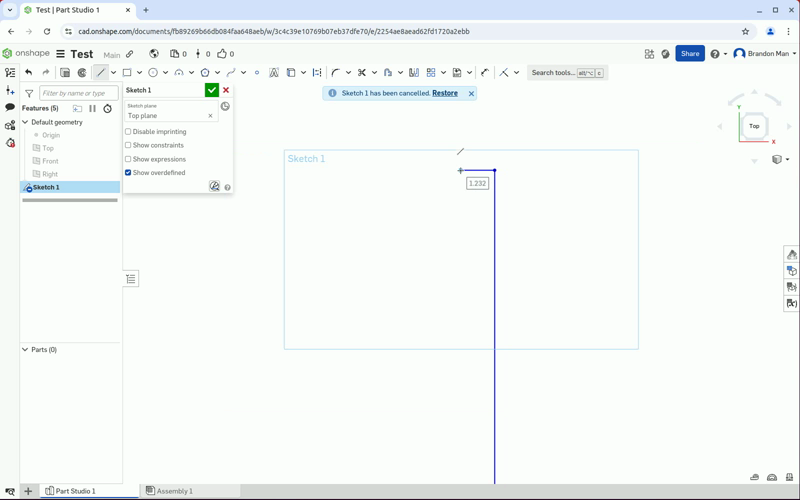
scroll(-6)
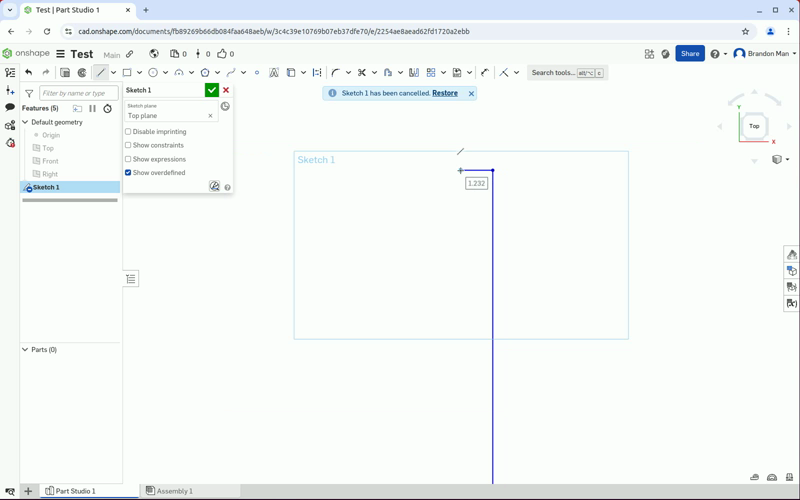
scroll(-6)
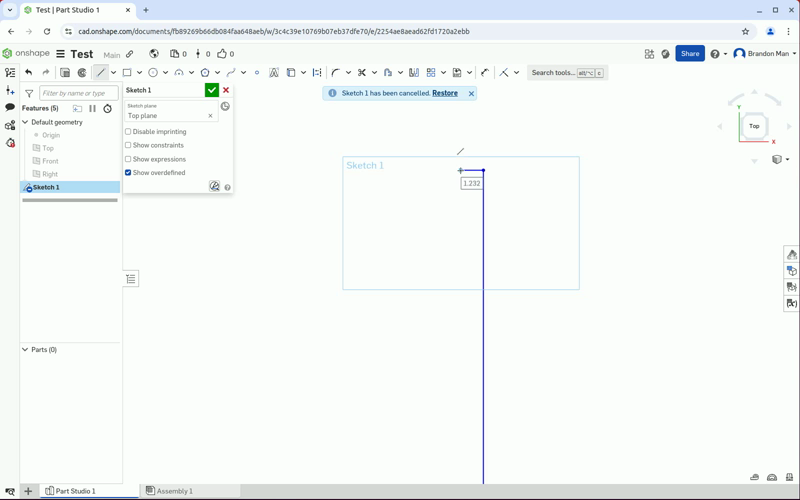
scroll(-6)
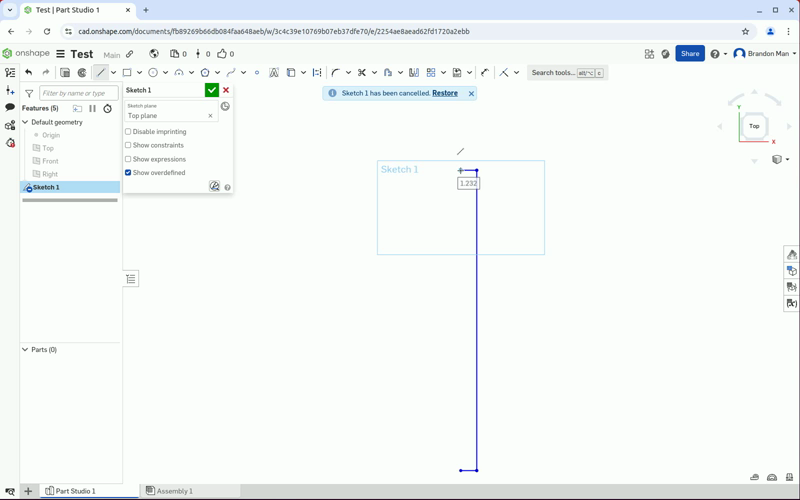
scroll(-6)
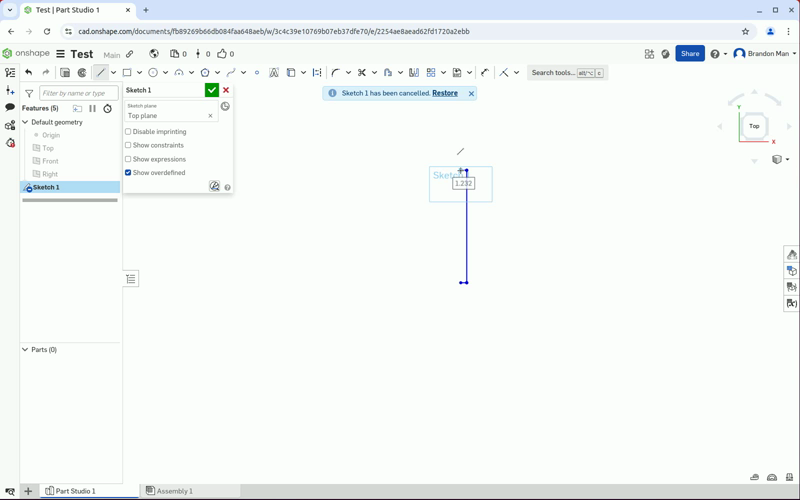
key_up(shift)
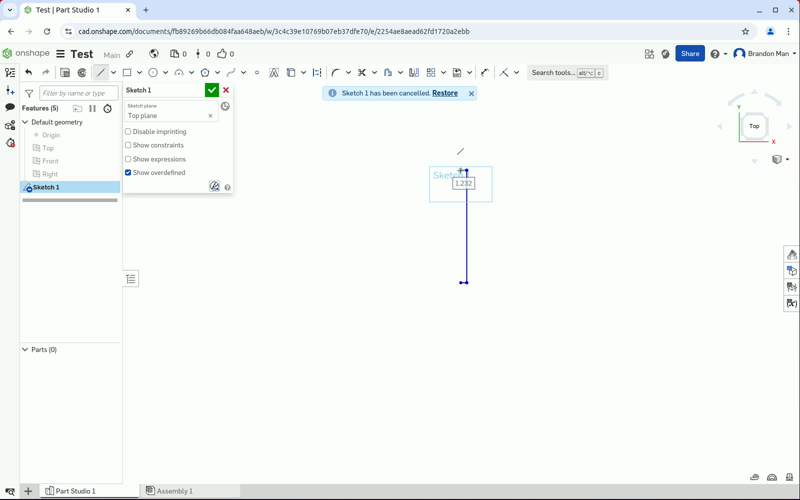
key_down(shift)
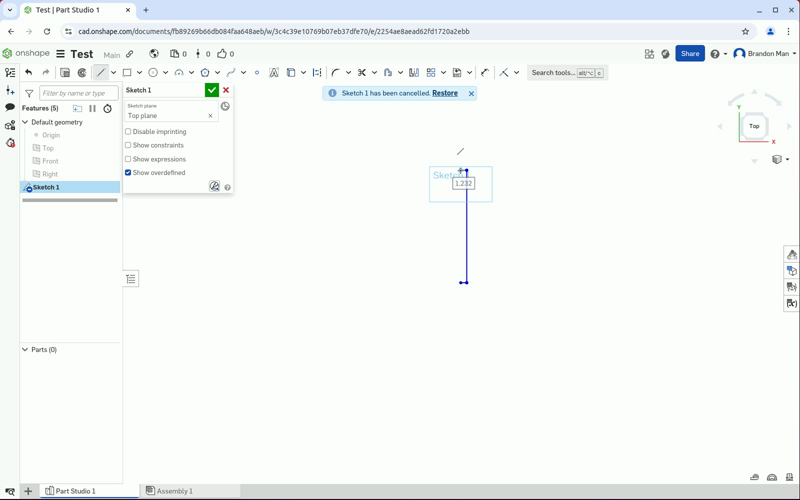
mouse_move(460, 282)
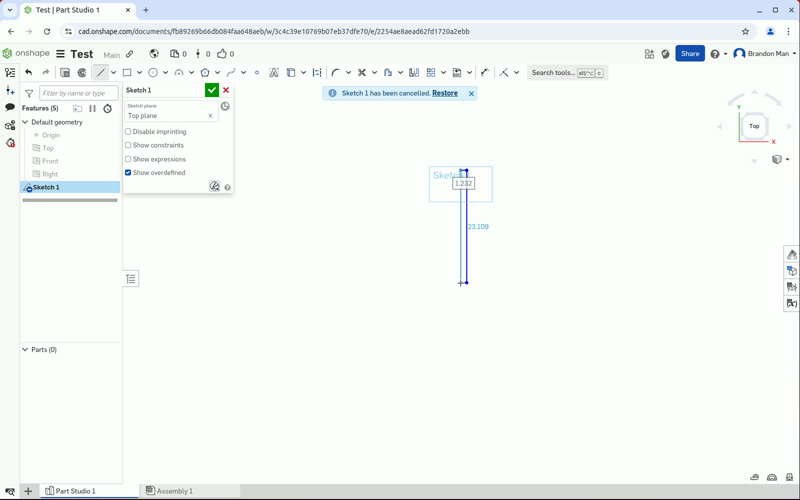
key_up(shift)
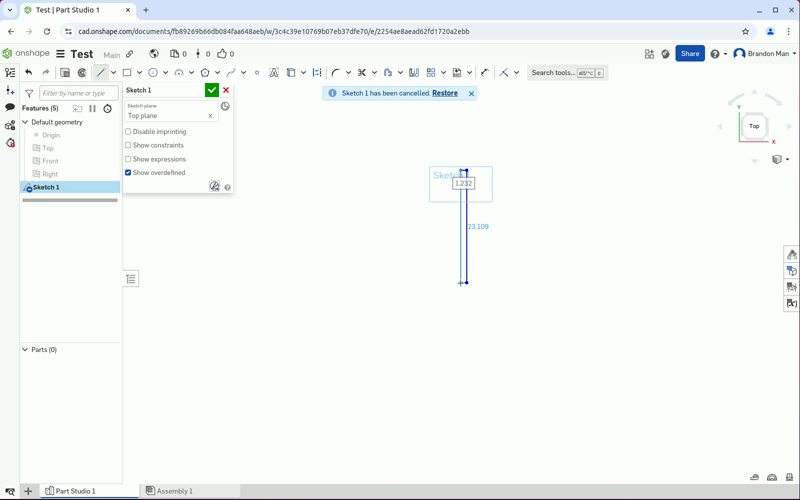
click(460, 282)
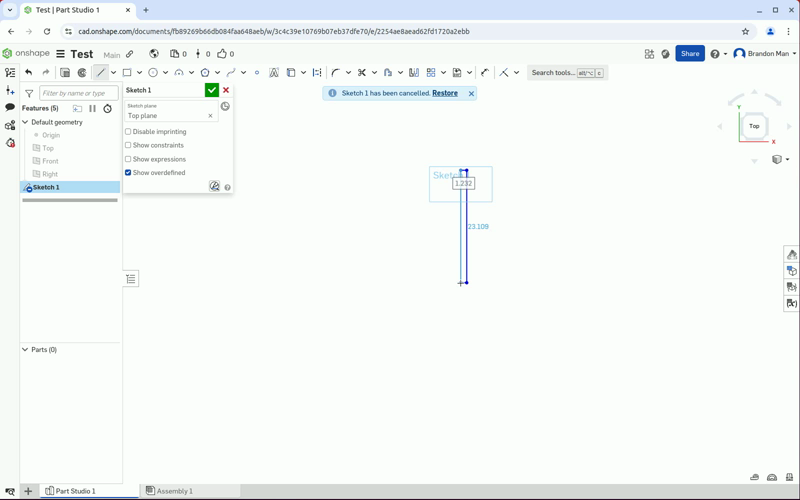
key(esc)
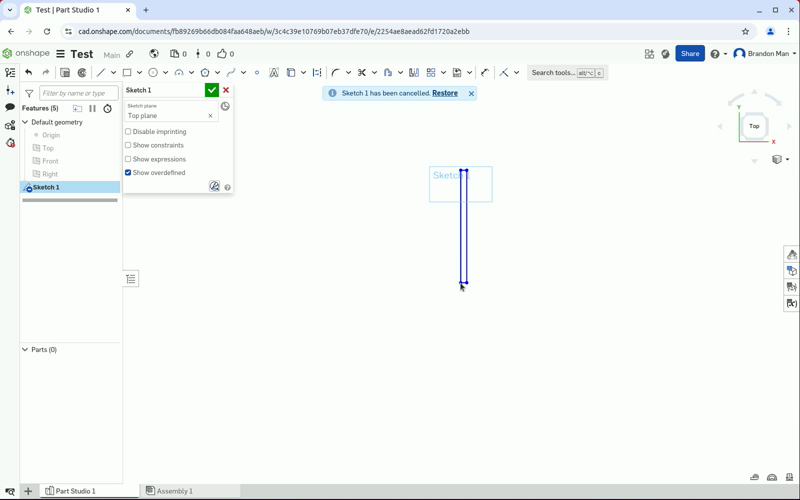
mouse_move(464, 267)
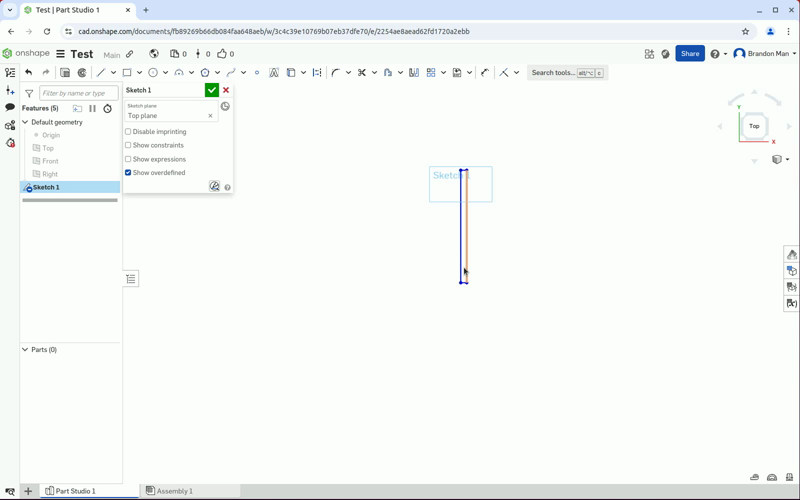
scroll(6)
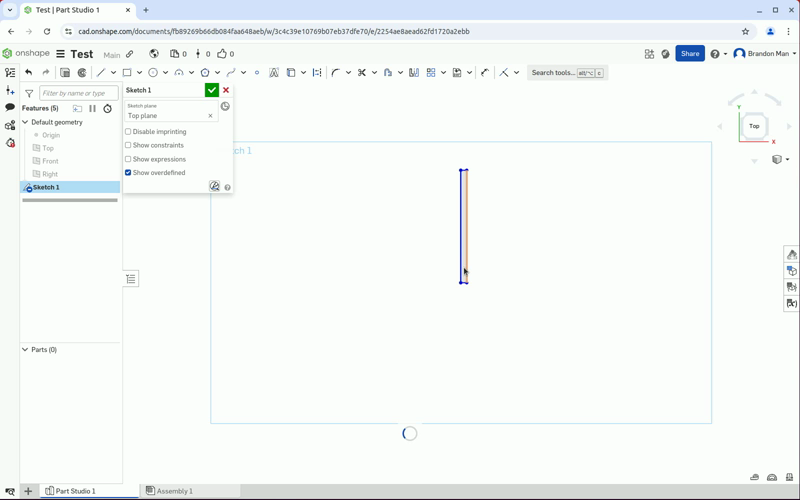
scroll(6)
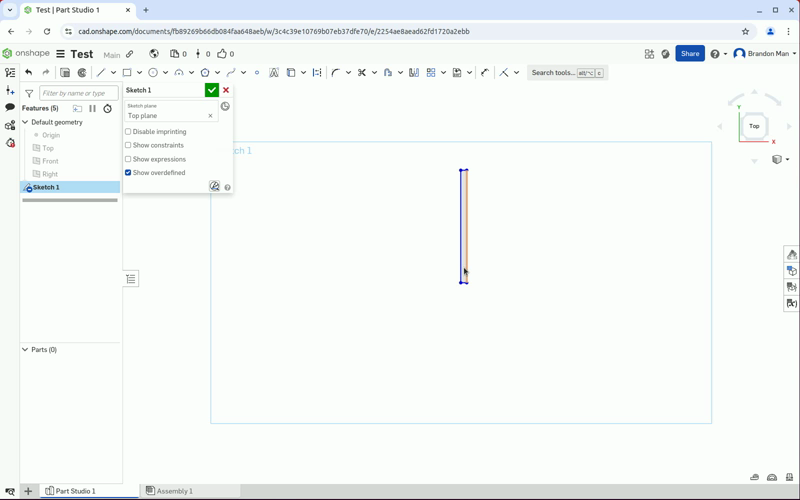
scroll(6)
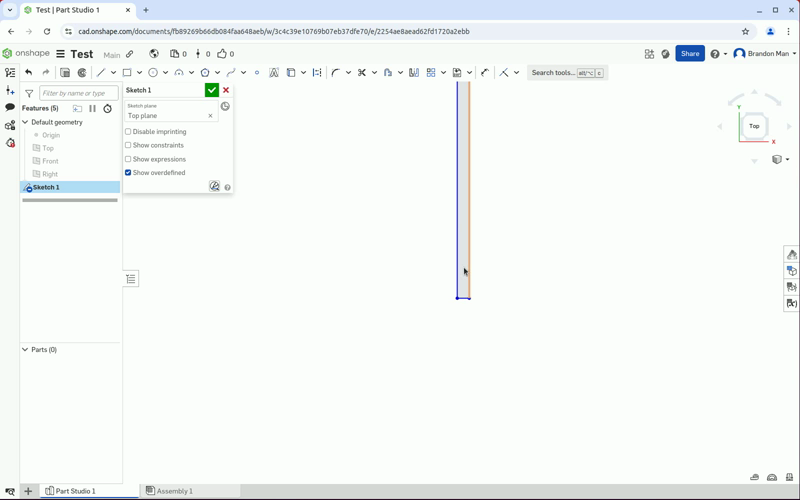
scroll(6)
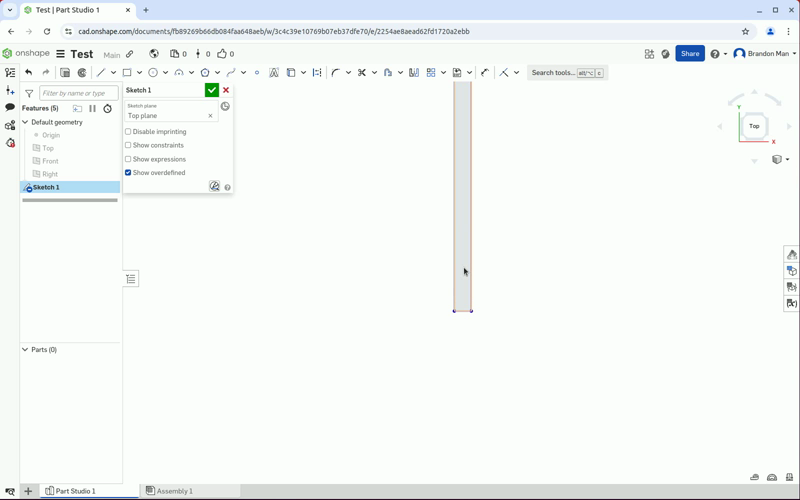
scroll(6)
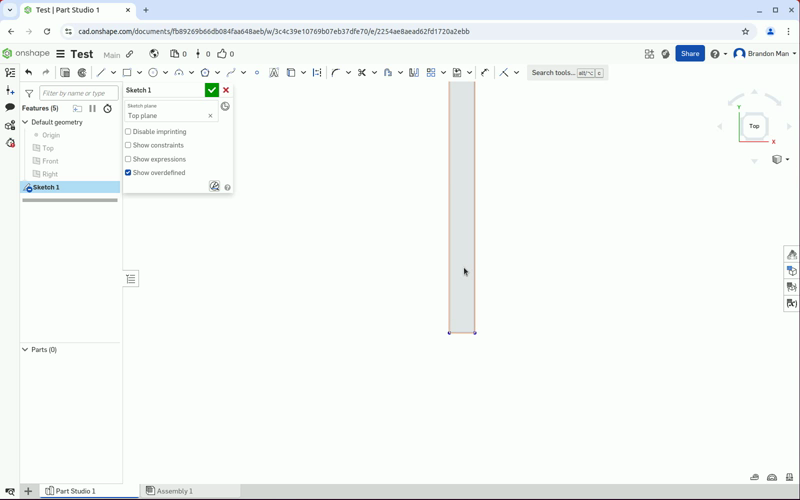
scroll(6)
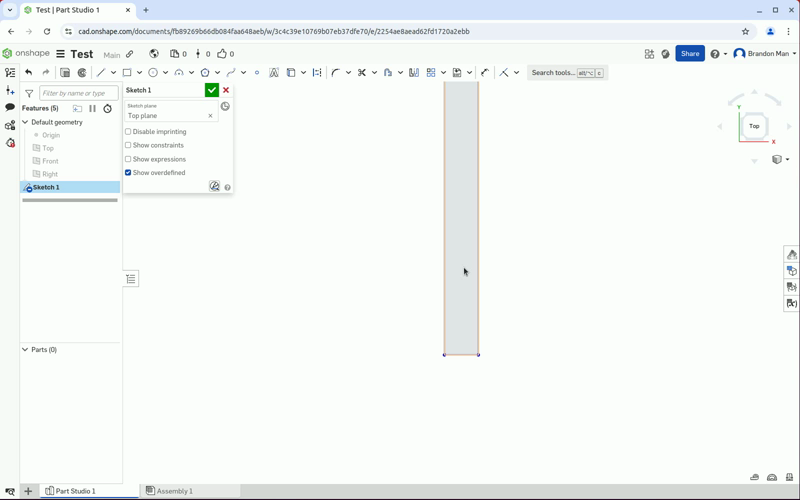
scroll(6)
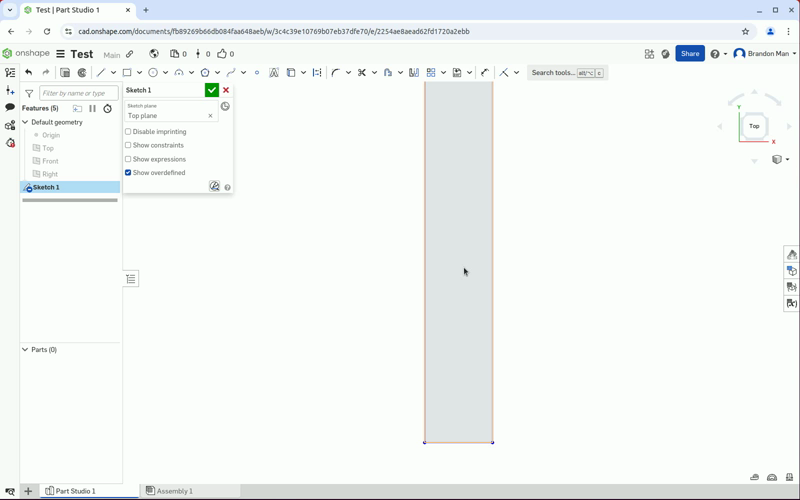
click(464, 267)
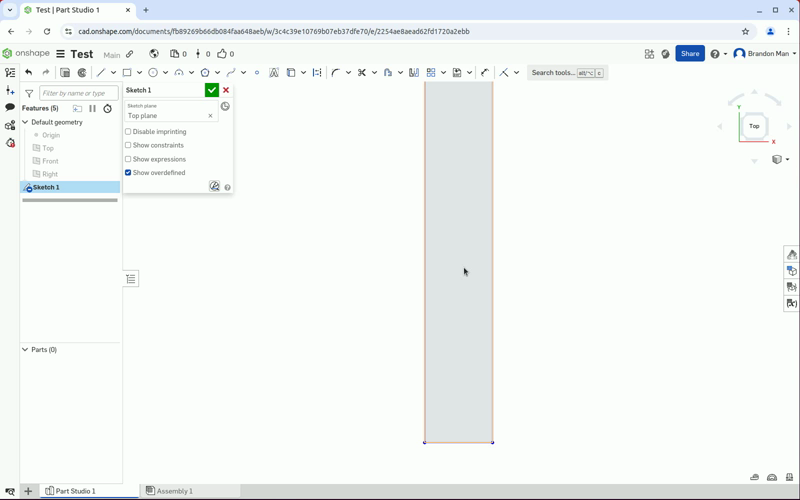
scroll(-6)
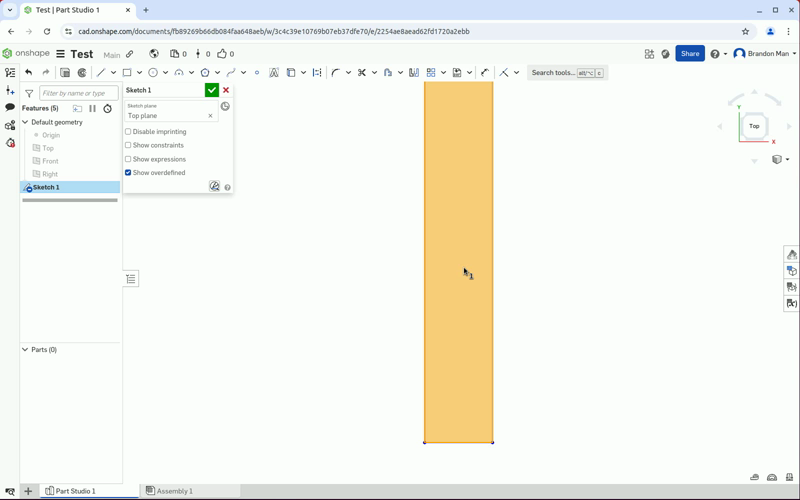
scroll(-6)
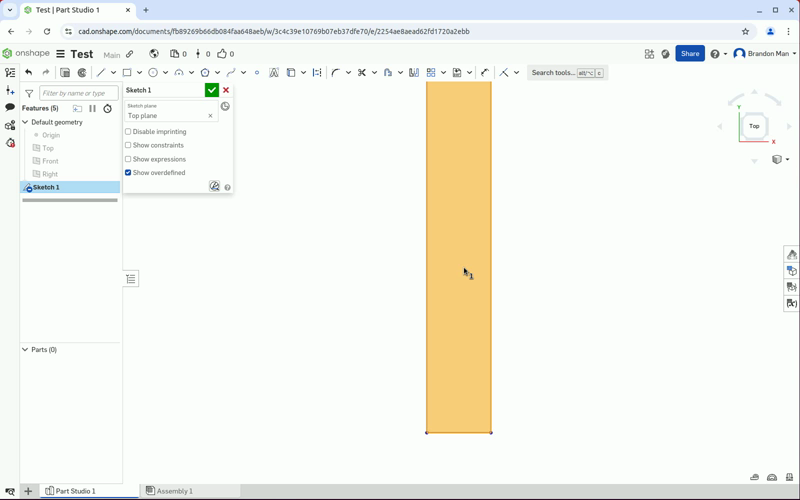
scroll(-6)
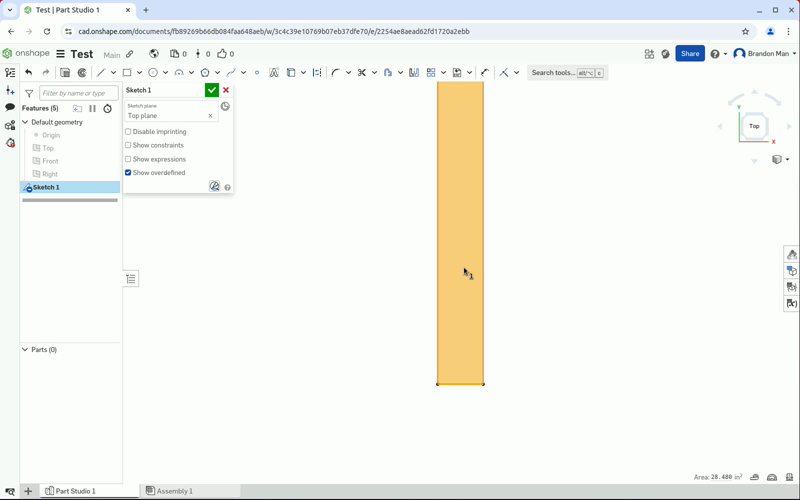
scroll(-6)
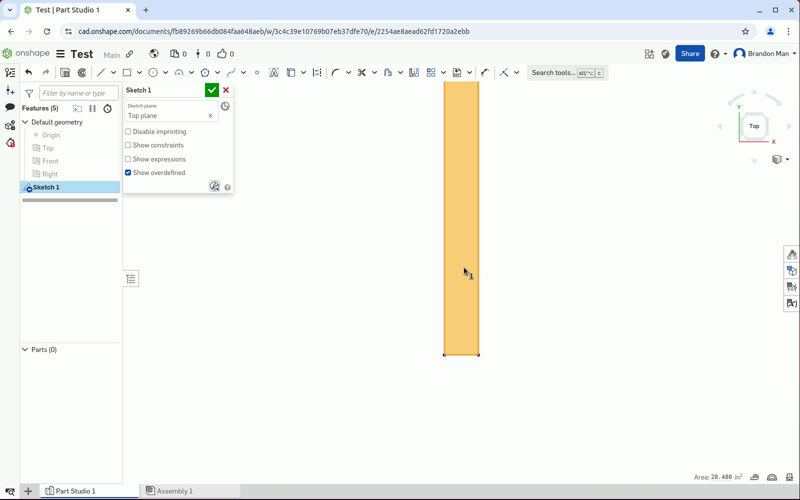
scroll(-6)
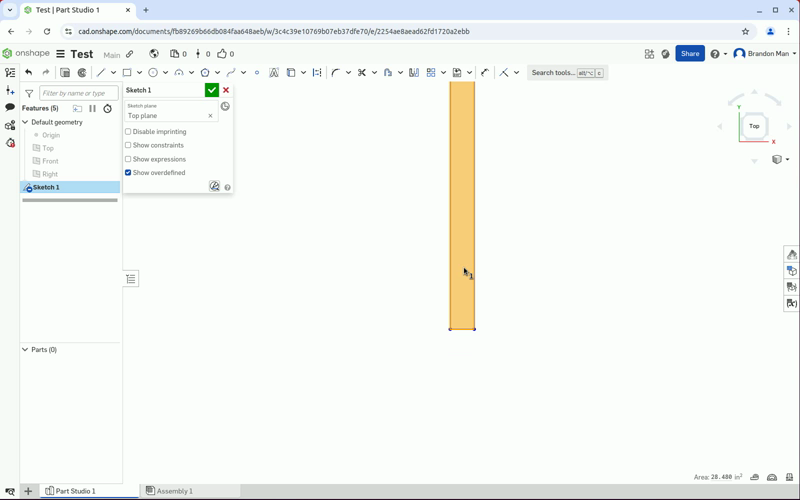
scroll(-6)
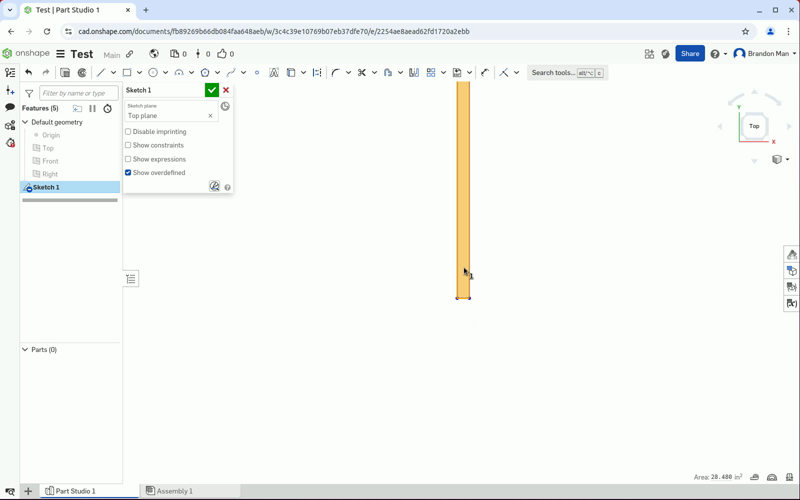
scroll(-6)
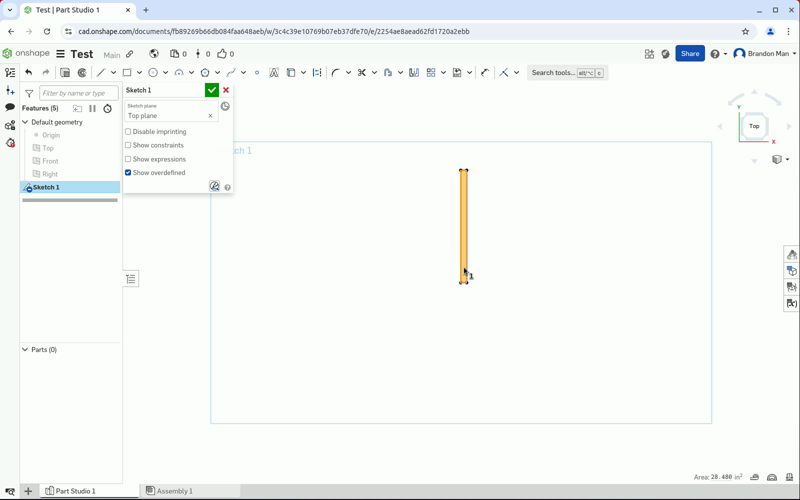
mouse_move(73, 352)
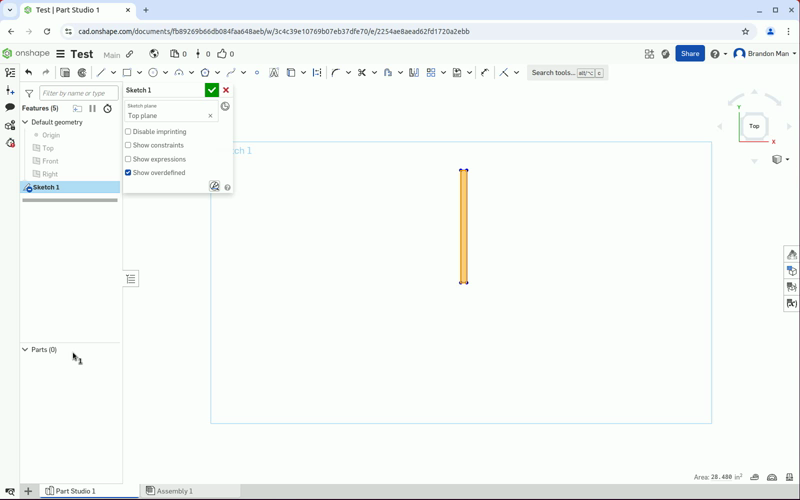
key(shift+y)
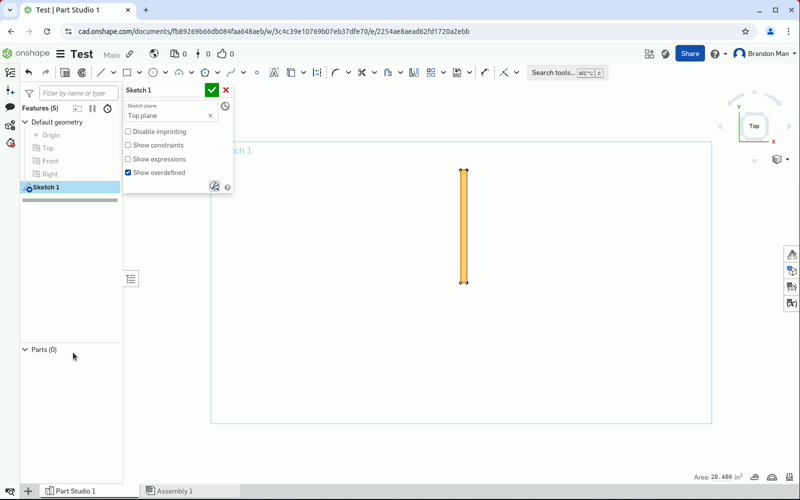
key(shift+e)
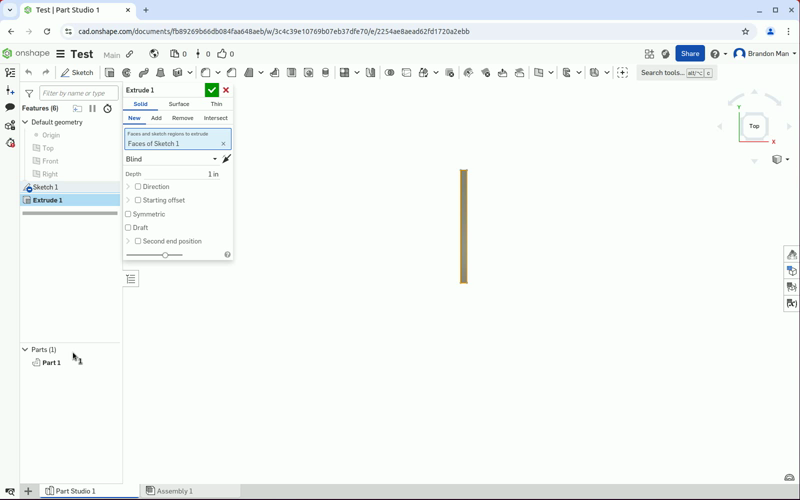
mouse_move(143, 106)
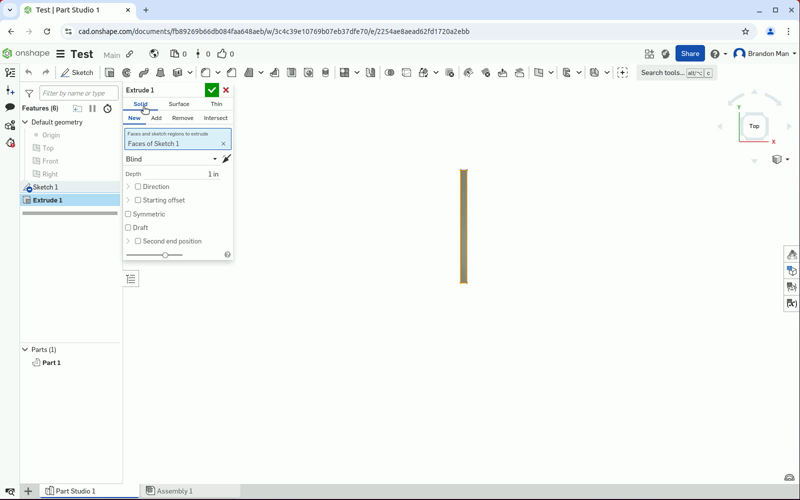
click(143, 106)
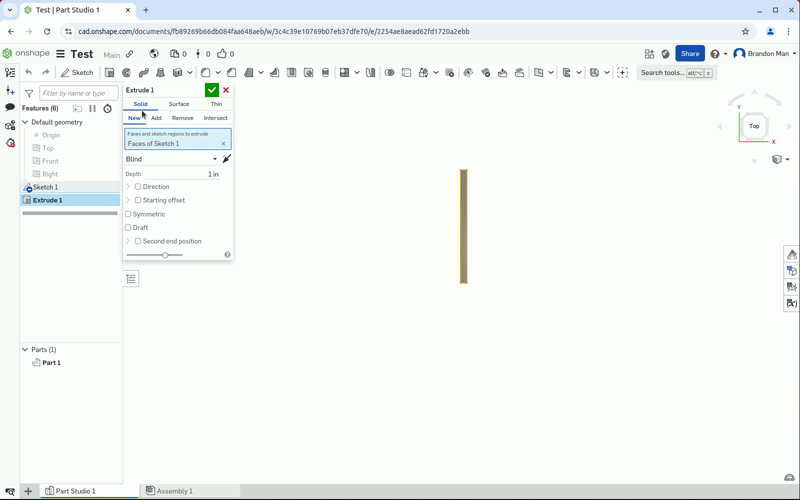
mouse_move(137, 120)
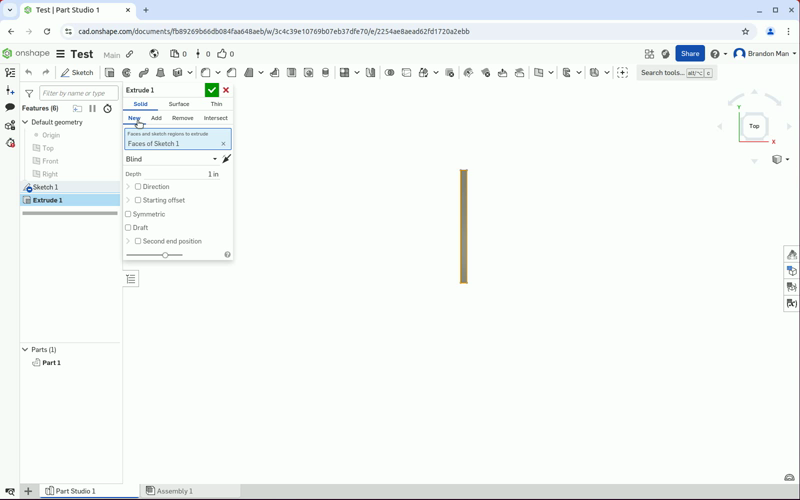
click(137, 120)
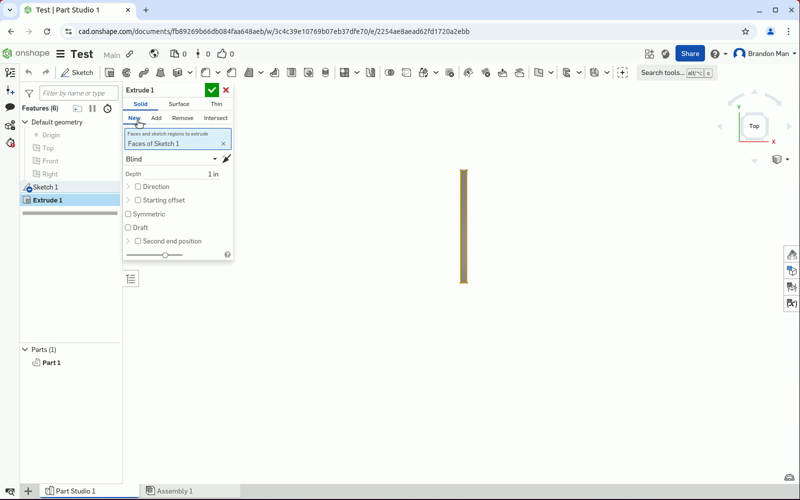
key(tab, 4)
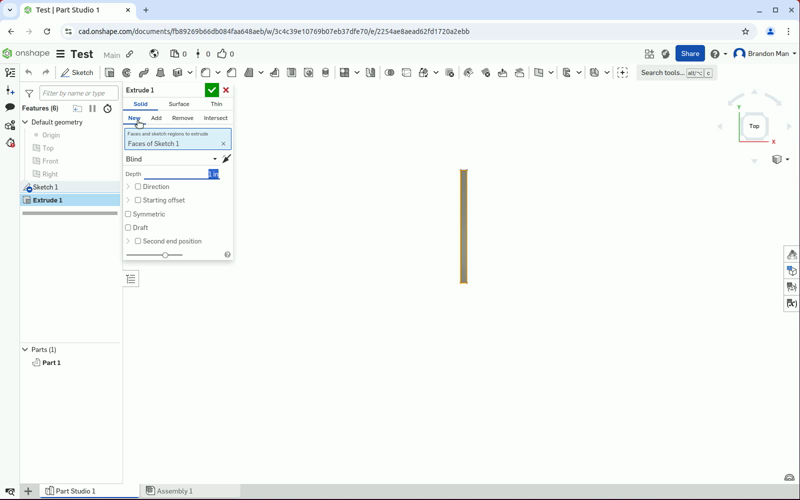
text(2.407)
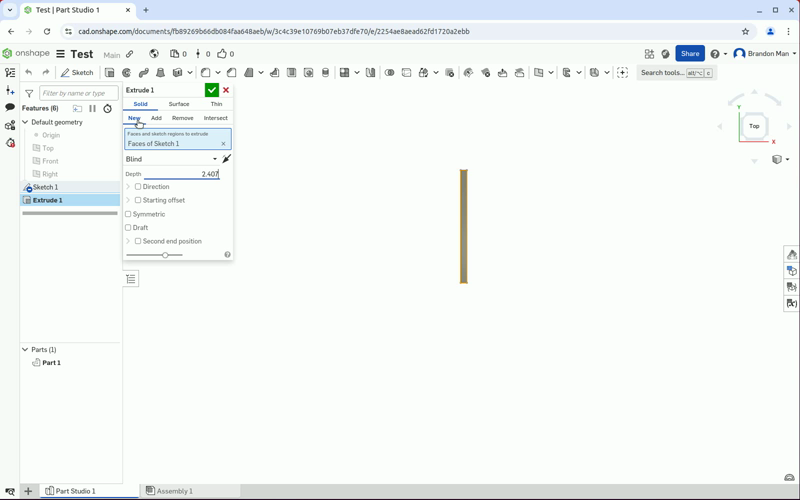
key(enter)
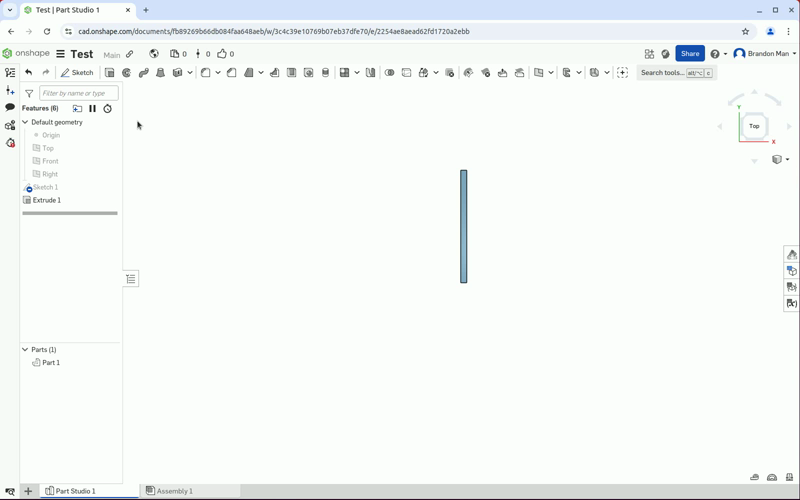
key(shift+h)
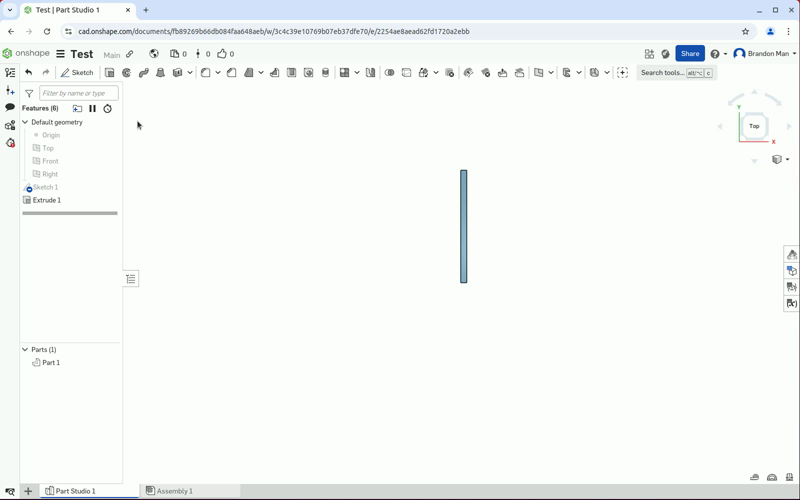
key(shift+h)
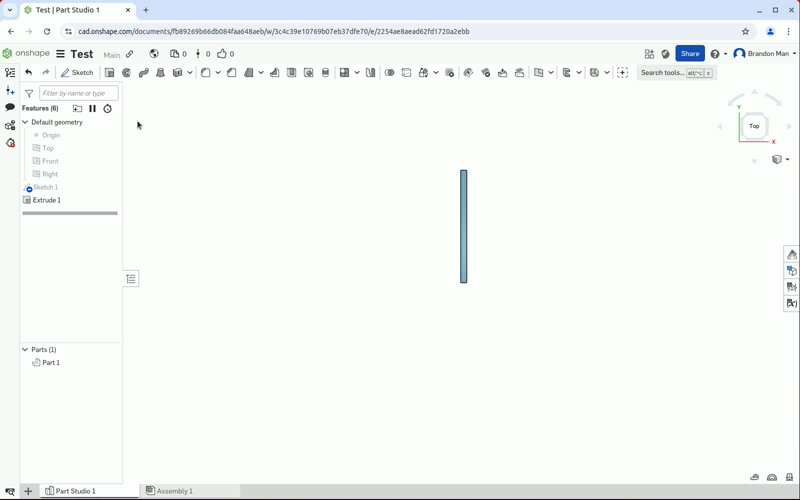
mouse_move(73, 189)
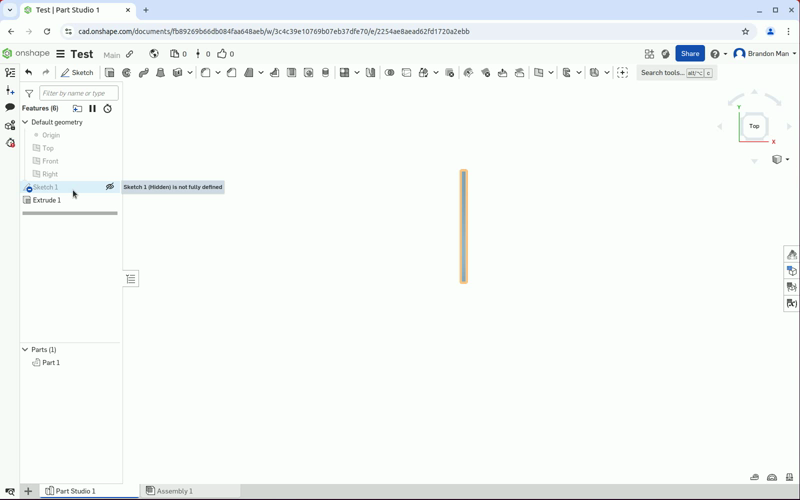
click(73, 189)
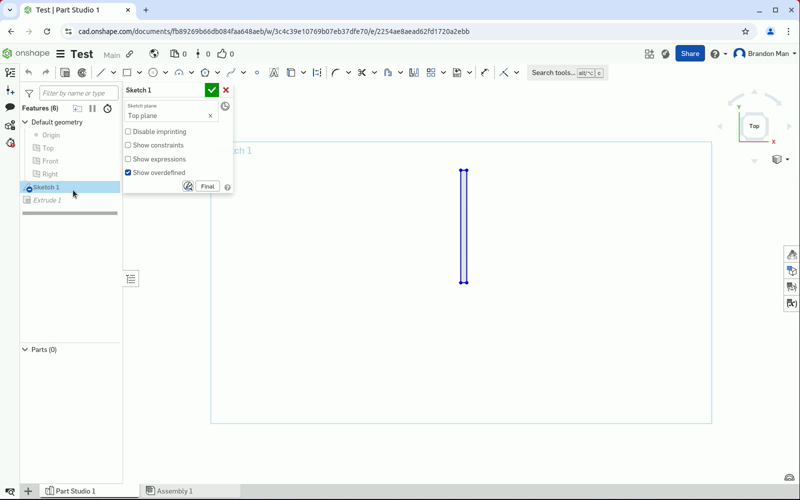
mouse_move(229, 92)
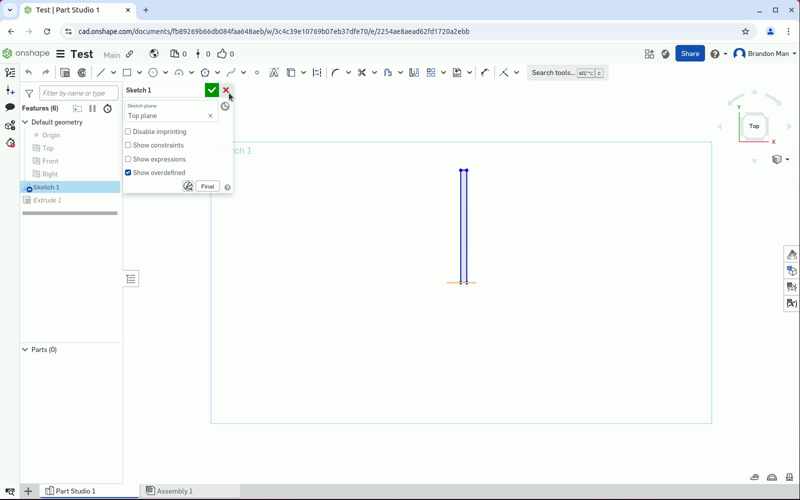
click(229, 92)
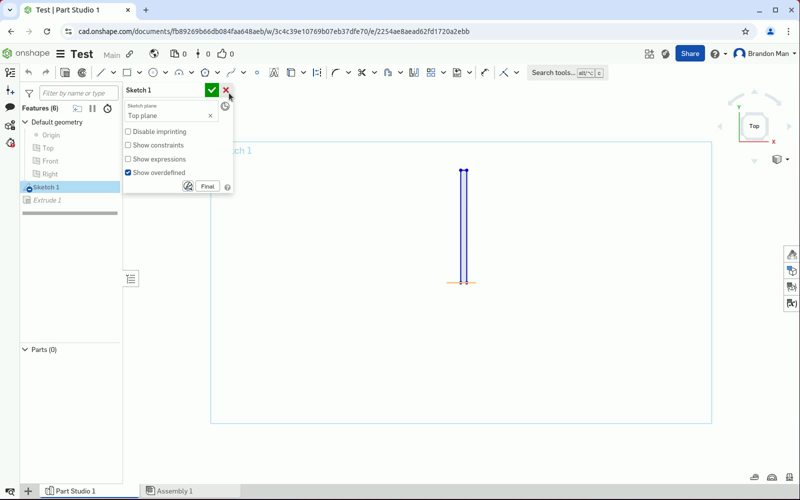
key(shift+s)
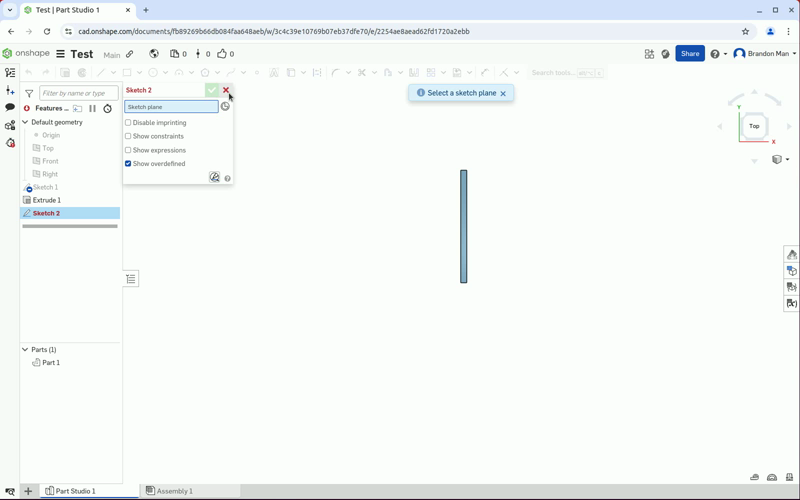
mouse_move(73, 150)
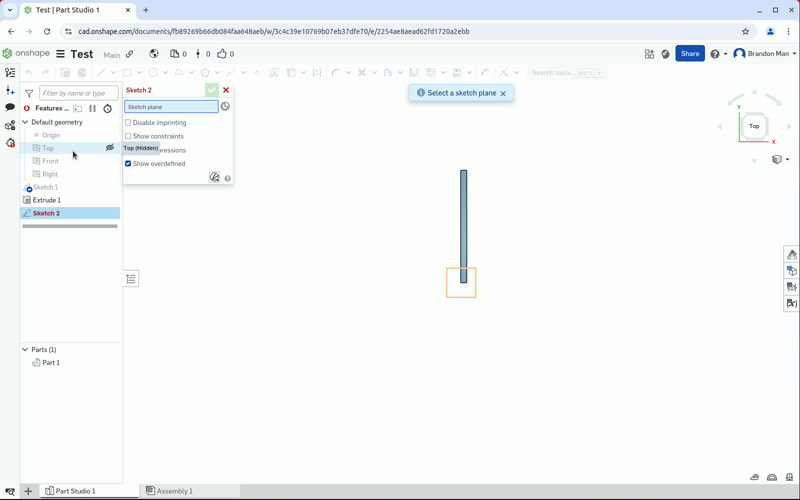
click(73, 150)
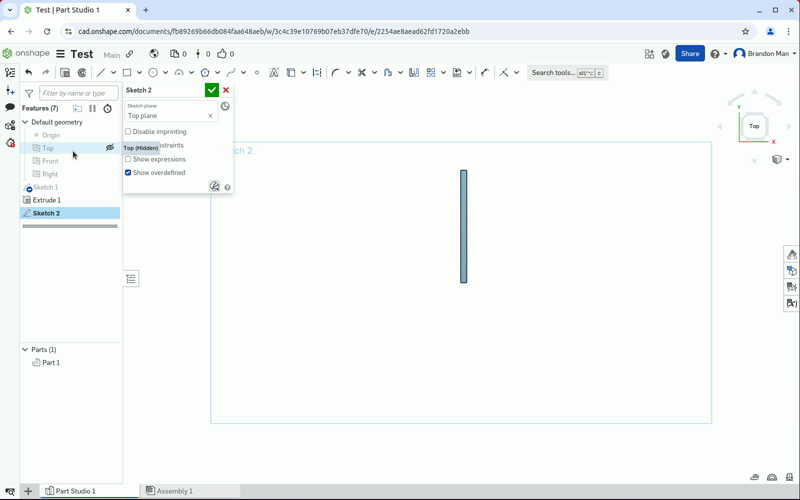
mouse_move(73, 352)
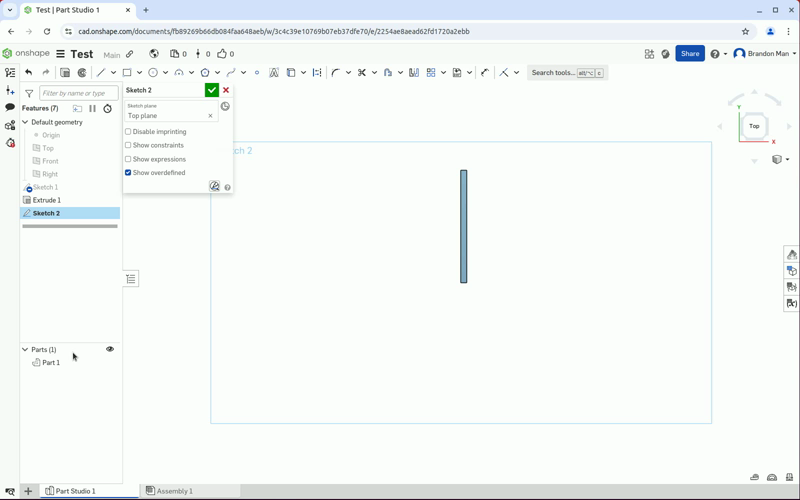
key(y)
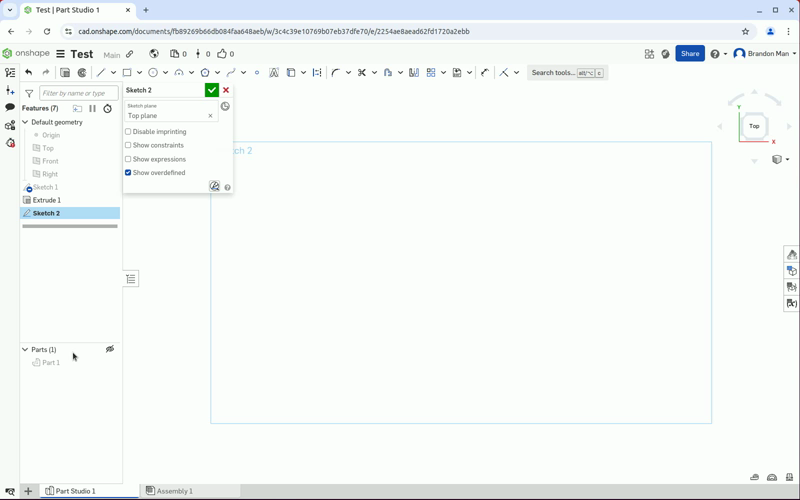
key(l)
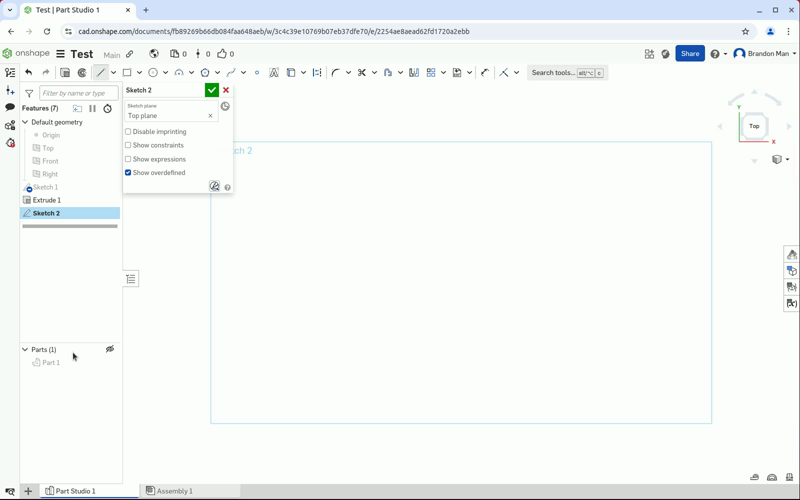
key_down(shift)
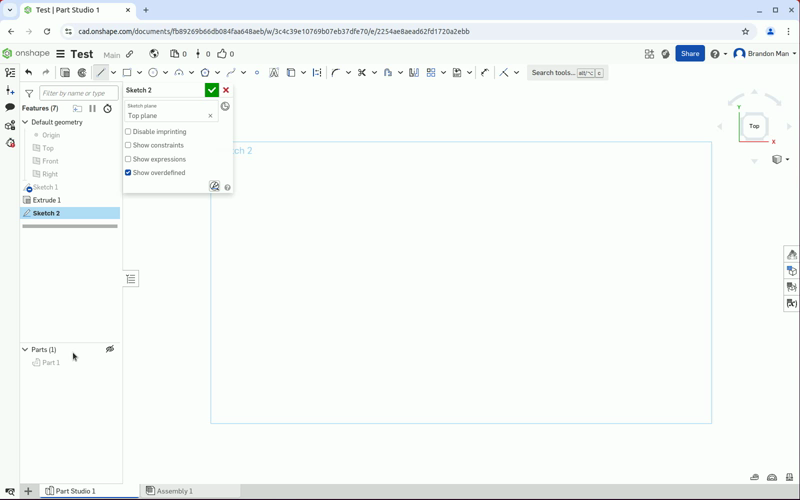
mouse_move(454, 288)
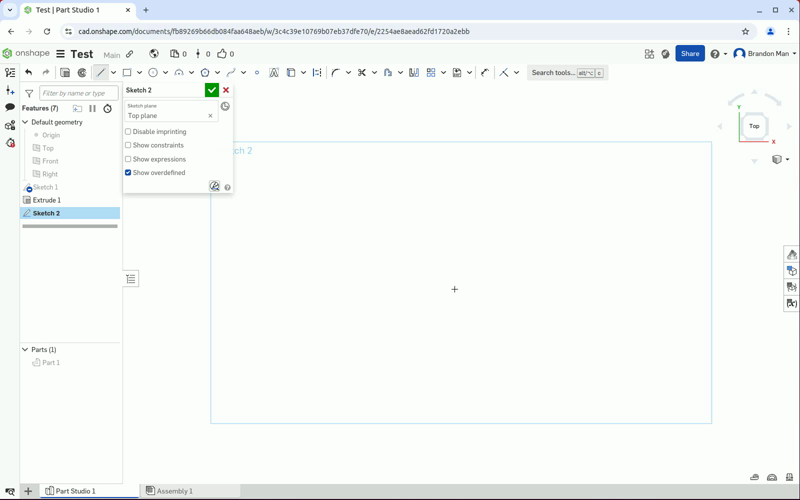
click(454, 288)
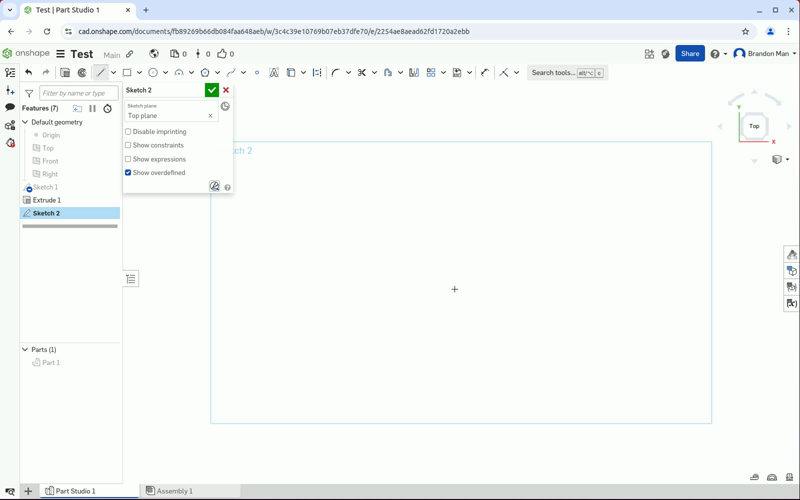
key_up(shift)
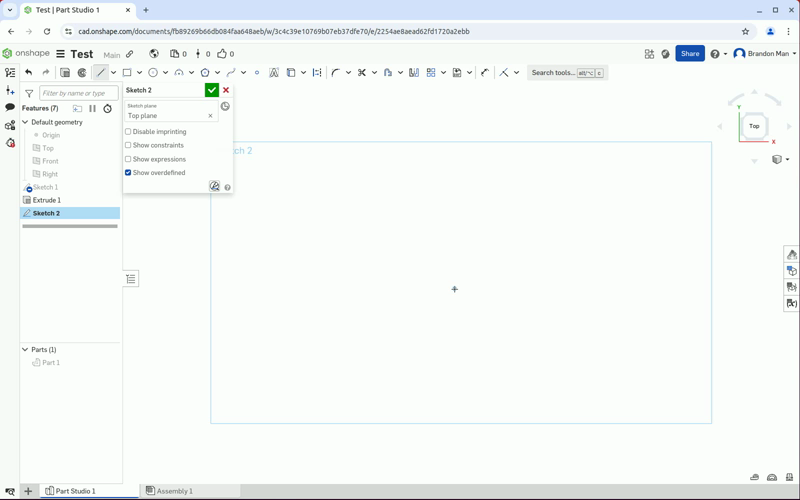
key_down(shift)
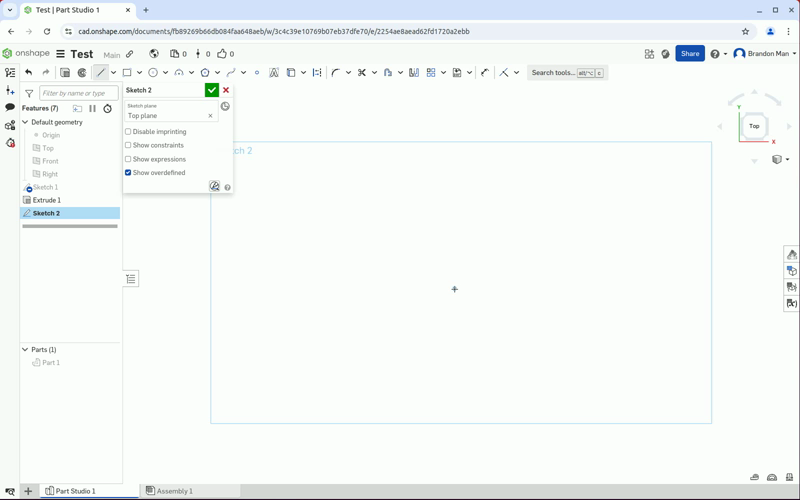
mouse_move(484, 288)
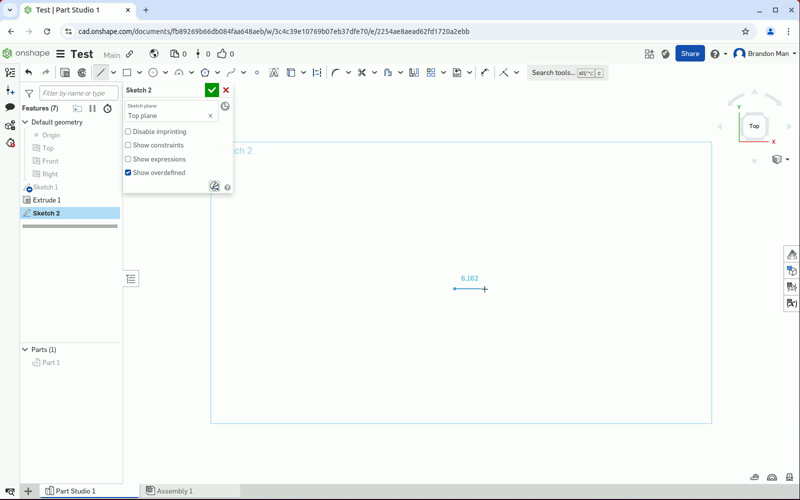
mouse_move(467, 288)
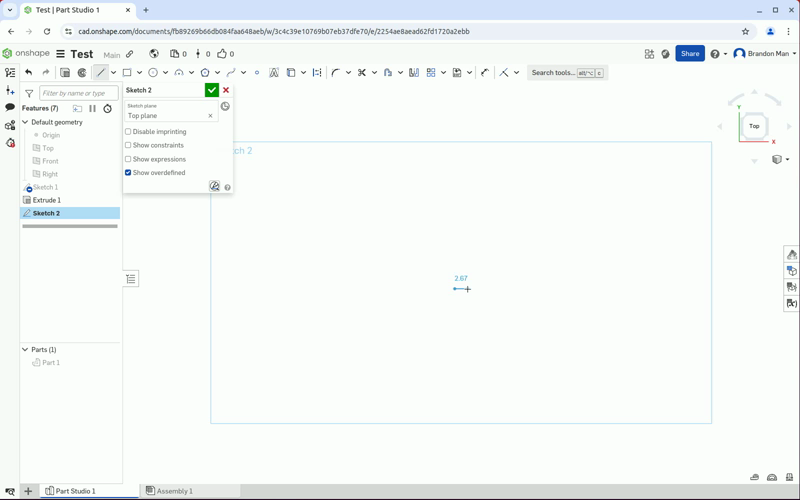
click(467, 288)
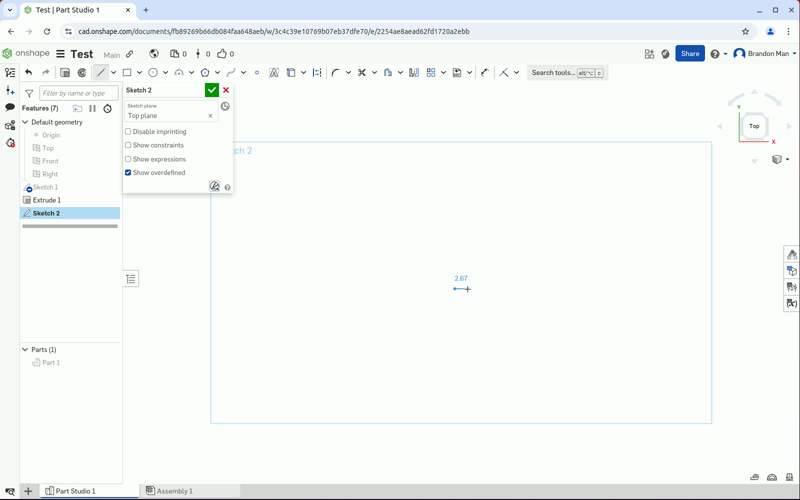
key_up(shift)
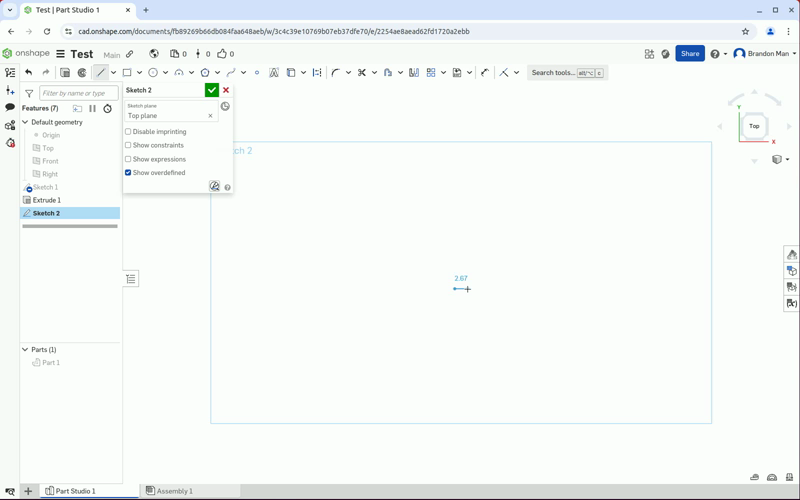
key_down(shift)
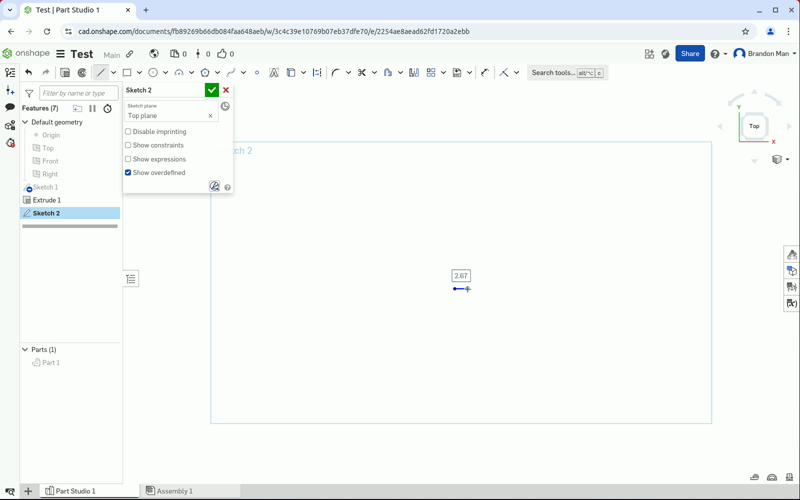
mouse_move(497, 288)
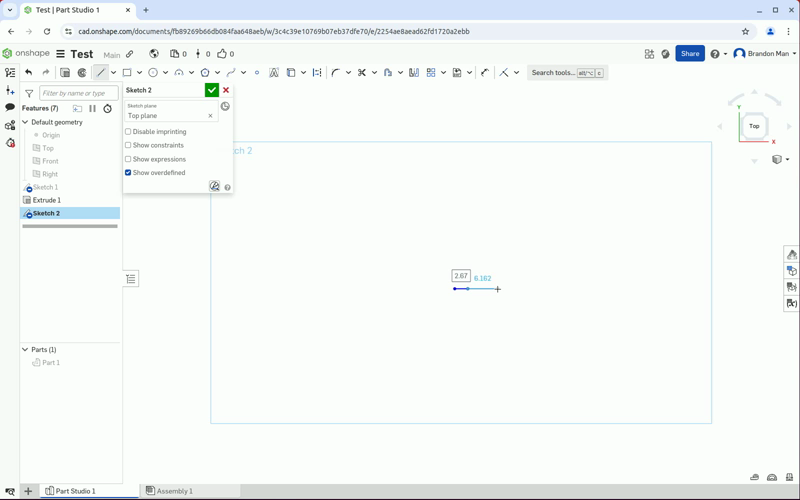
mouse_move(467, 282)
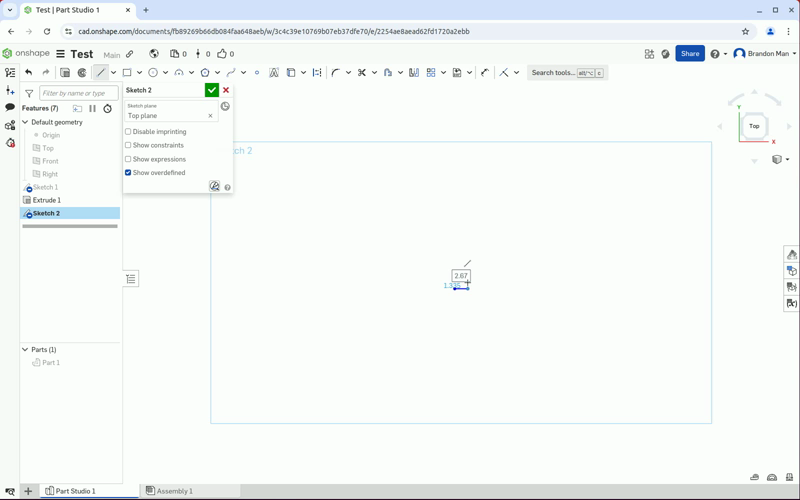
scroll(6)
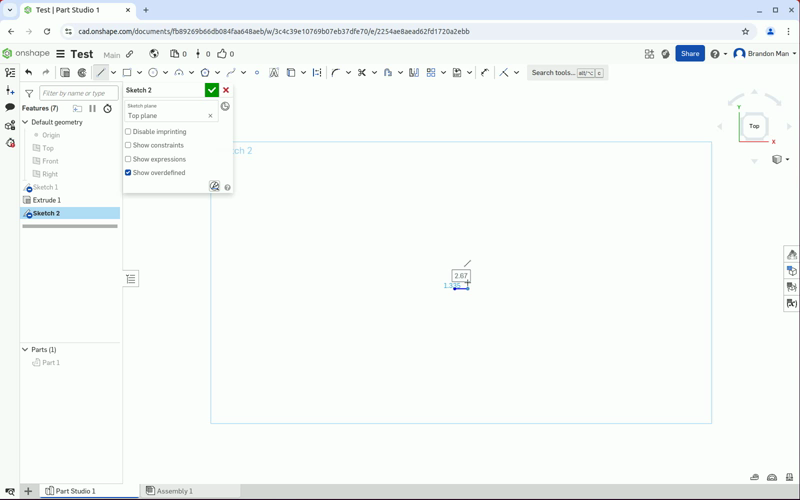
scroll(6)
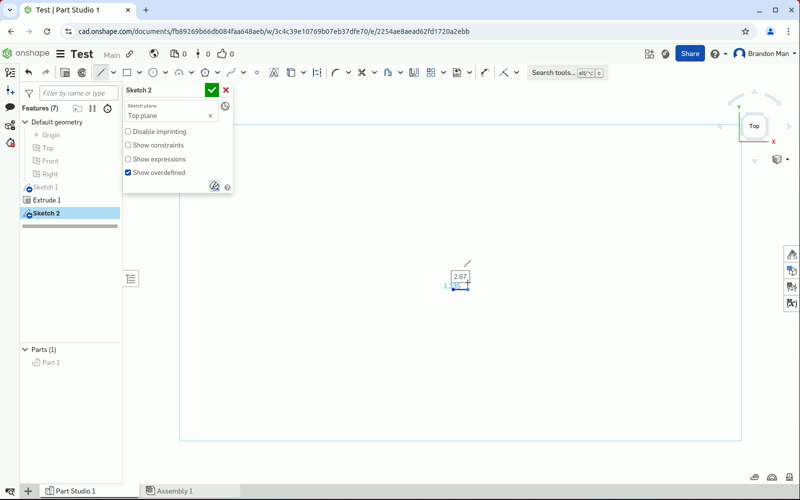
scroll(6)
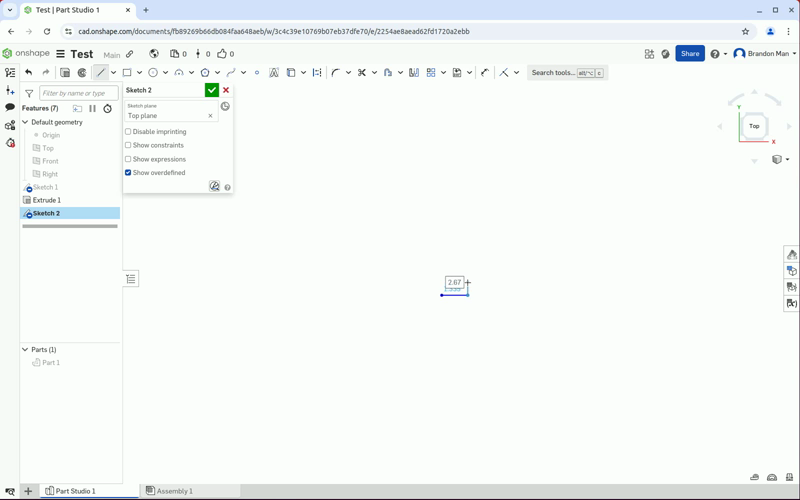
scroll(6)
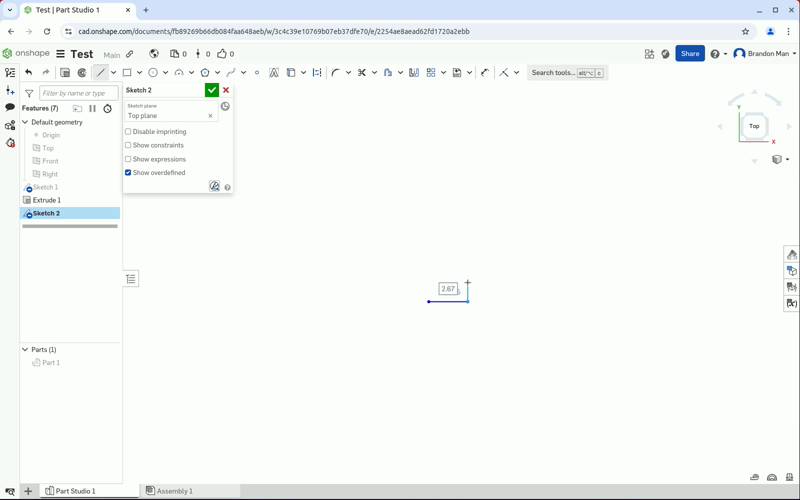
scroll(6)
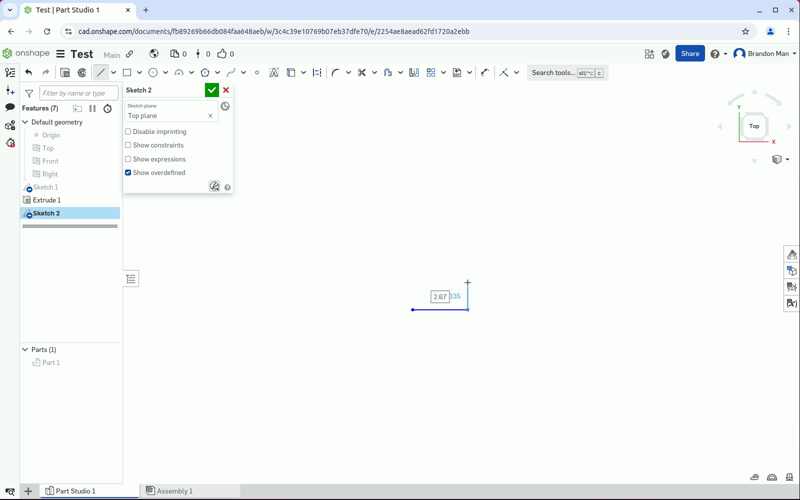
scroll(6)
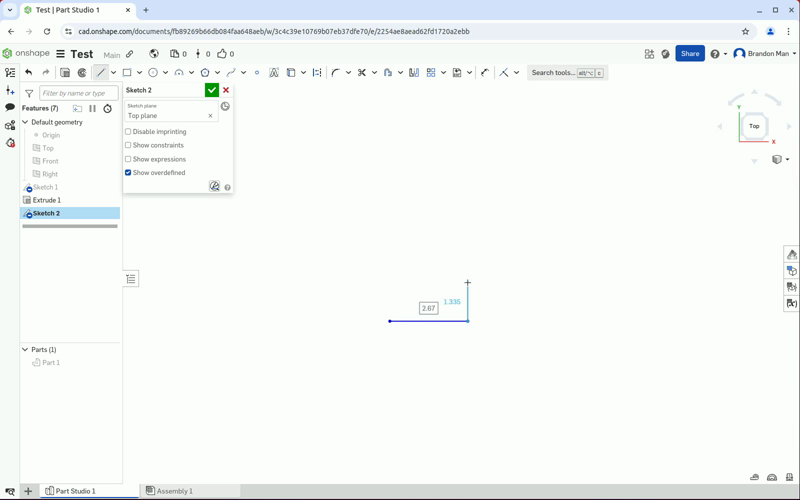
scroll(6)
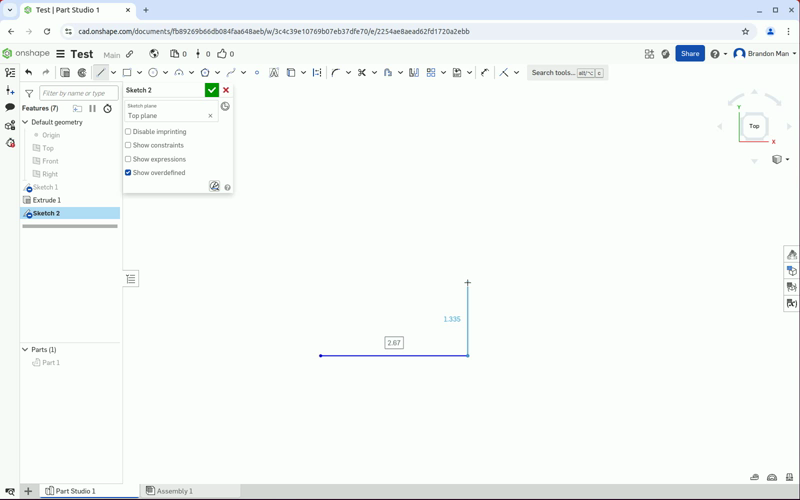
click(467, 282)
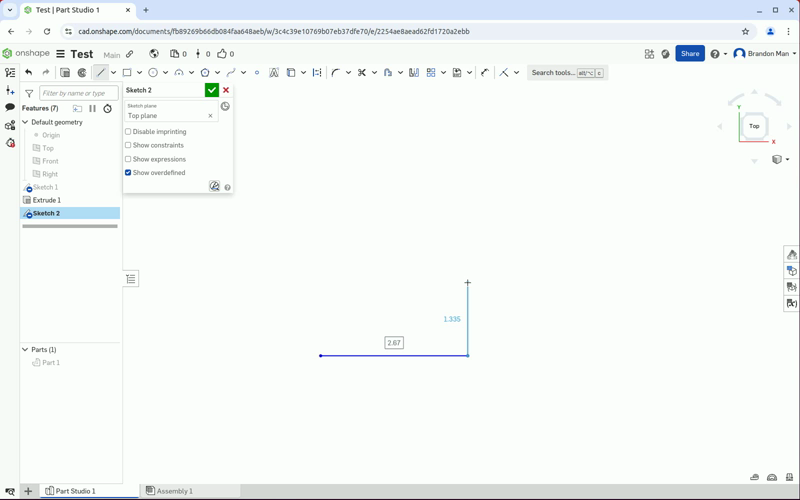
scroll(-6)
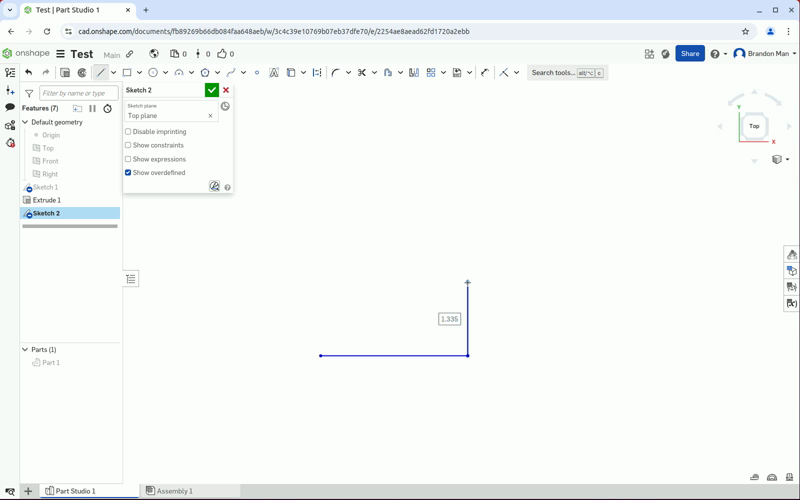
scroll(-6)
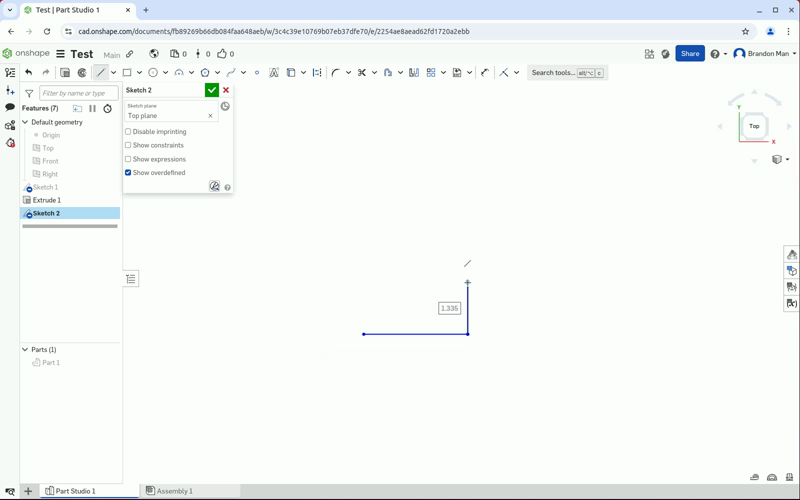
scroll(-6)
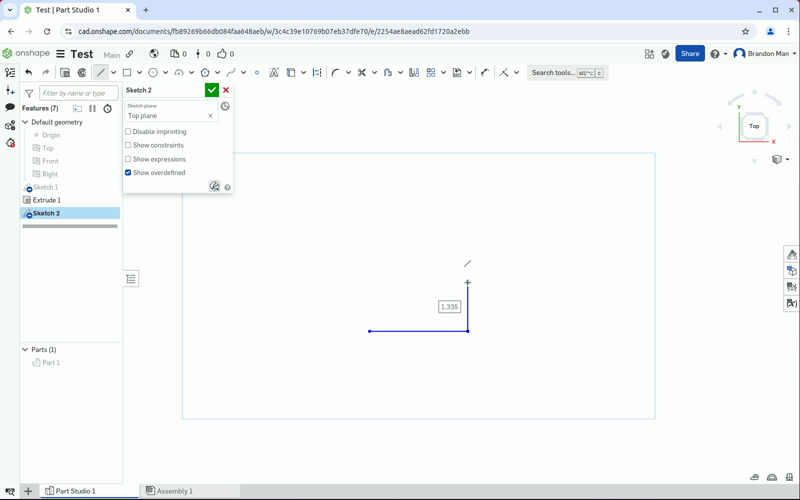
scroll(-6)
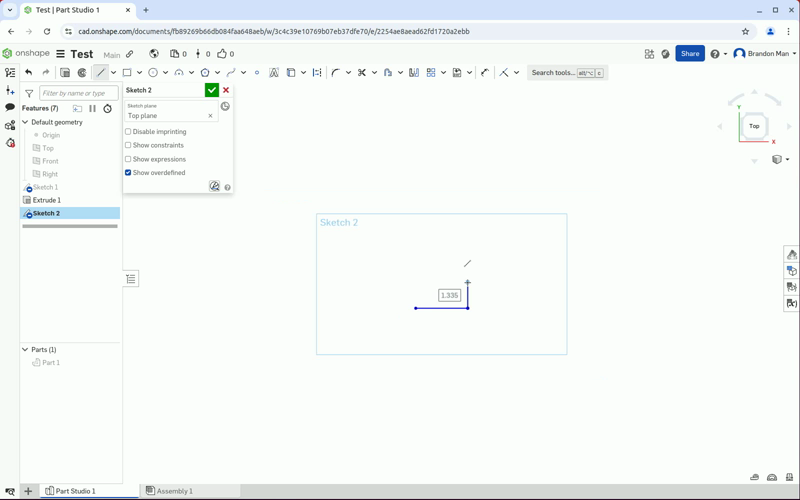
scroll(-6)
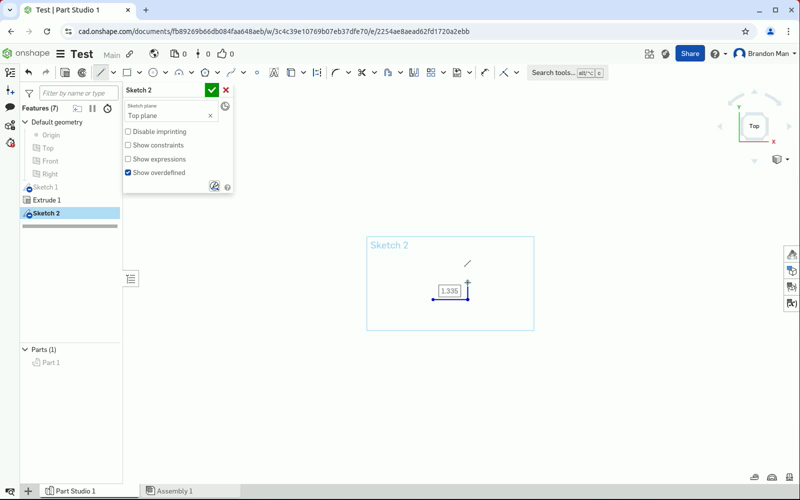
scroll(-6)
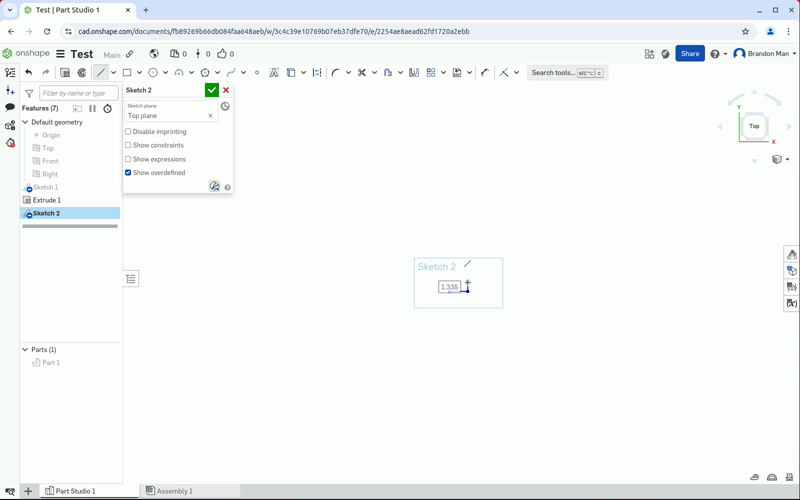
scroll(-6)
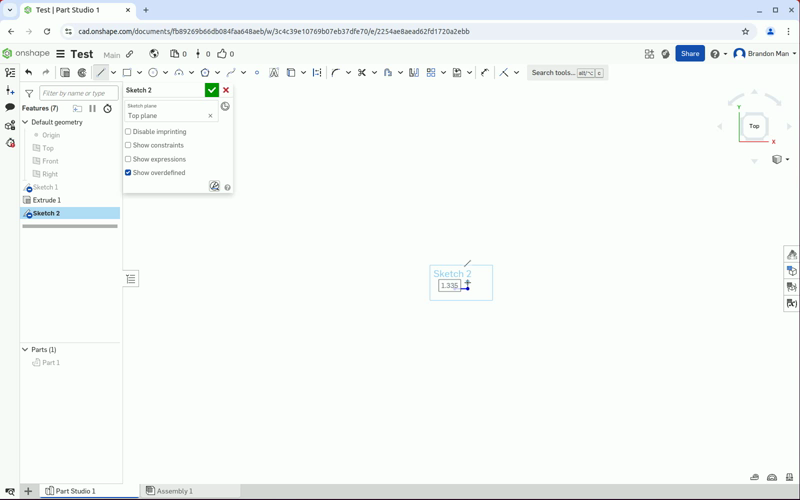
key_up(shift)
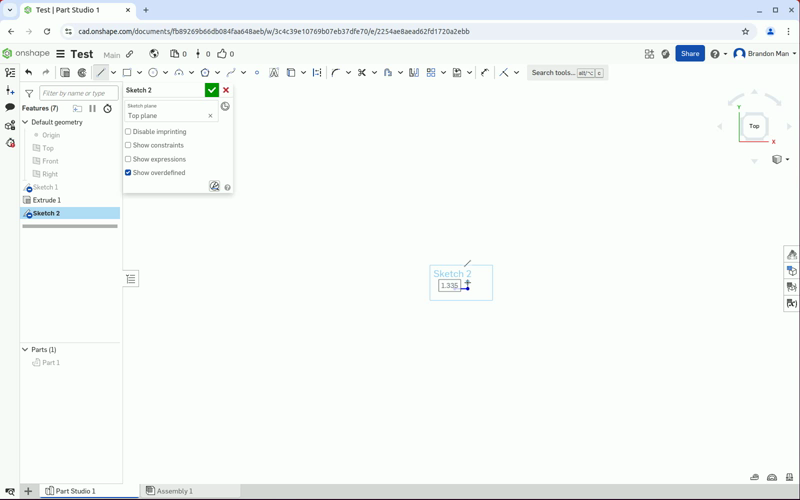
key_down(shift)
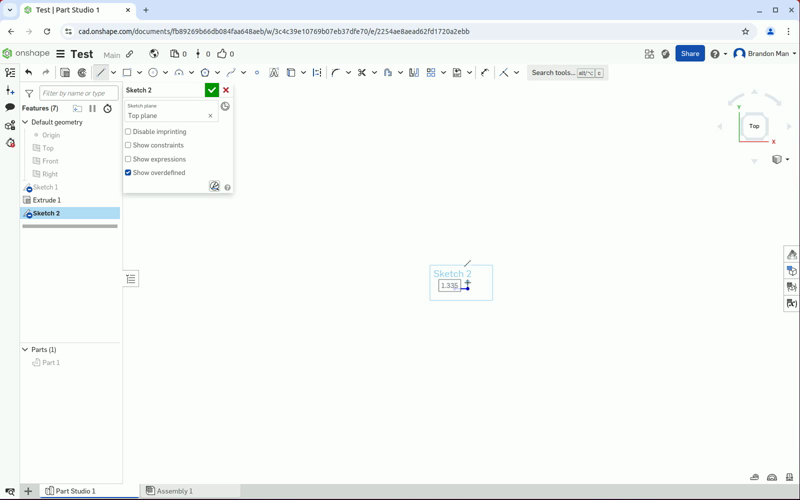
mouse_move(497, 282)
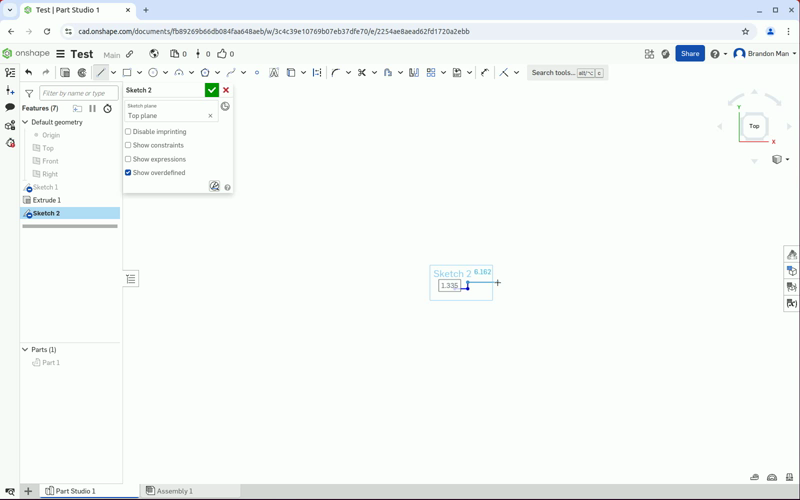
mouse_move(454, 282)
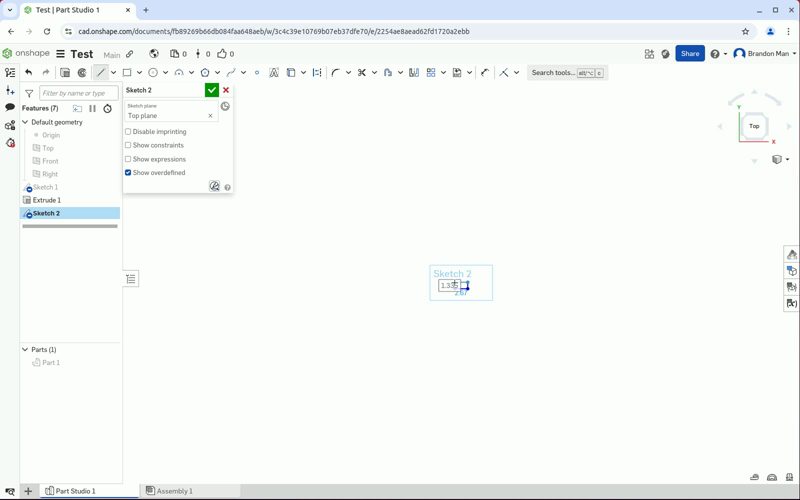
click(454, 282)
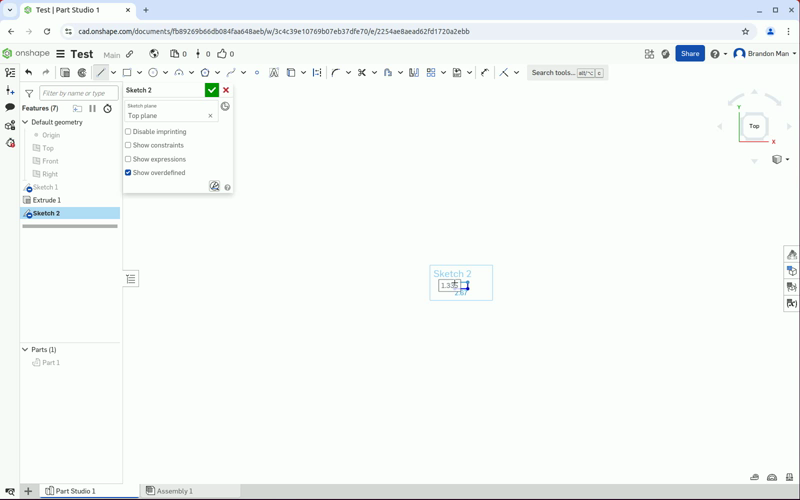
key_up(shift)
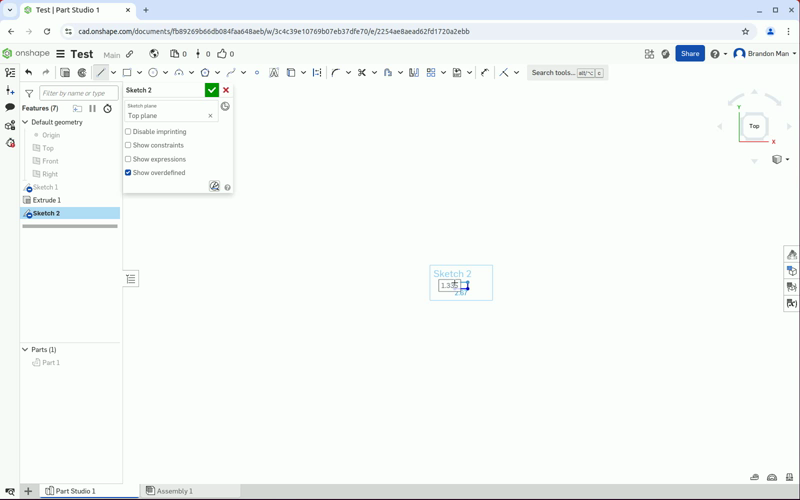
mouse_move(484, 282)
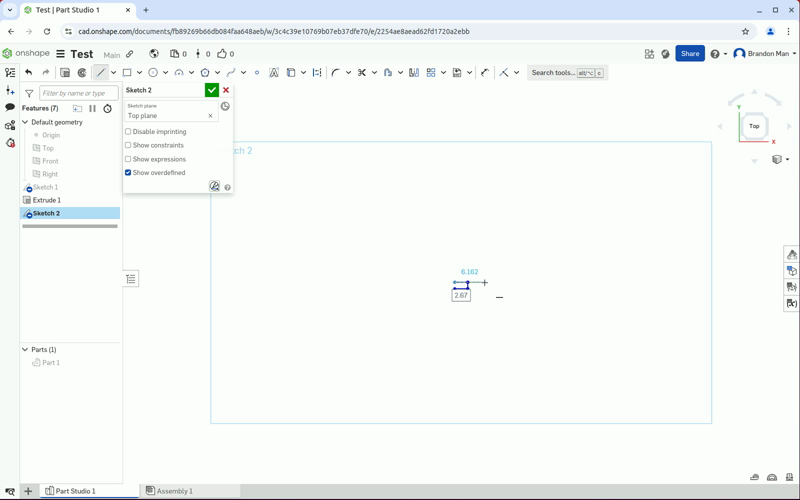
key_down(shift)
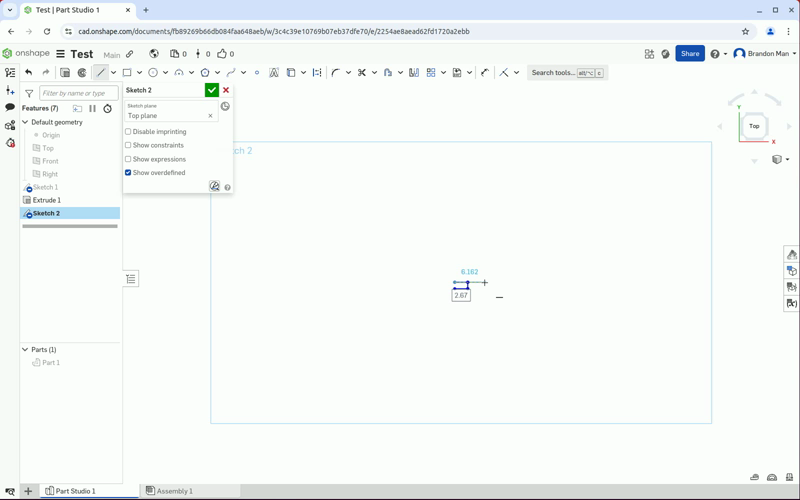
mouse_move(454, 288)
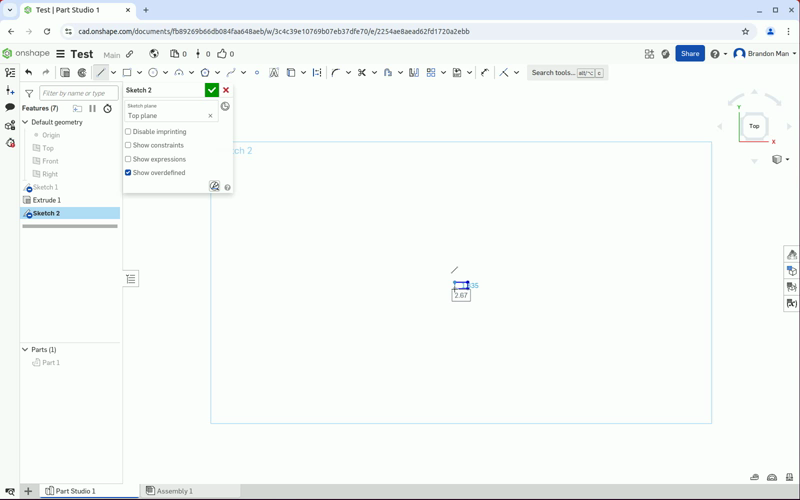
scroll(6)
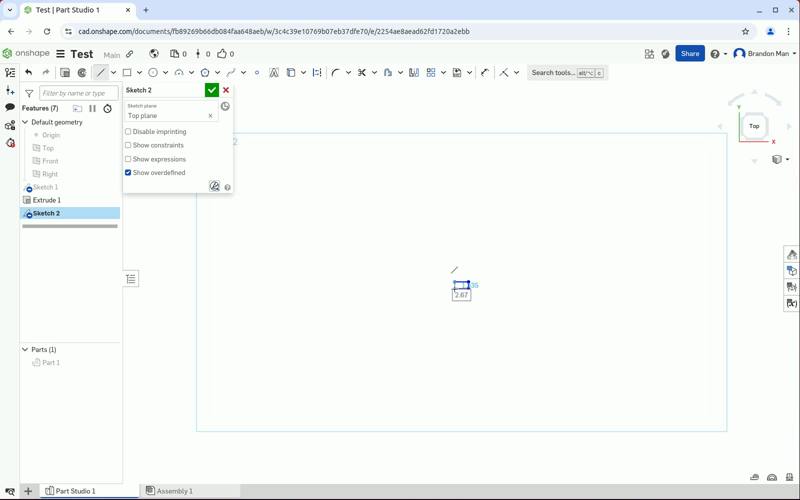
scroll(6)
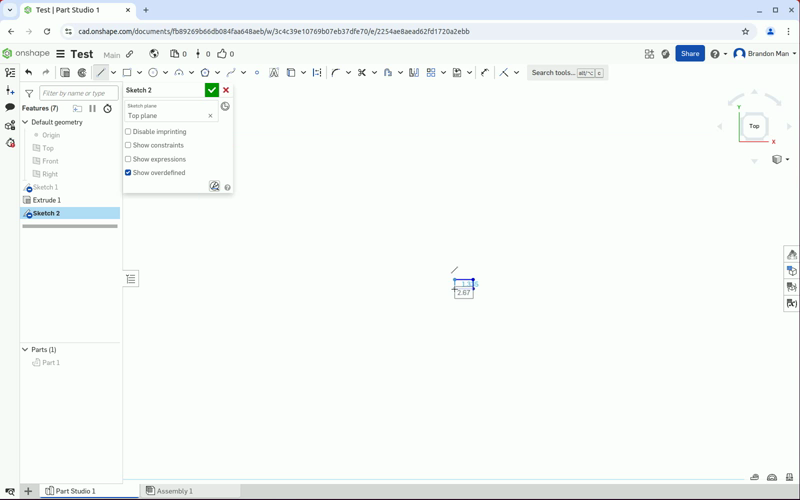
scroll(6)
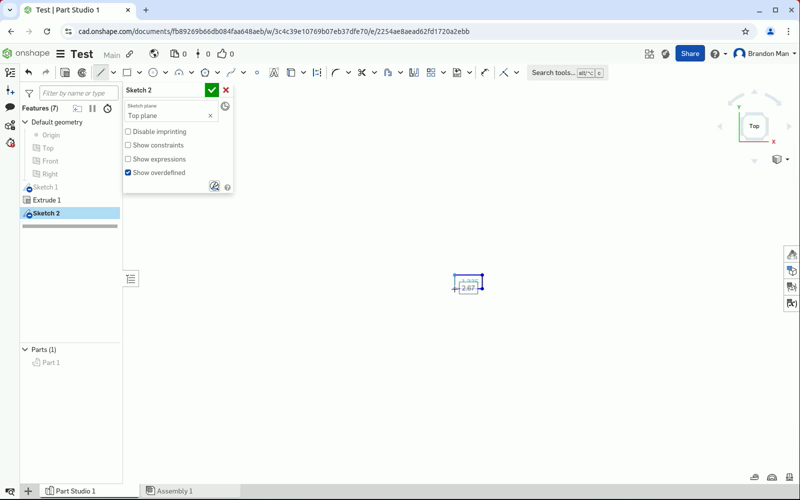
scroll(6)
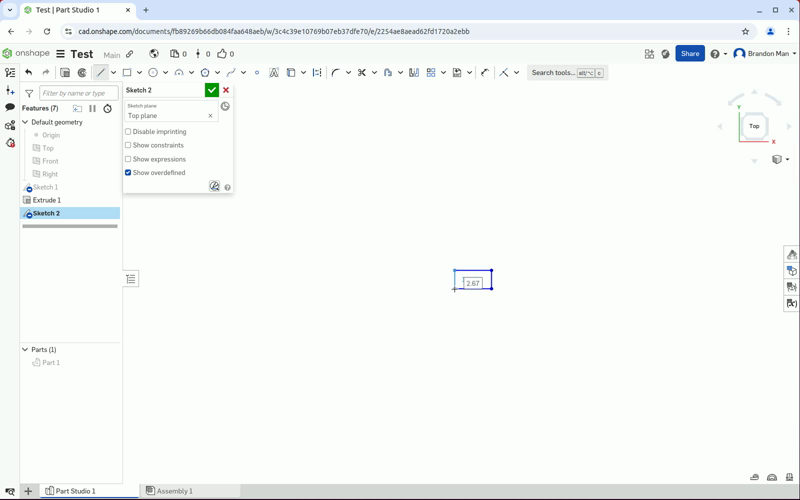
scroll(6)
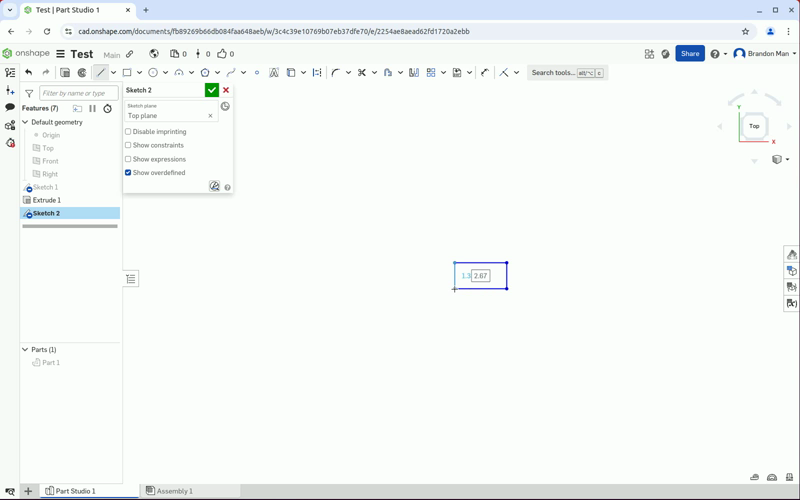
scroll(6)
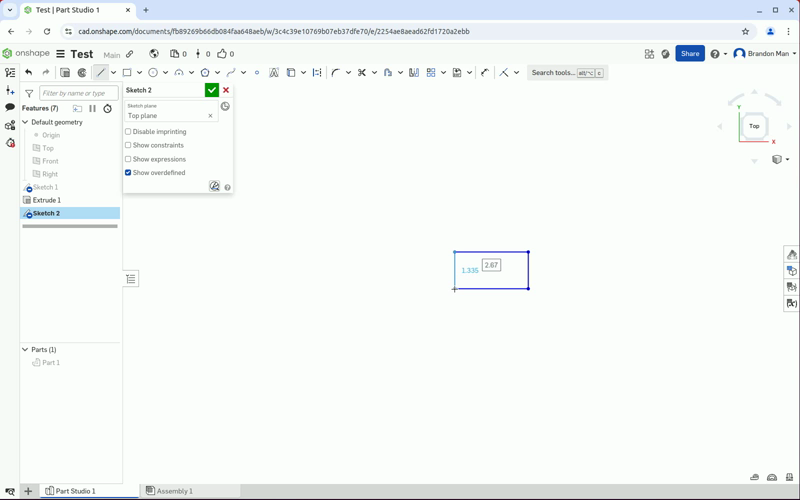
scroll(6)
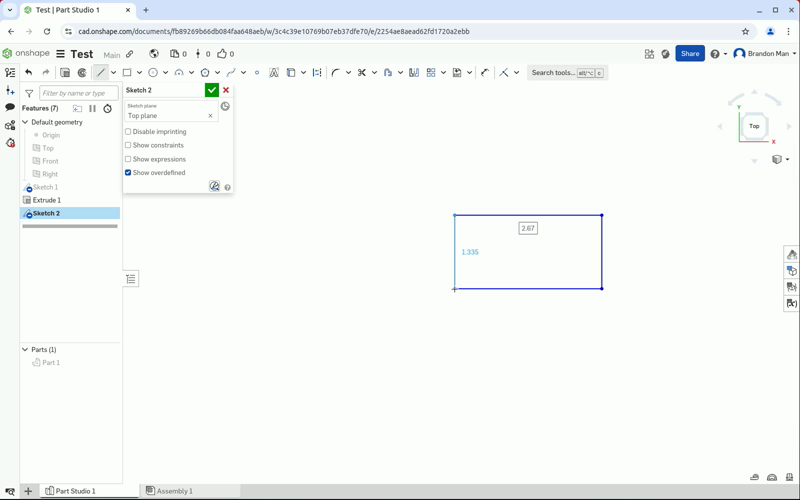
key_up(shift)
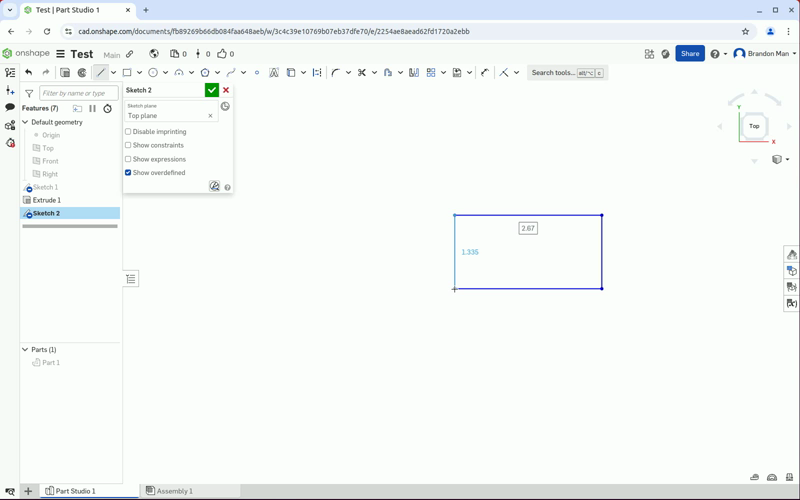
click(454, 288)
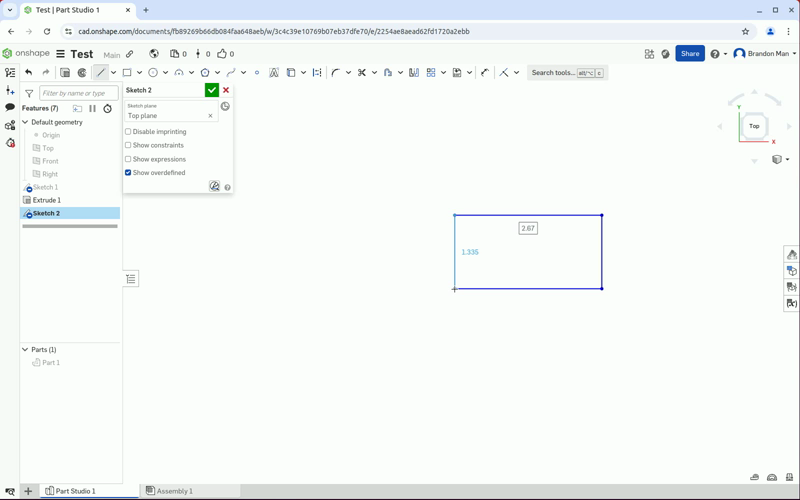
scroll(-6)
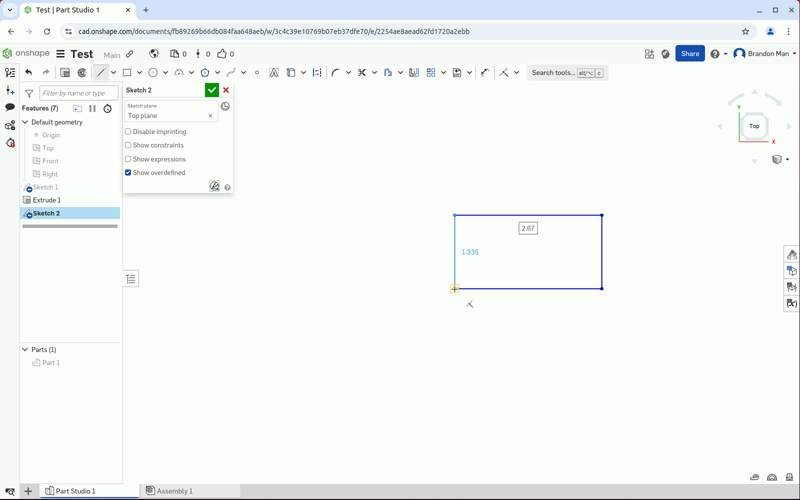
scroll(-6)
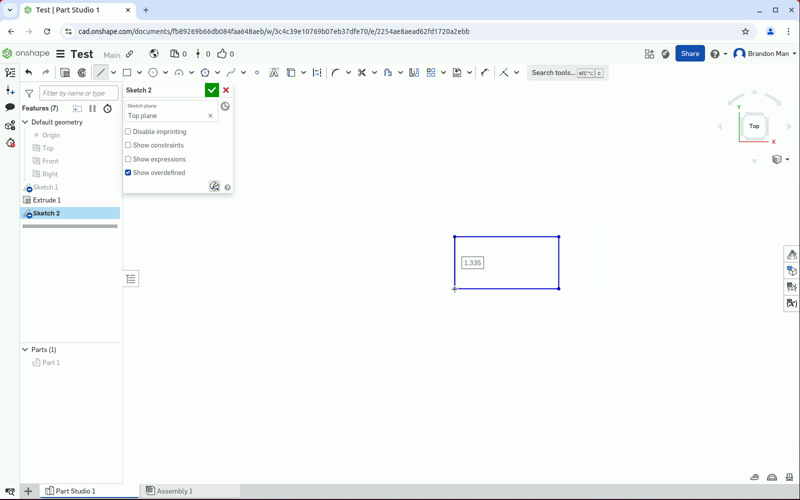
scroll(-6)
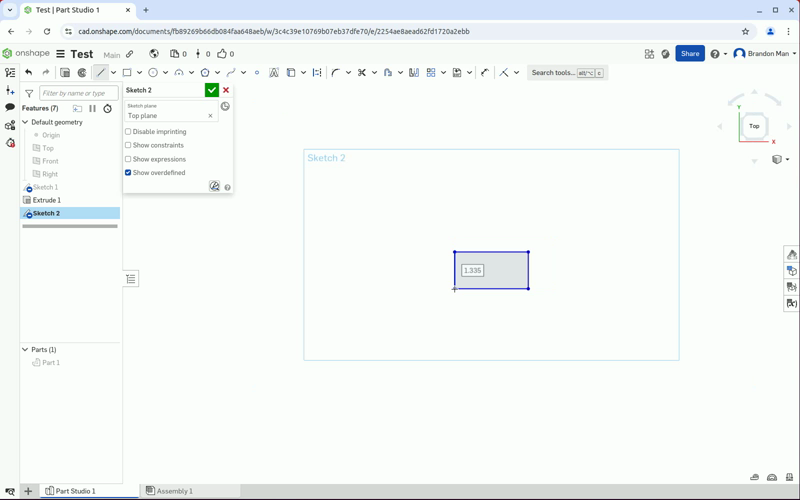
scroll(-6)
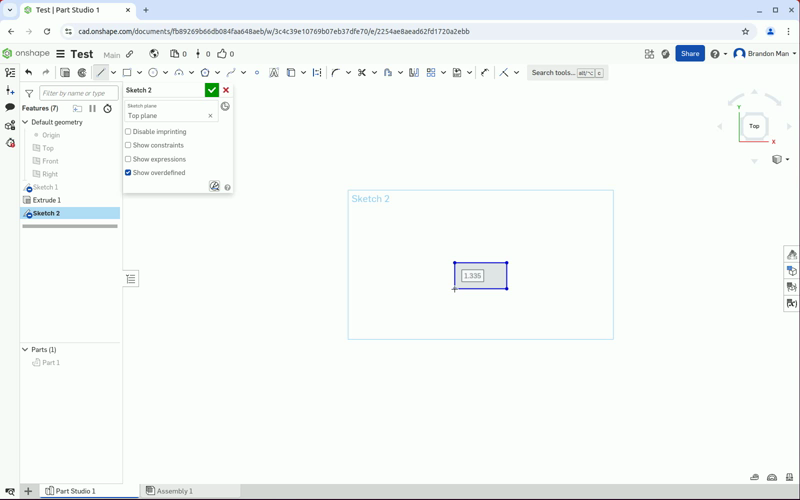
scroll(-6)
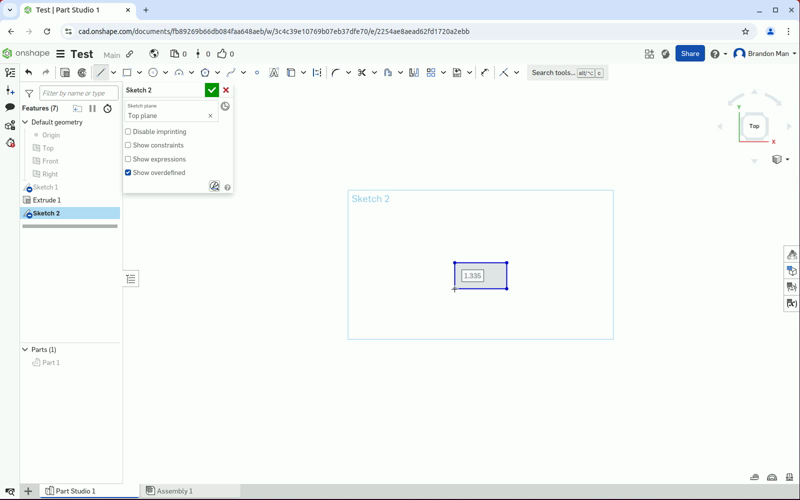
scroll(-6)
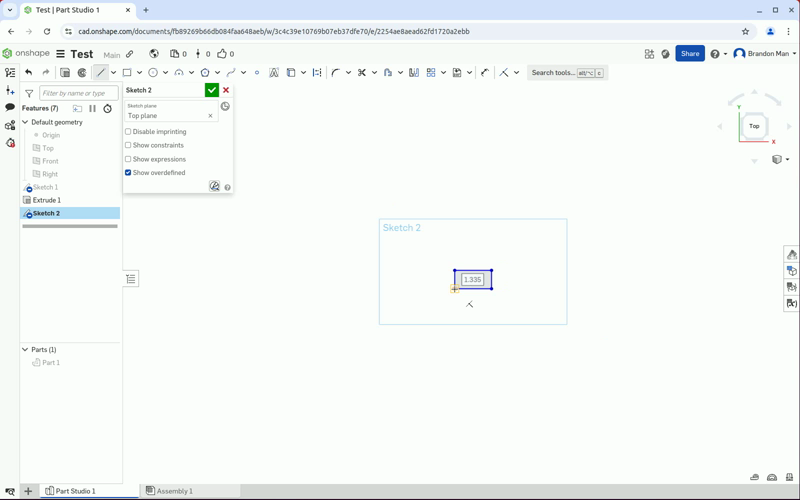
scroll(-6)
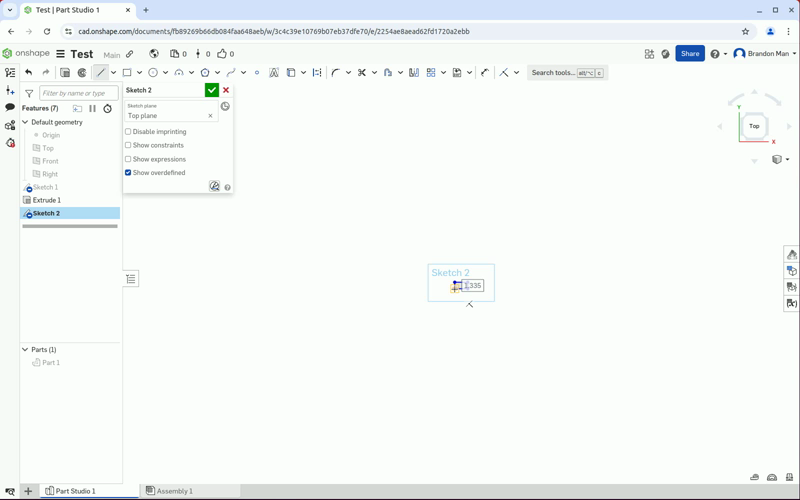
key(esc)
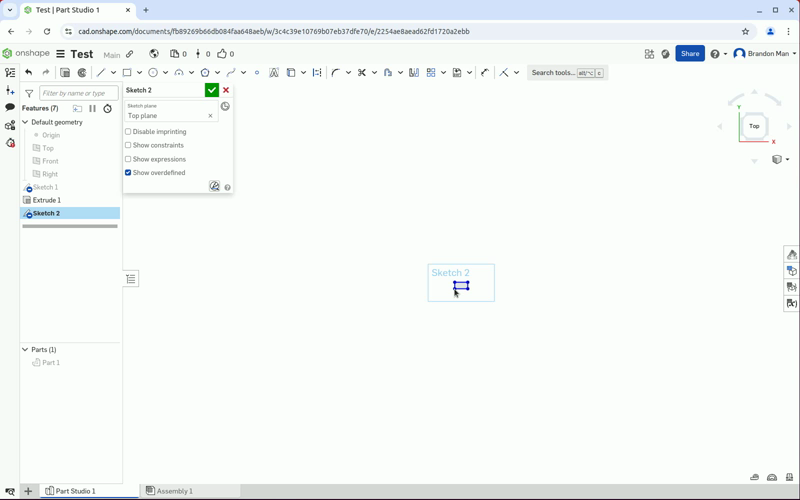
mouse_move(465, 282)
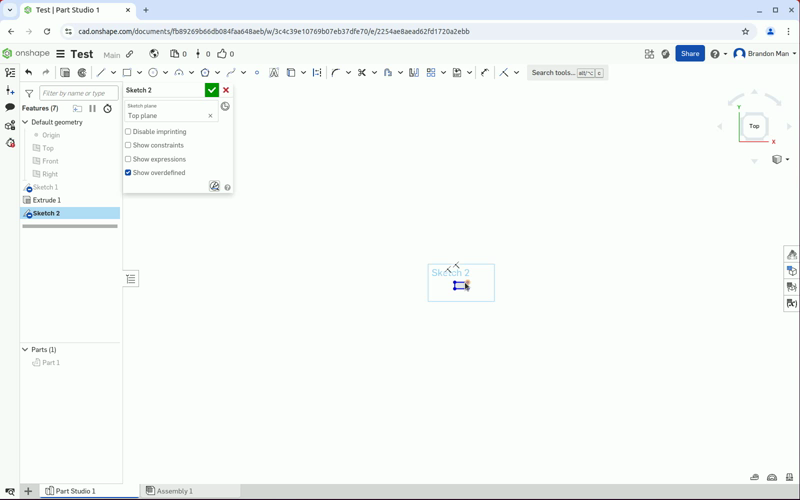
scroll(6)
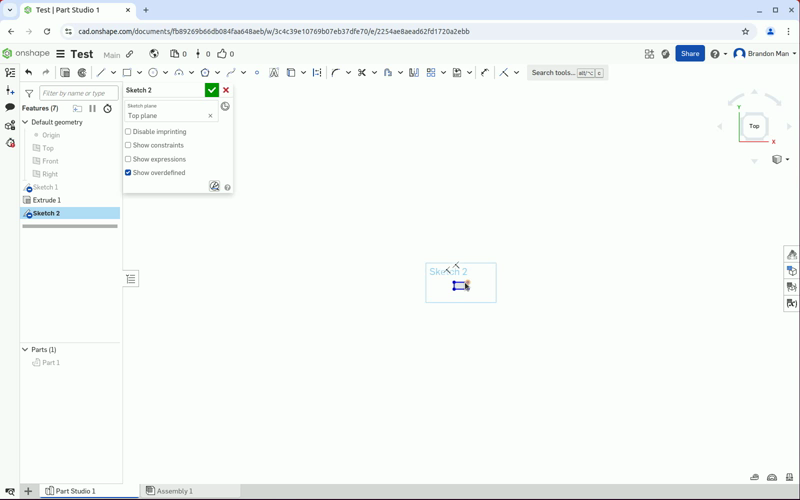
scroll(6)
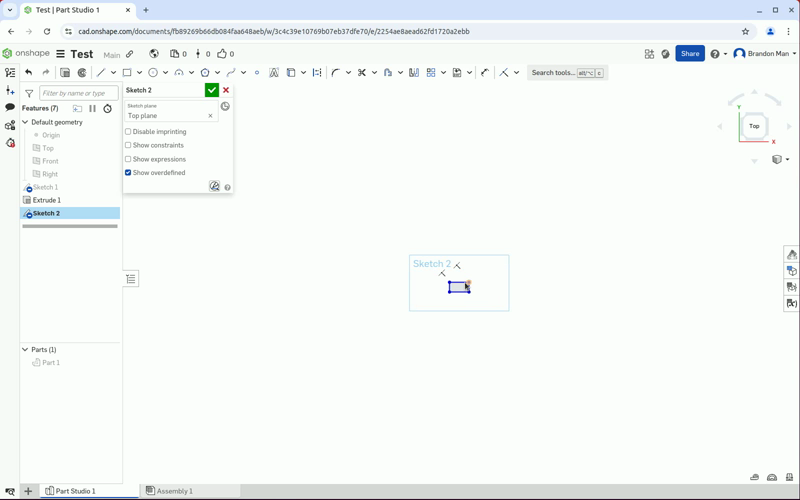
scroll(6)
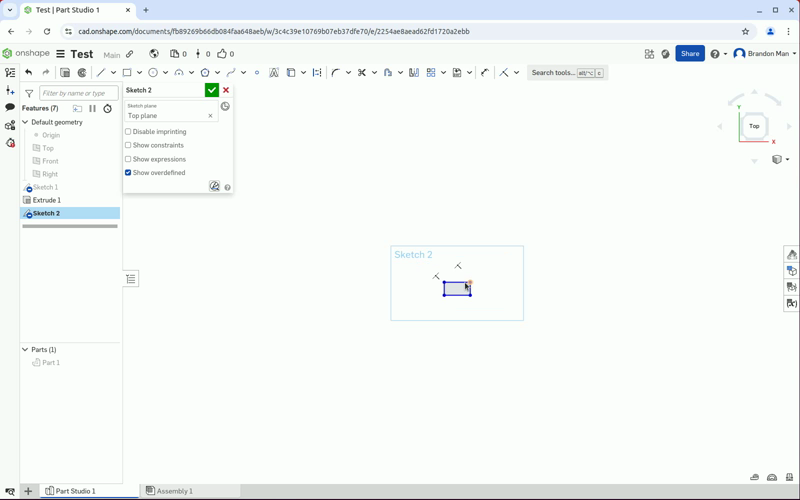
scroll(6)
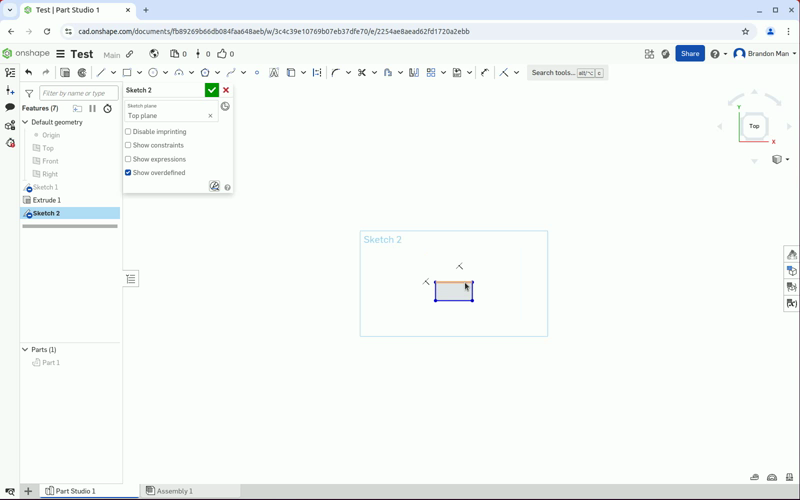
scroll(6)
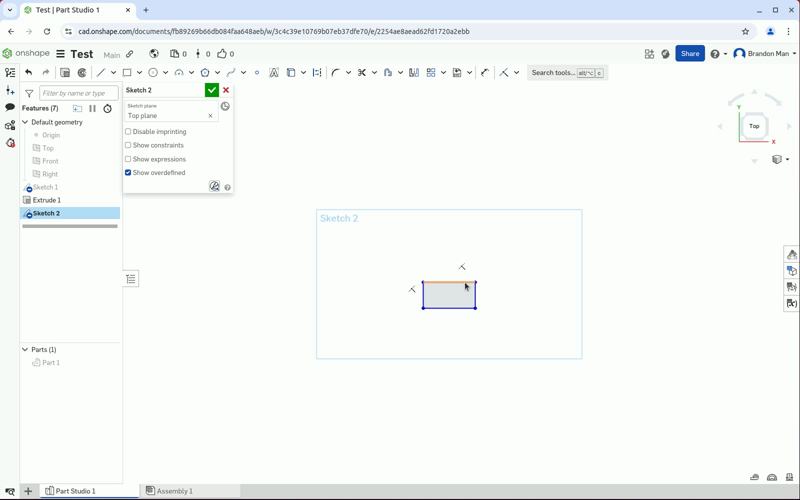
scroll(6)
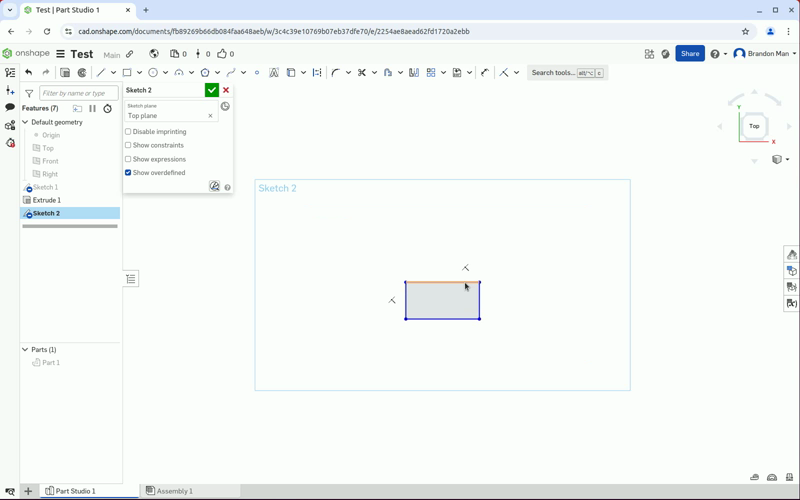
scroll(6)
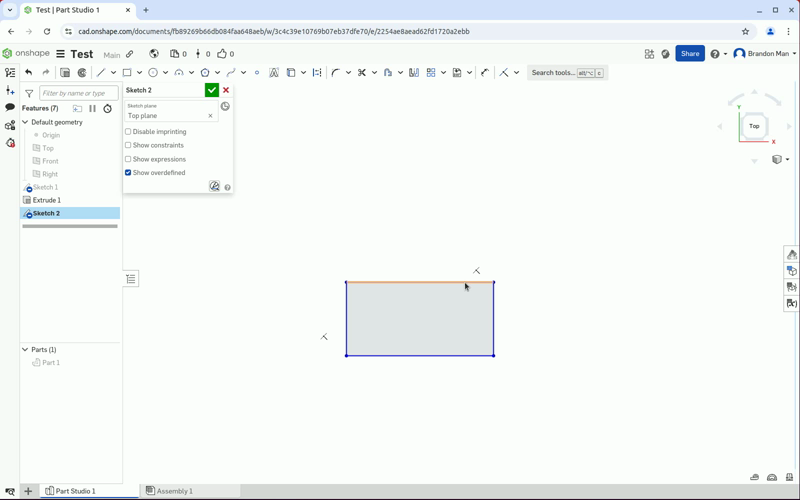
click(465, 282)
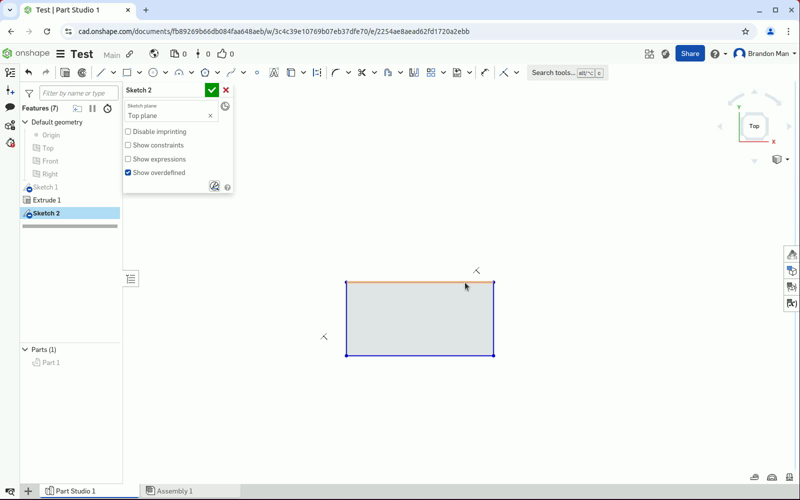
scroll(-6)
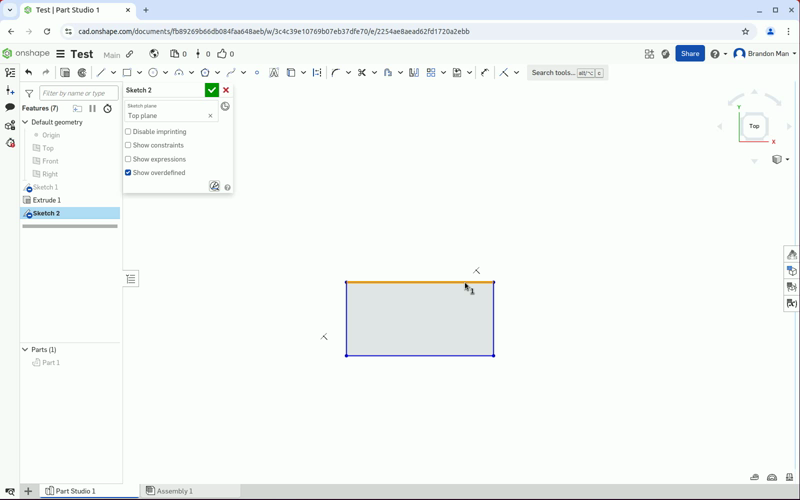
scroll(-6)
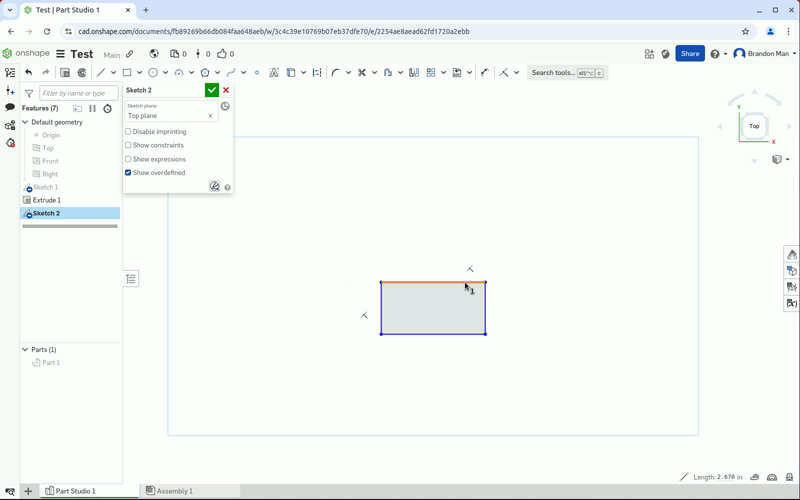
scroll(-6)
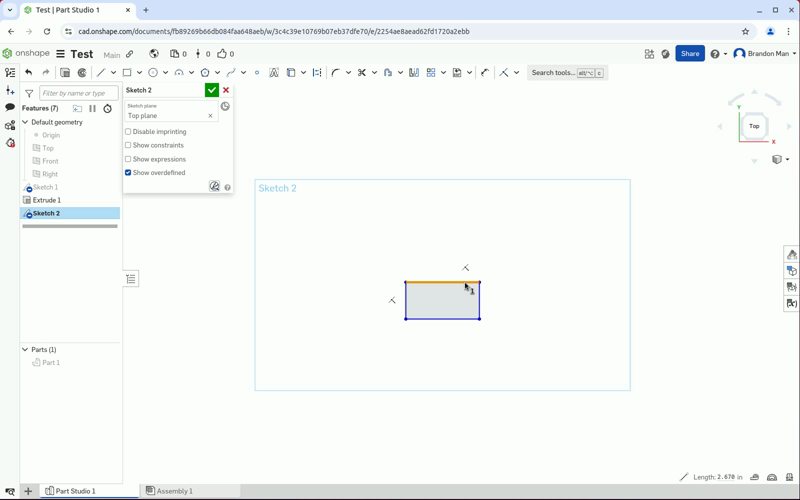
scroll(-6)
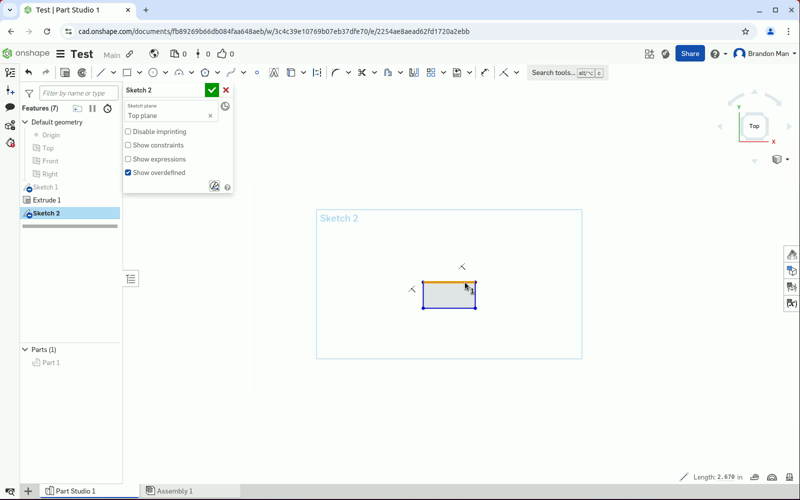
scroll(-6)
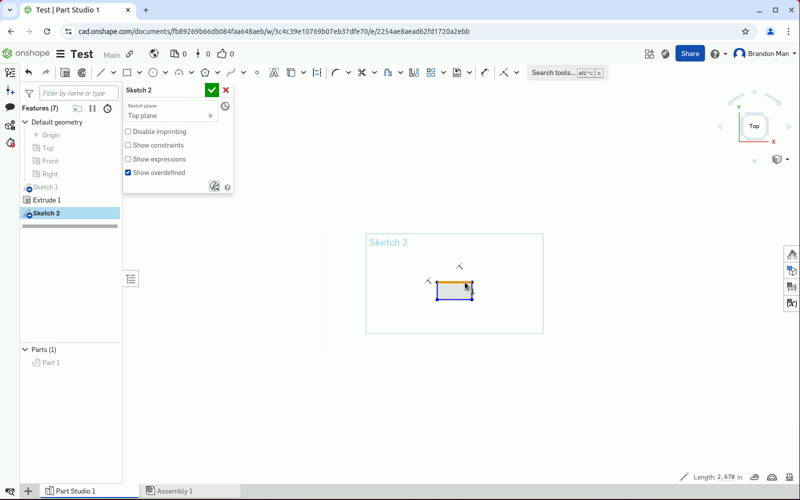
scroll(-6)
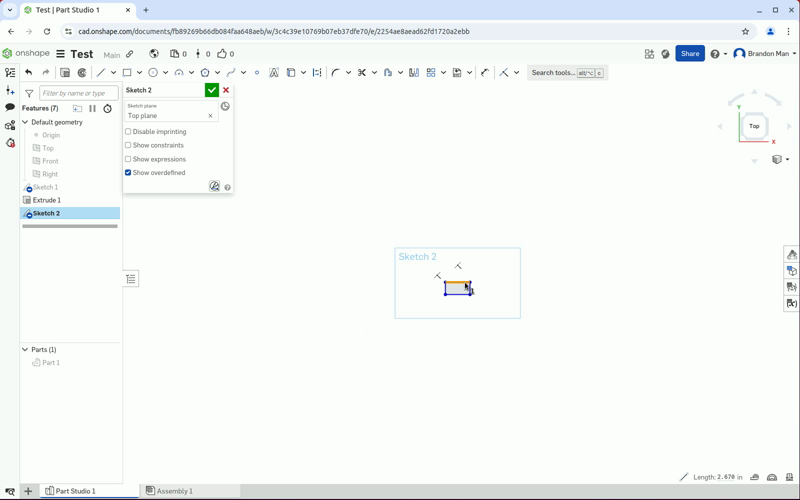
scroll(-6)
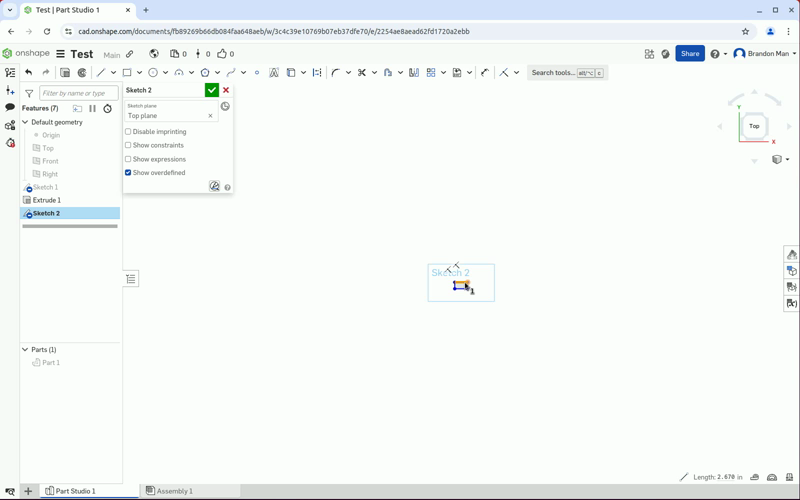
mouse_move(73, 352)
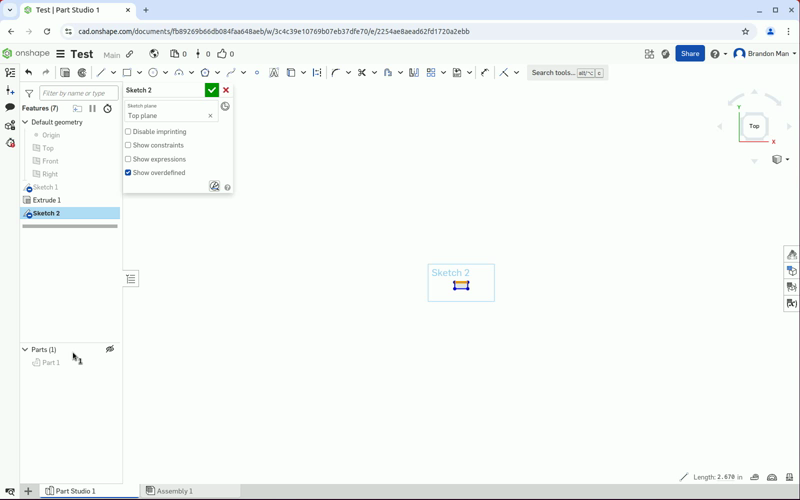
key(shift+y)
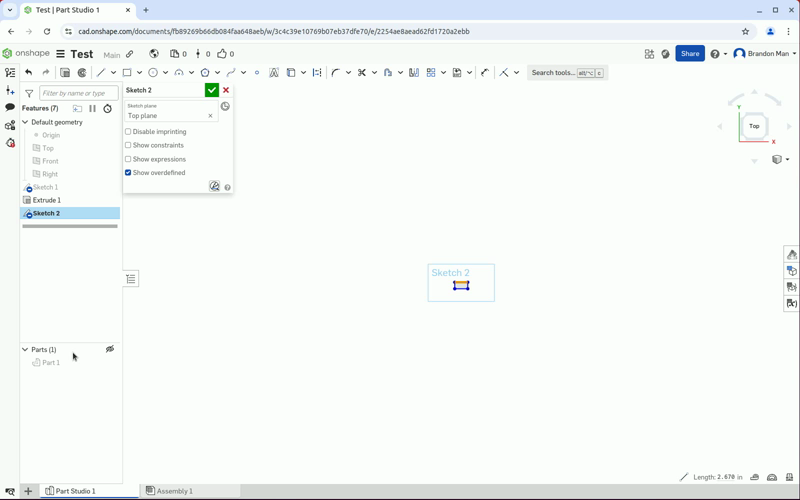
key(shift+e)
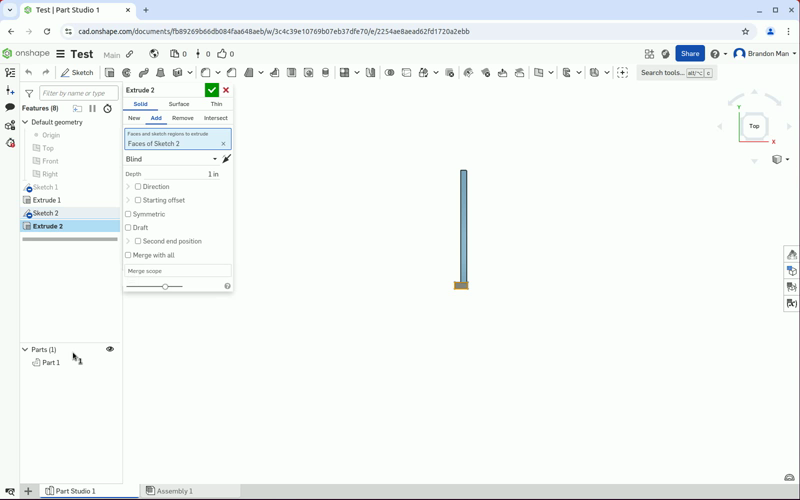
mouse_move(143, 106)
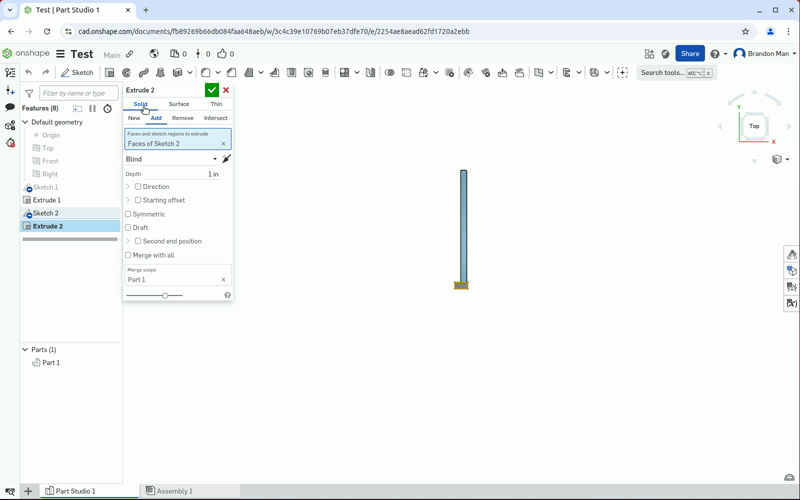
click(143, 106)
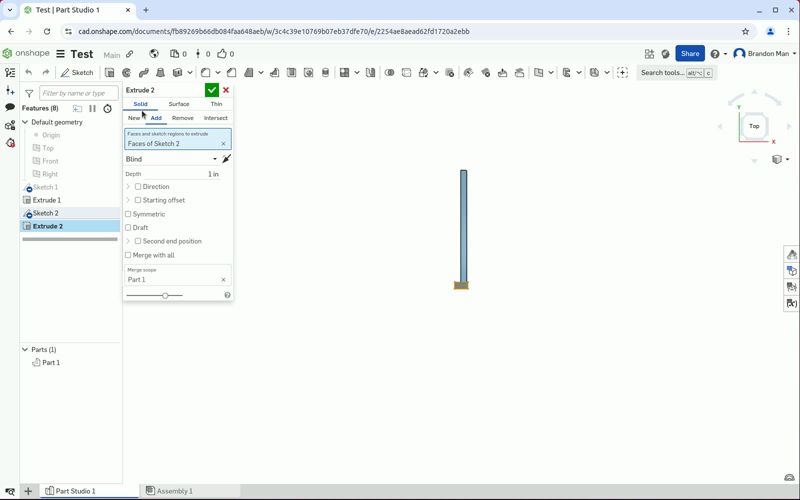
mouse_move(137, 120)
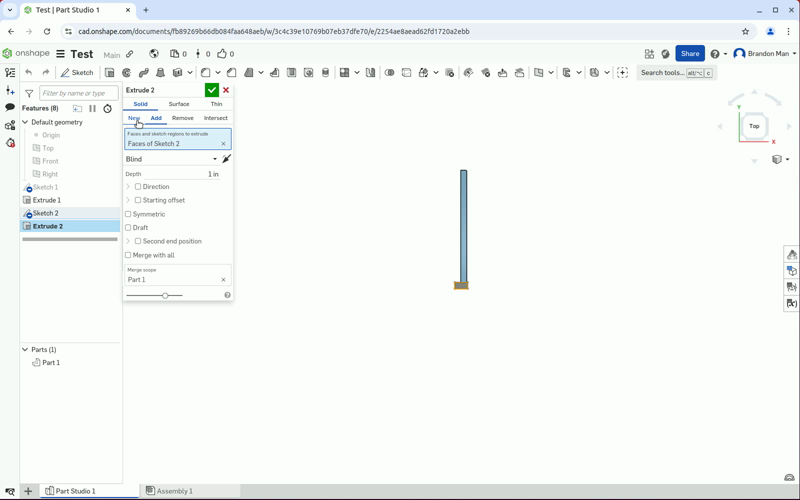
click(137, 120)
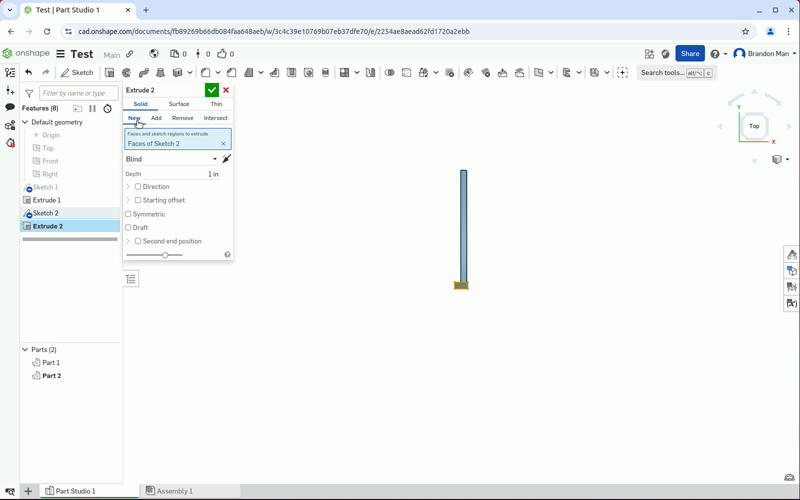
key(tab, 4)
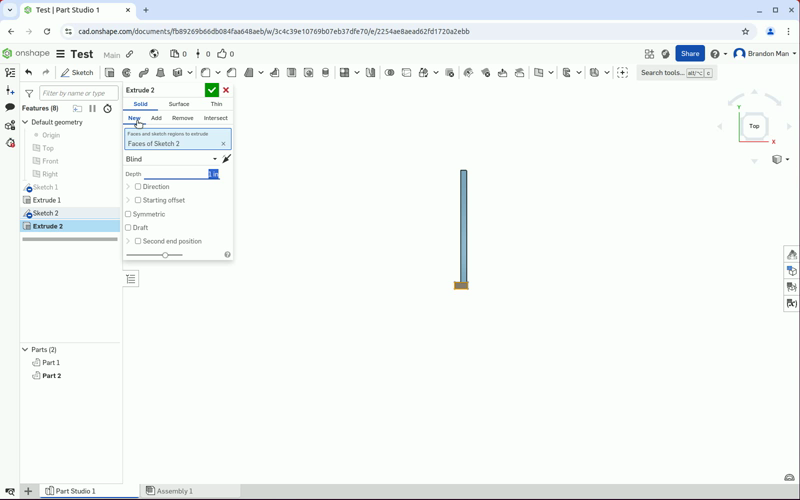
text(23.108)
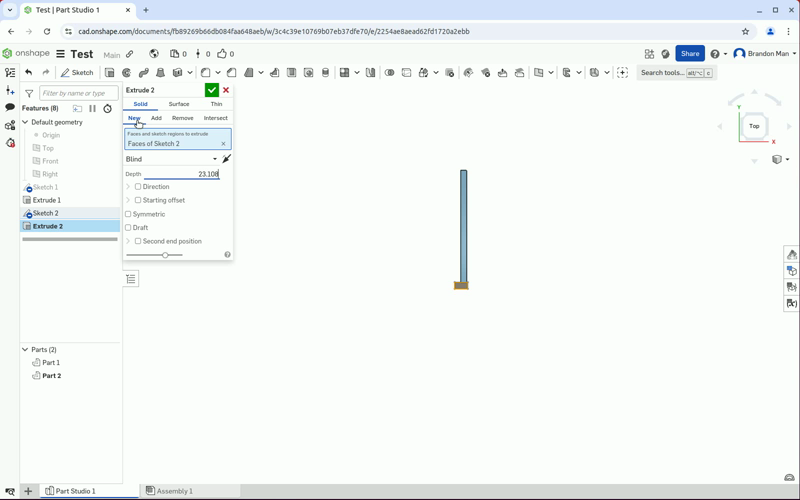
key(enter)
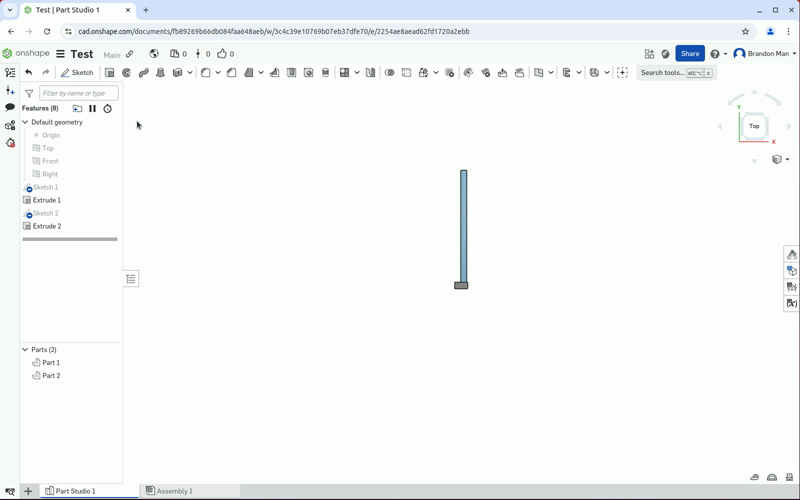
key(shift+h)
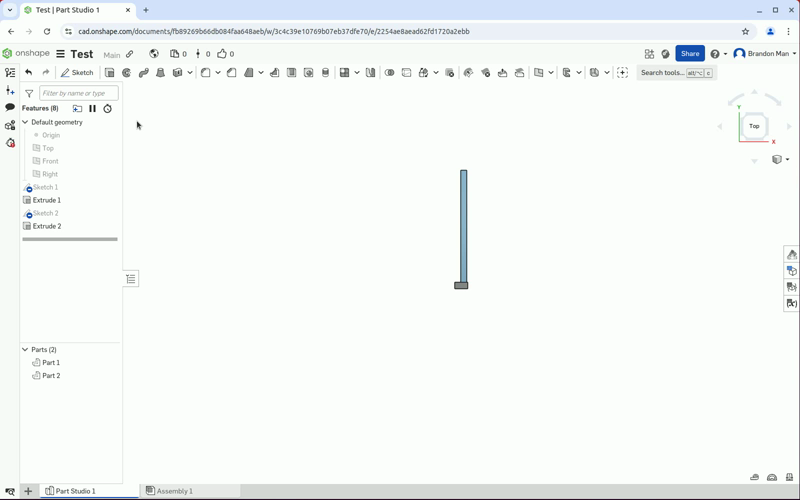
key(shift+h)
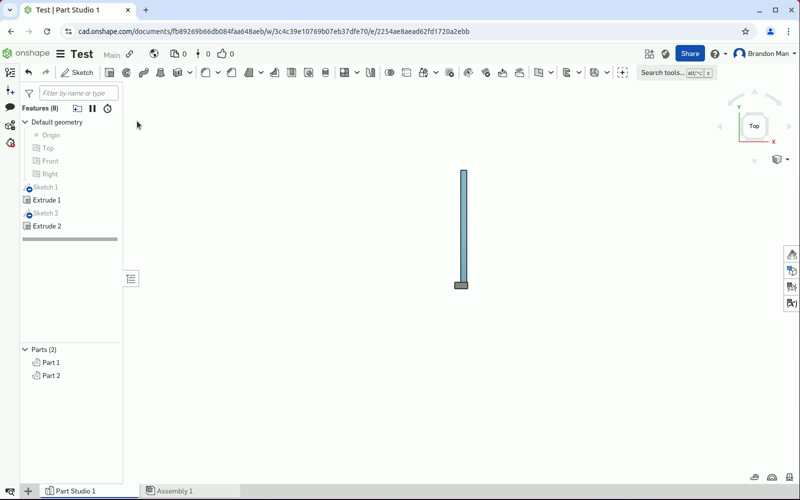
mouse_move(73, 189)
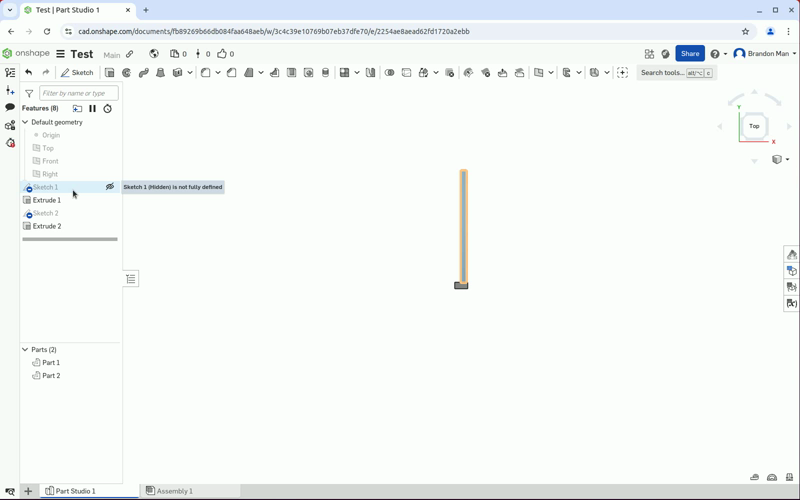
click(73, 189)
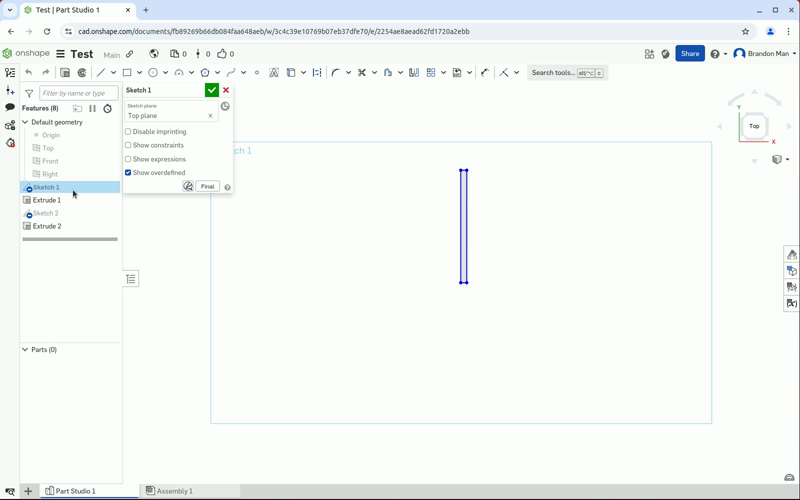
mouse_move(229, 92)
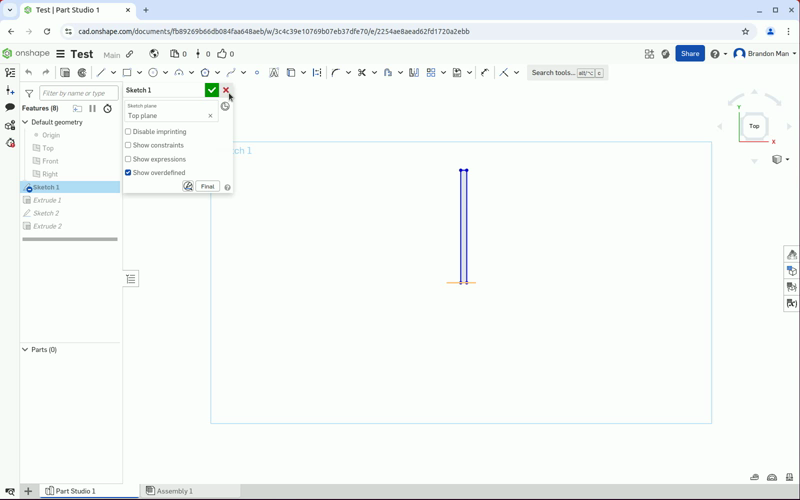
click(229, 92)
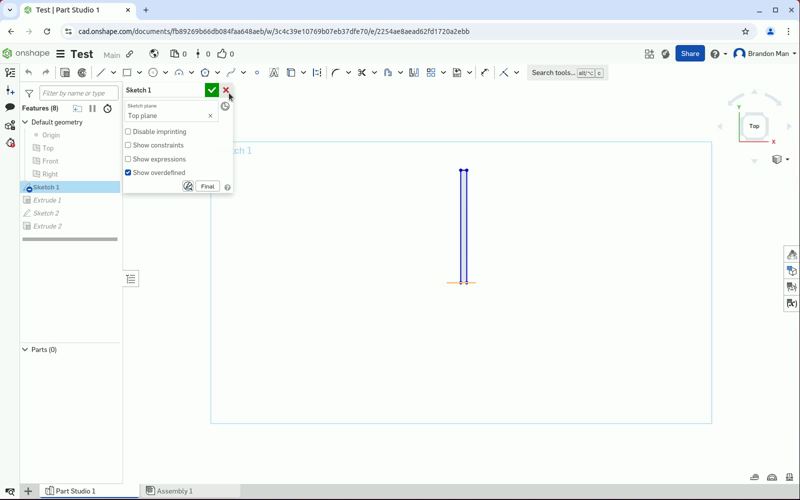
key(shift+s)
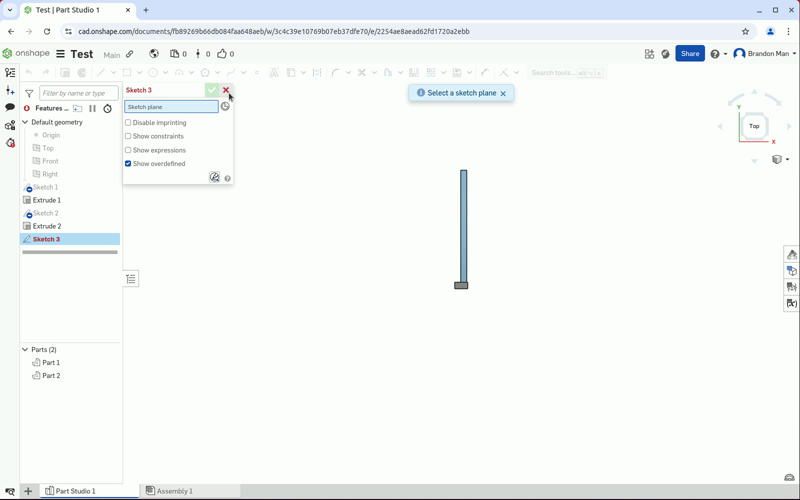
mouse_move(73, 150)
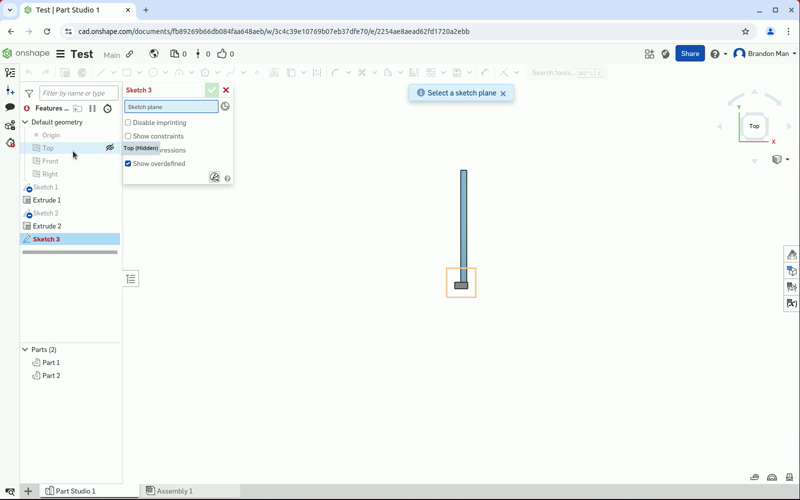
click(73, 150)
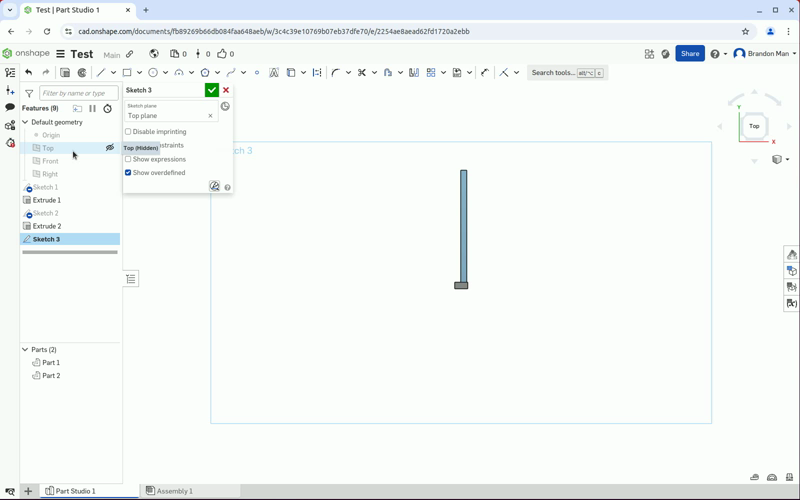
mouse_move(73, 352)
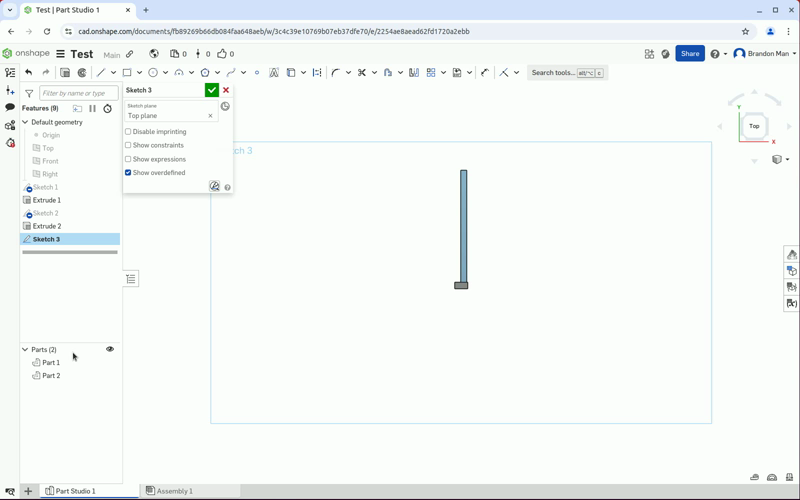
key(y)
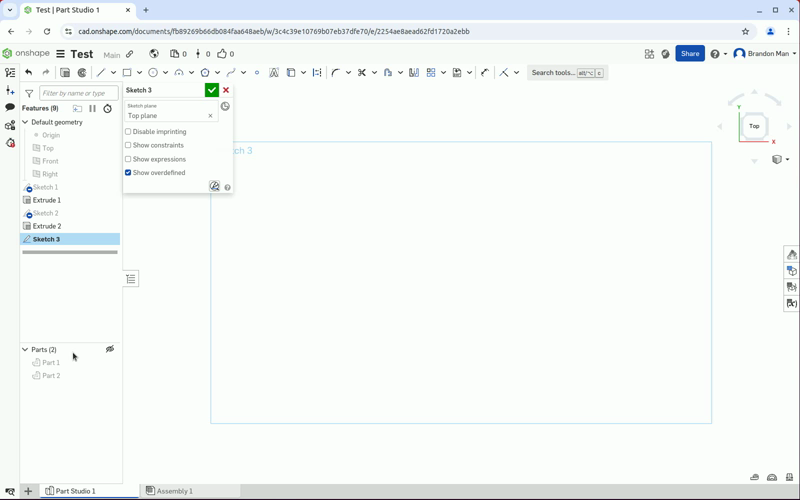
key(l)
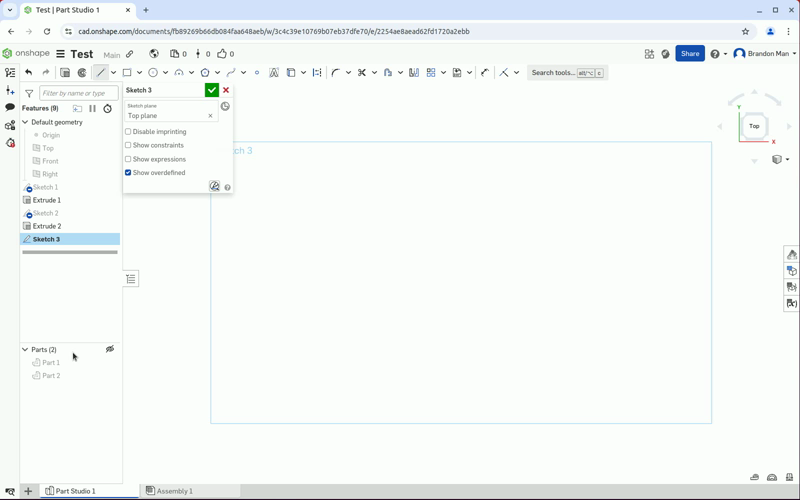
key_down(shift)
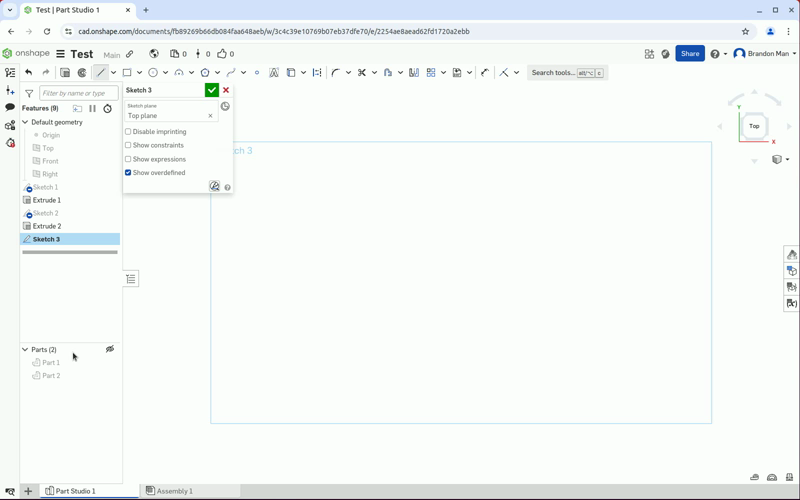
mouse_move(385, 288)
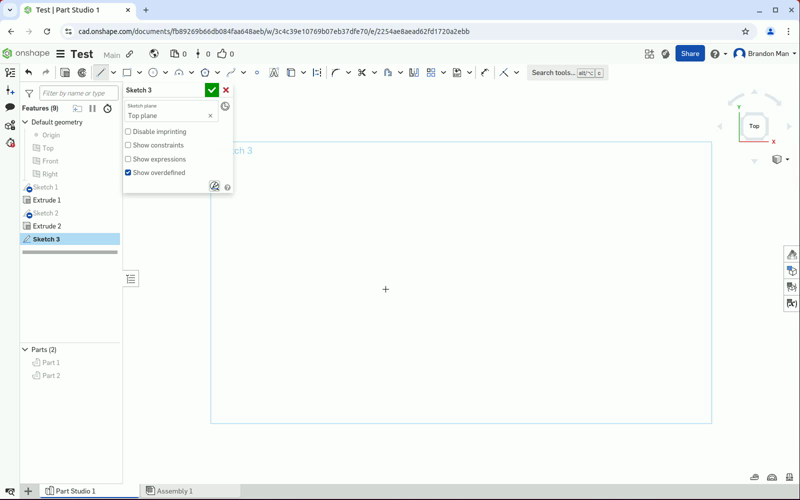
click(385, 288)
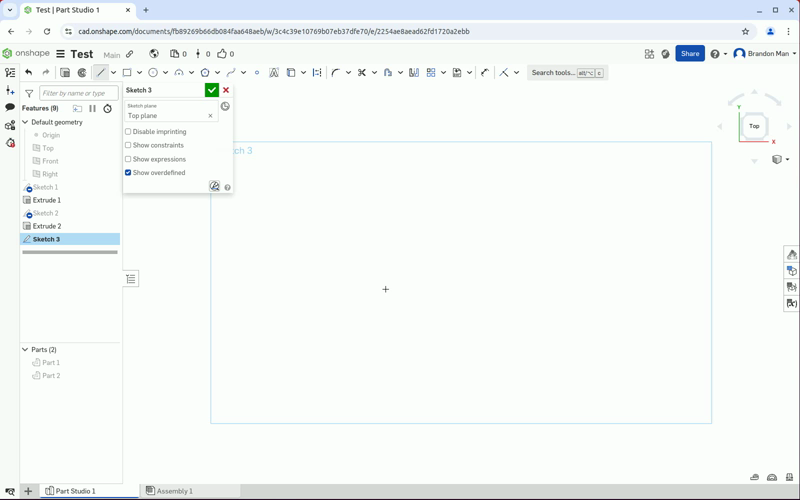
key_up(shift)
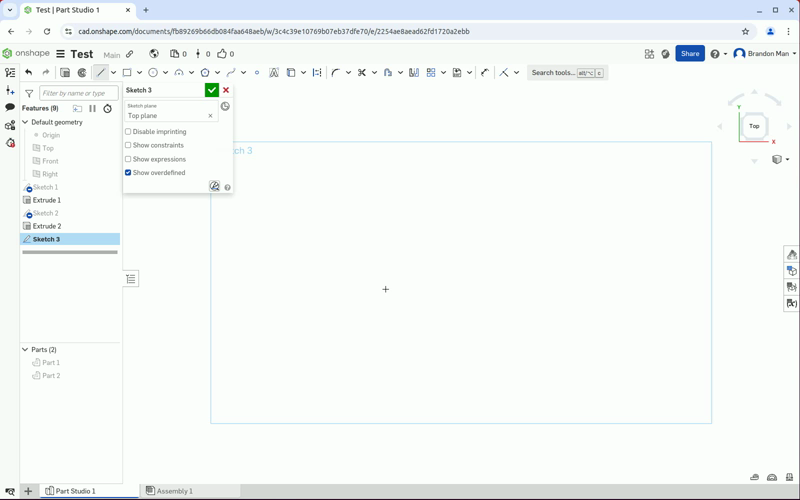
key_down(shift)
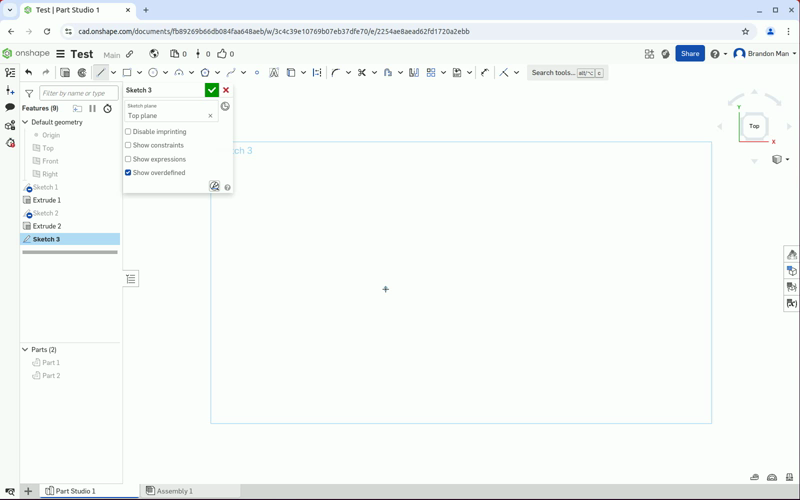
mouse_move(455, 288)
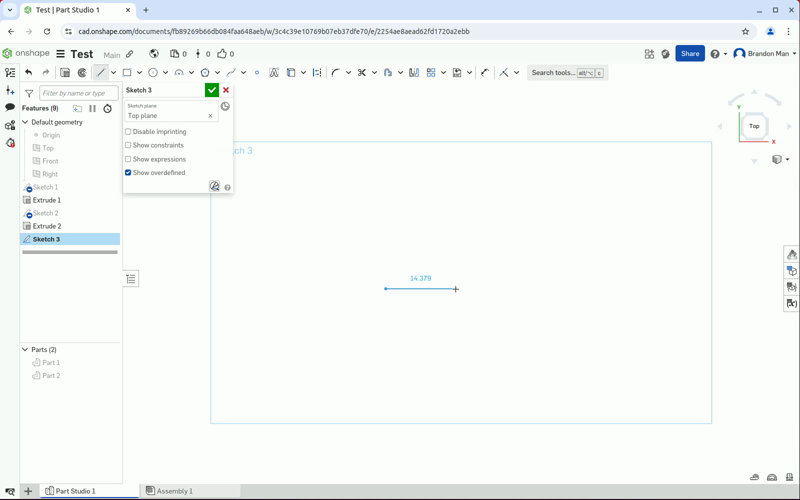
click(455, 288)
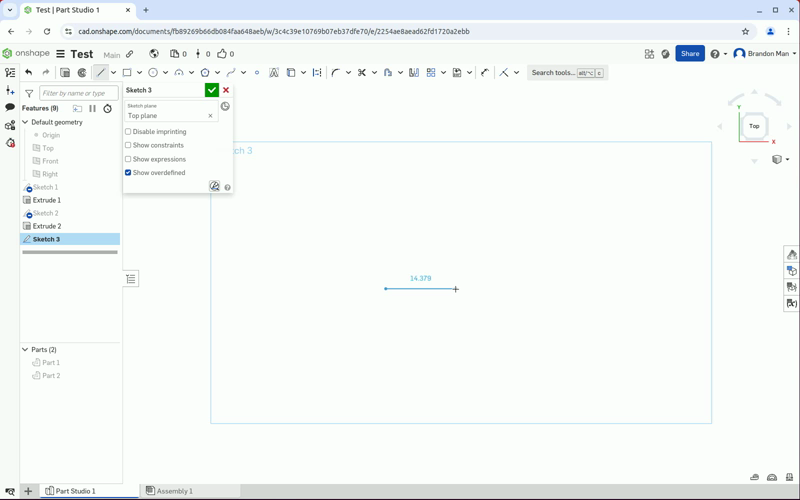
key_up(shift)
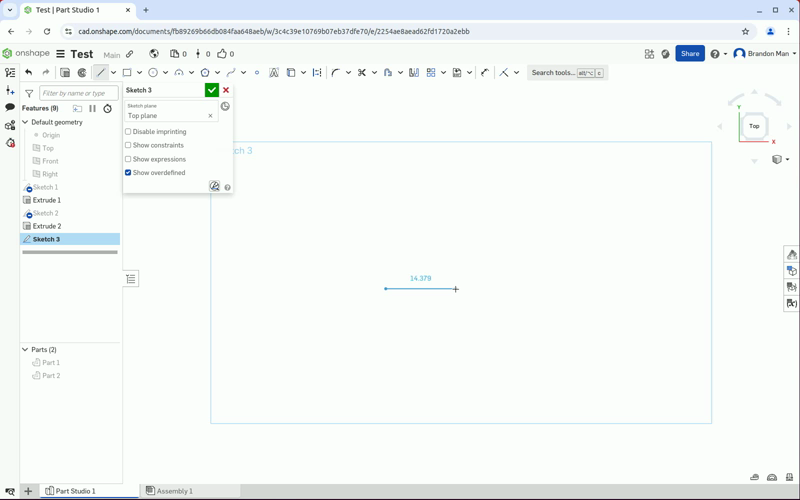
key_down(shift)
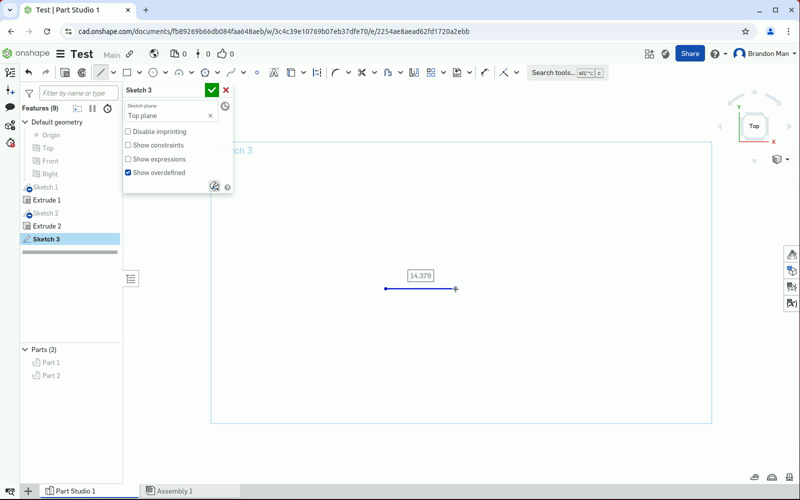
mouse_move(485, 288)
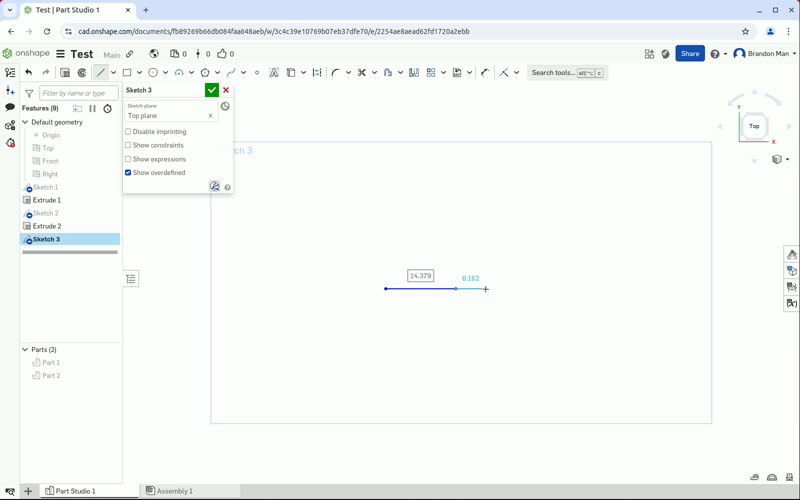
mouse_move(455, 283)
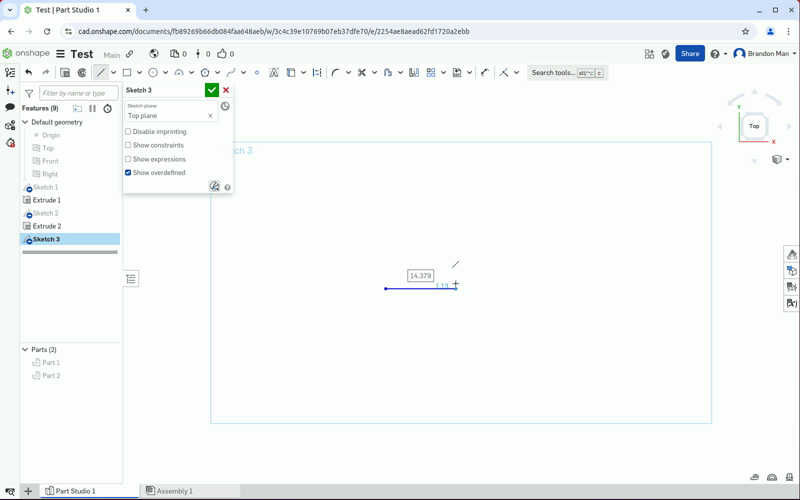
scroll(6)
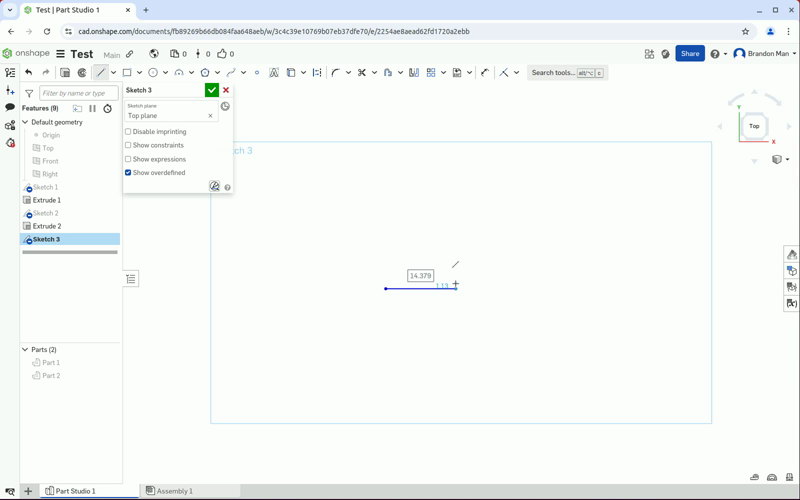
scroll(6)
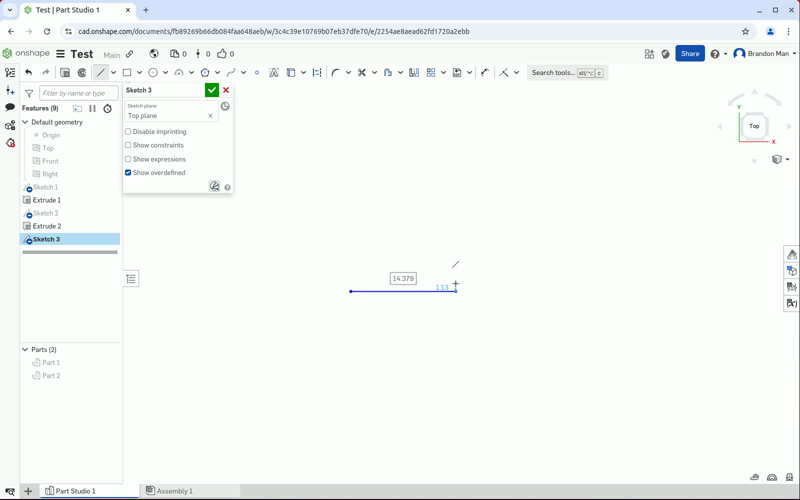
scroll(6)
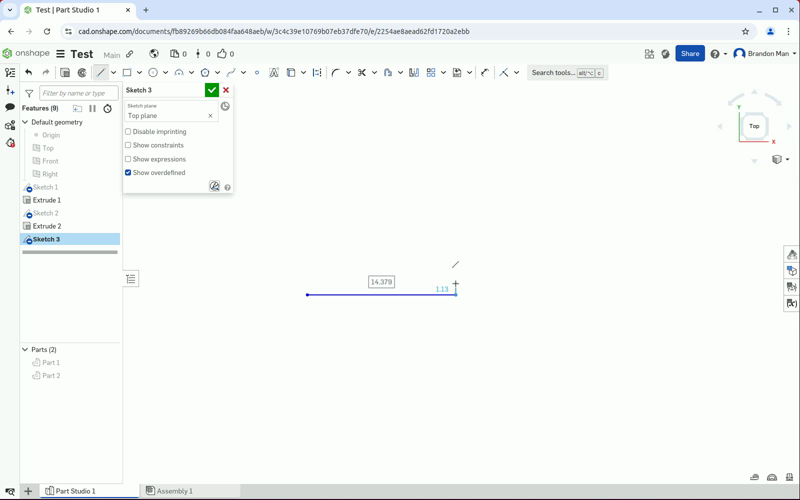
scroll(6)
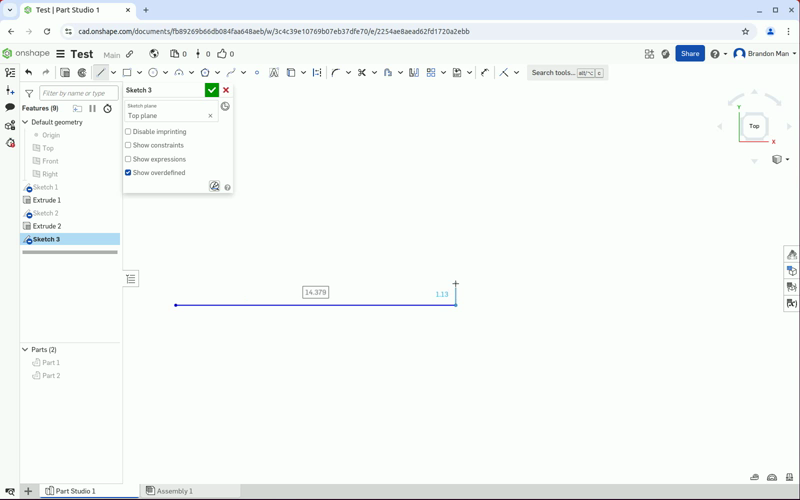
scroll(6)
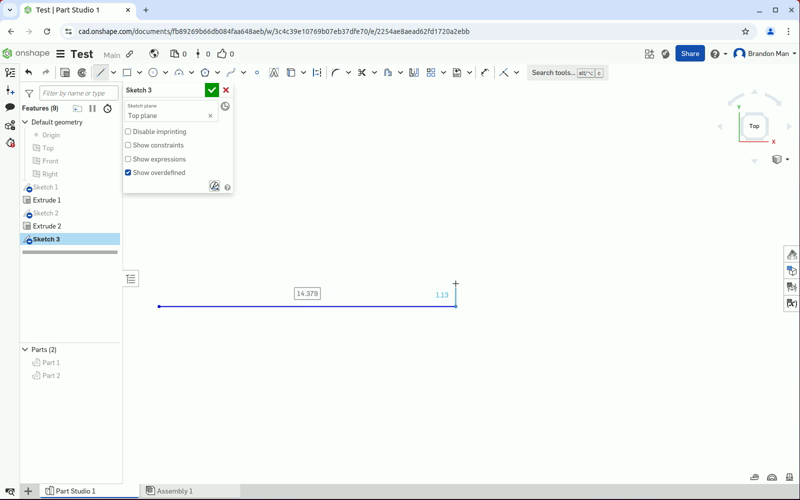
scroll(6)
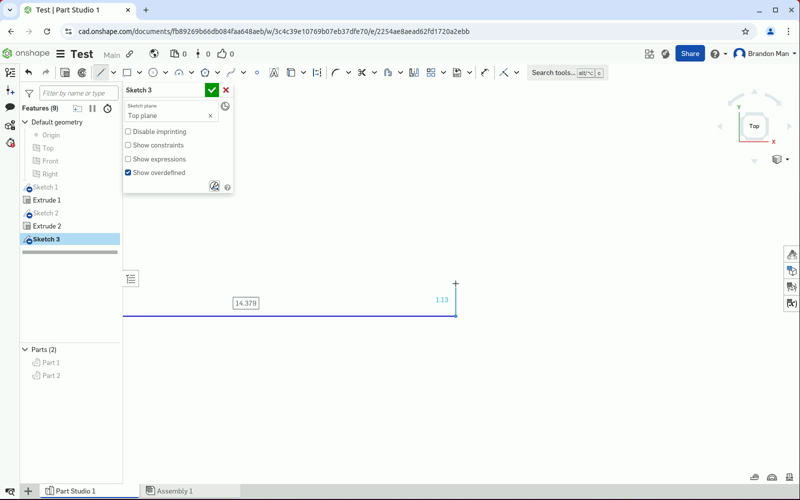
scroll(6)
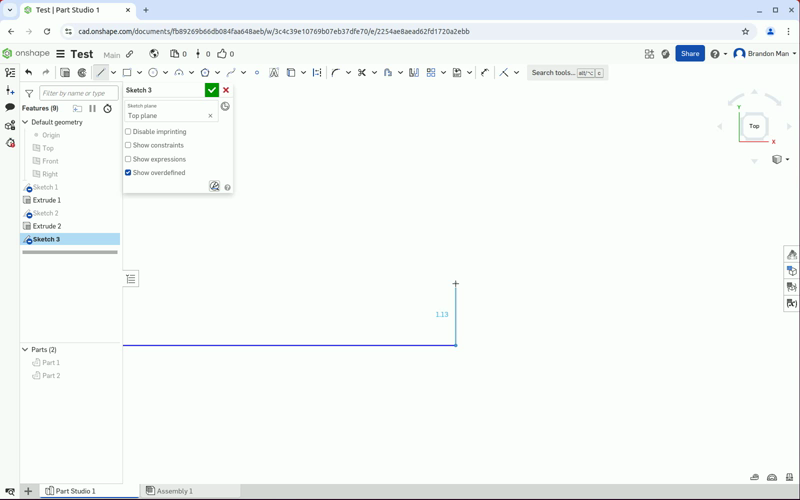
click(455, 283)
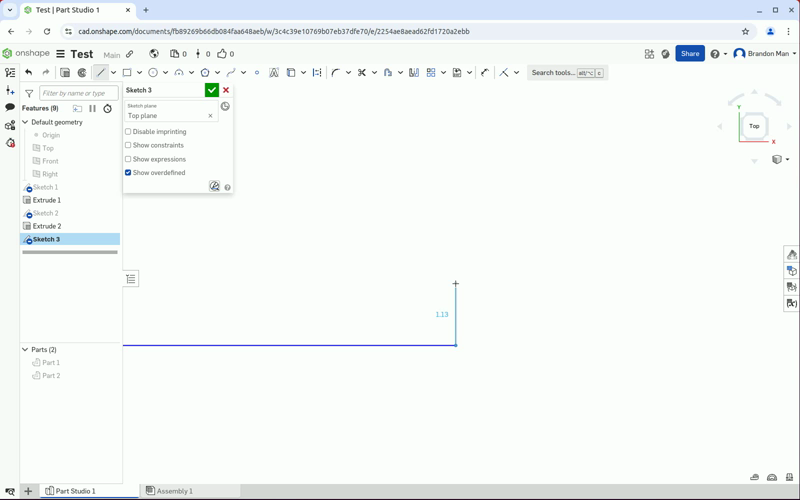
scroll(-6)
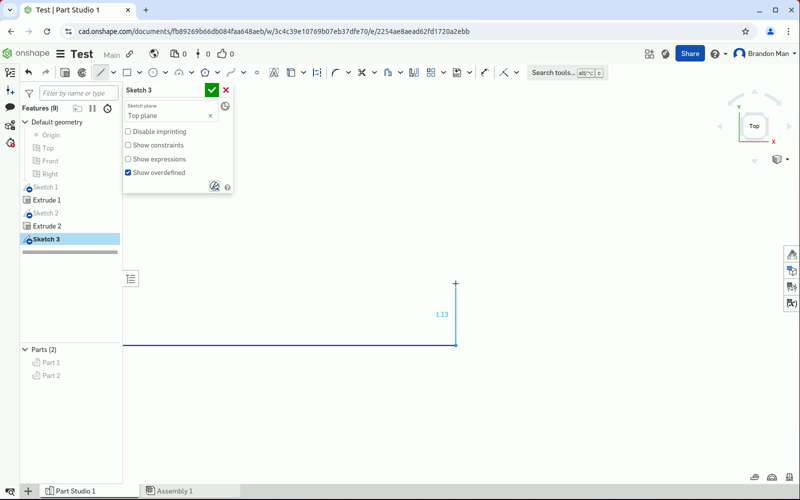
scroll(-6)
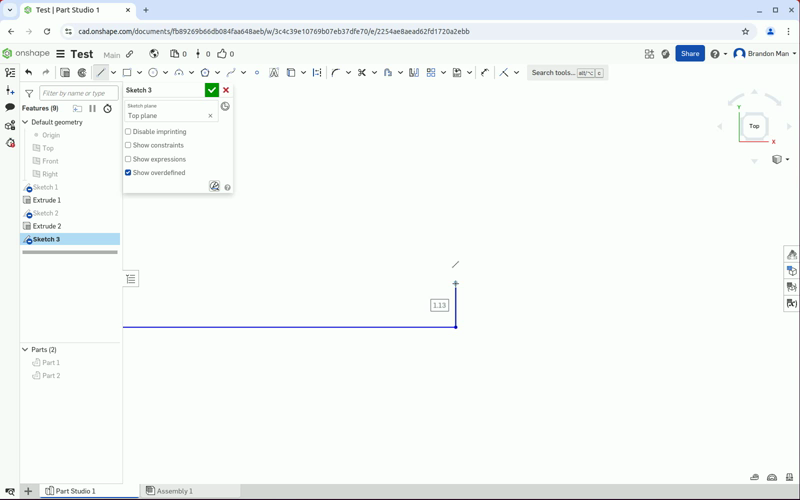
scroll(-6)
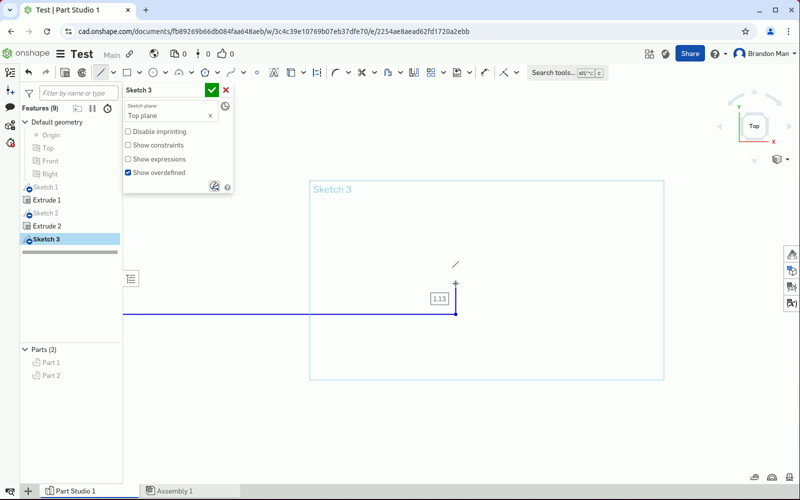
scroll(-6)
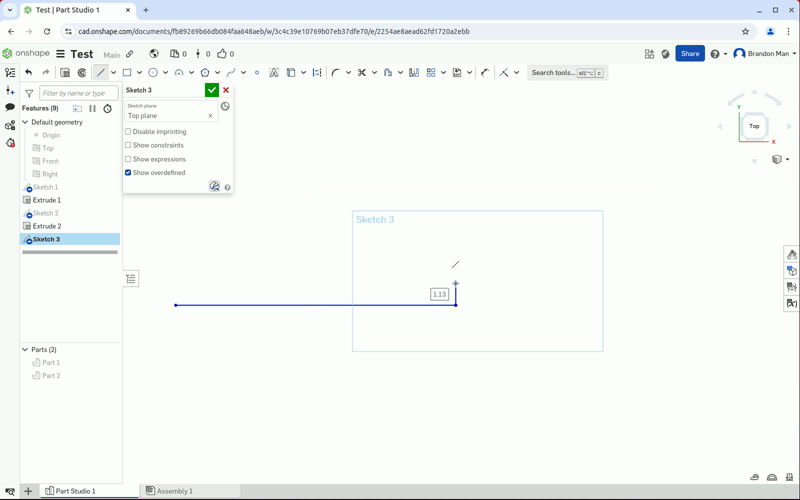
scroll(-6)
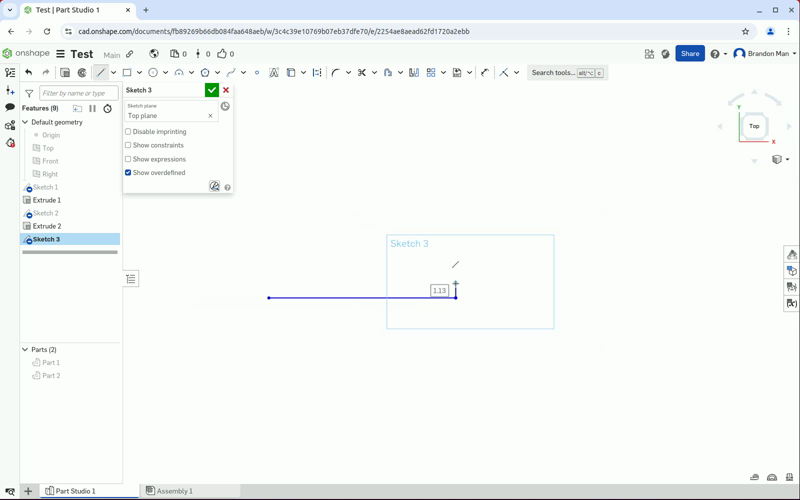
scroll(-6)
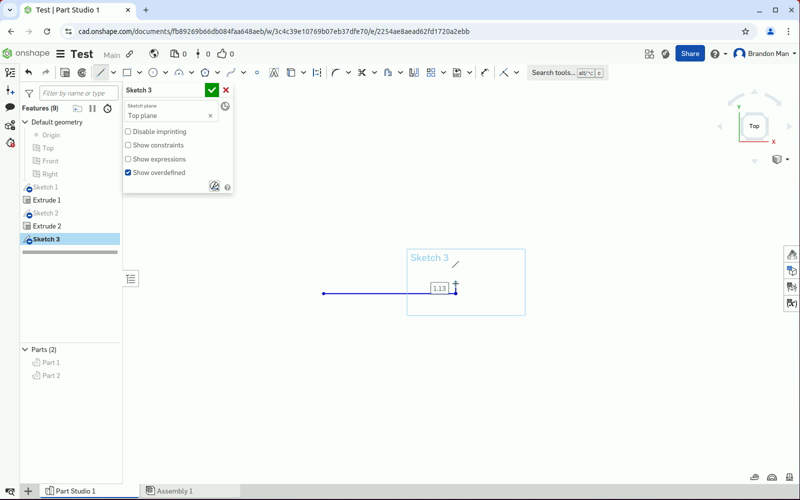
scroll(-6)
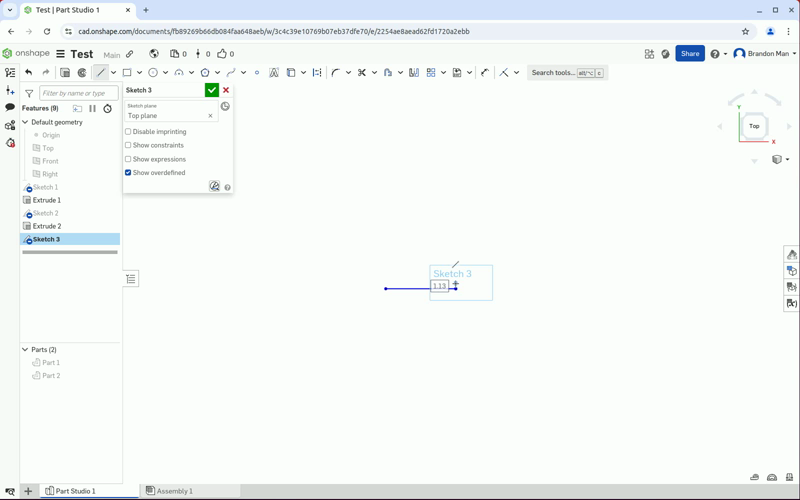
key_up(shift)
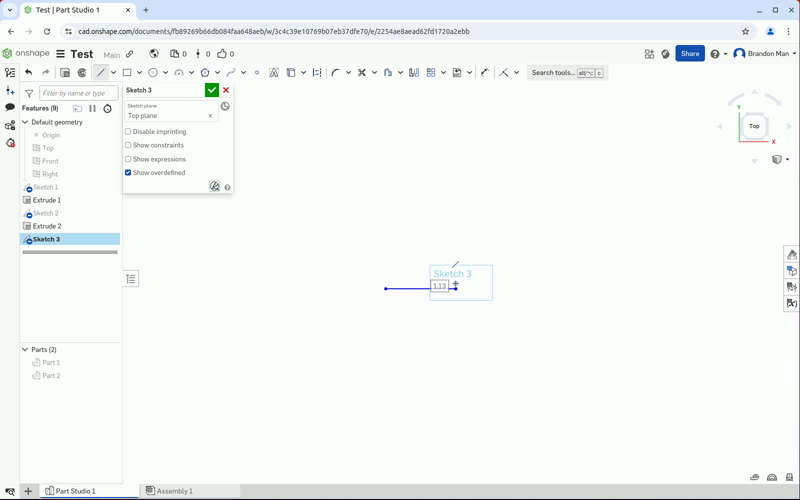
key_down(shift)
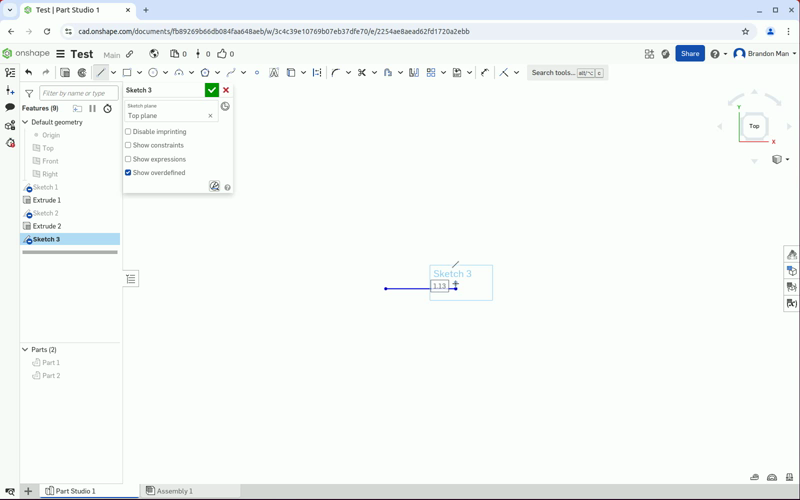
mouse_move(485, 283)
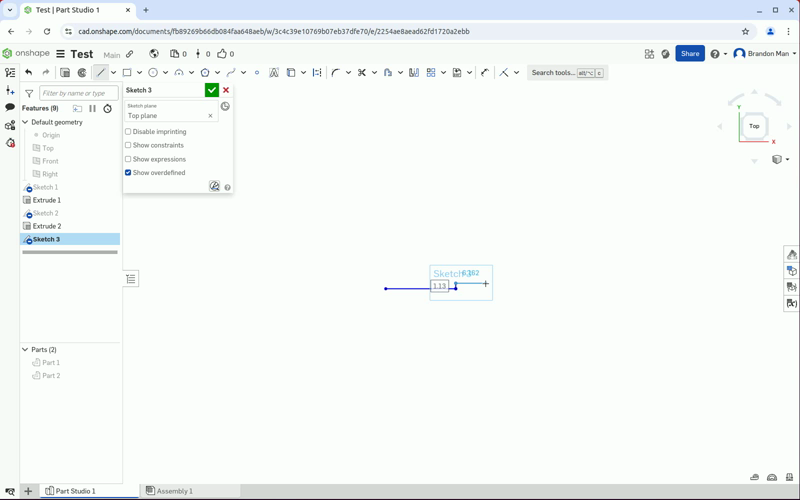
mouse_move(461, 283)
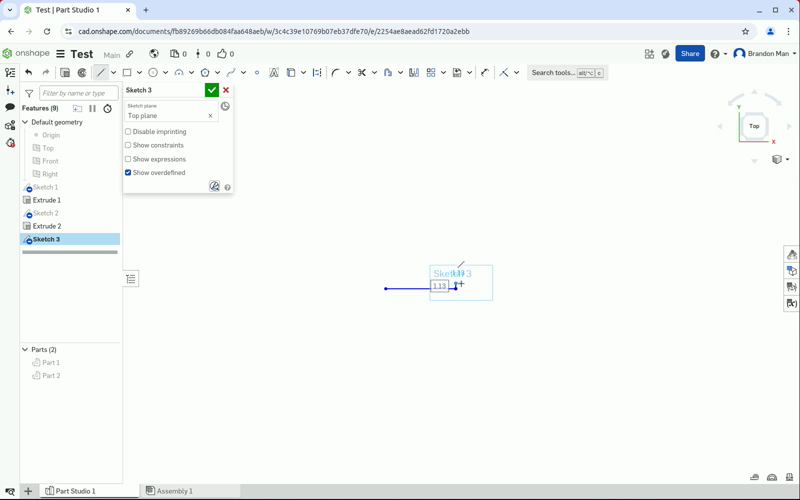
scroll(6)
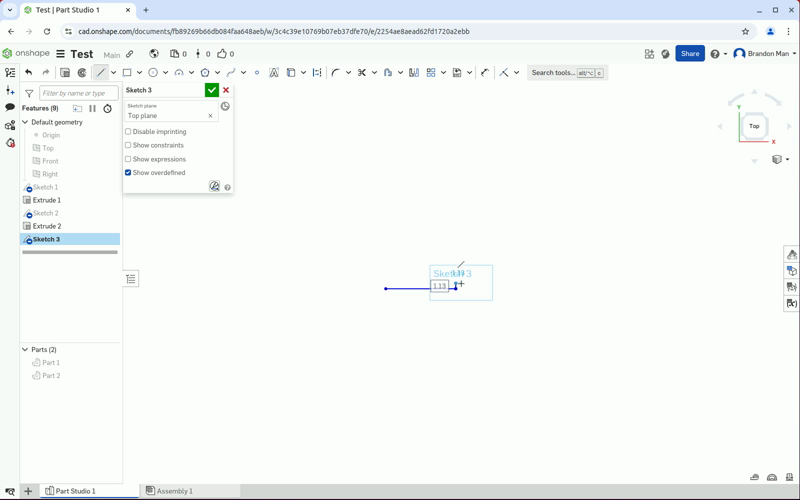
scroll(6)
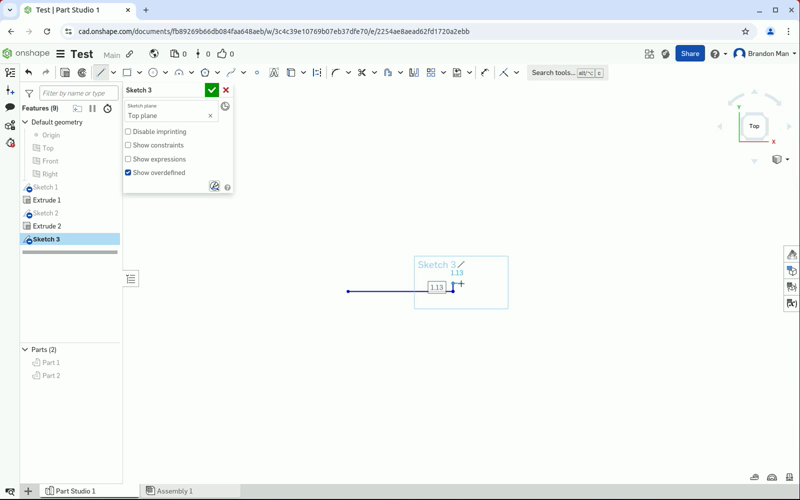
scroll(6)
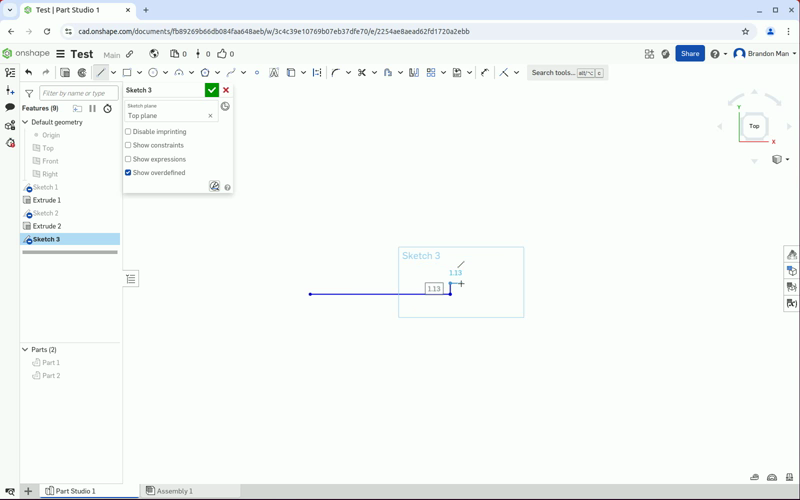
scroll(6)
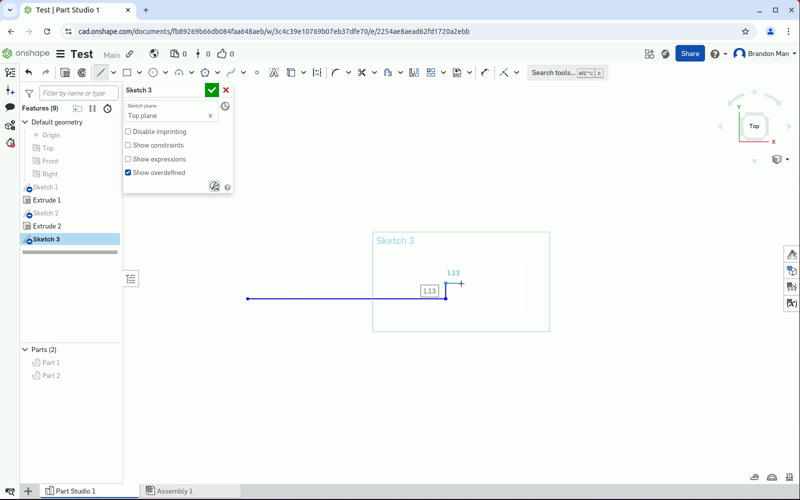
scroll(6)
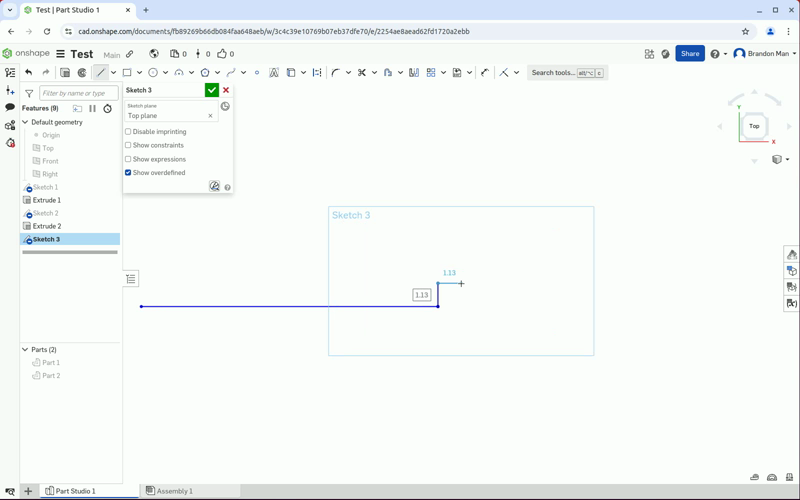
scroll(6)
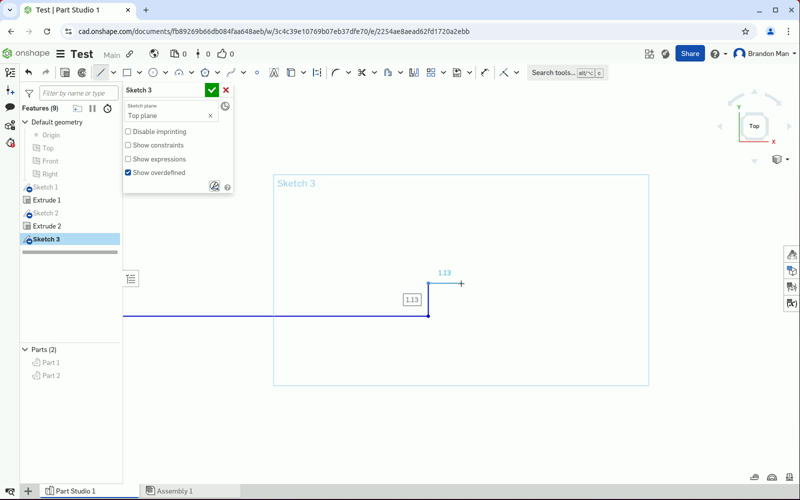
scroll(6)
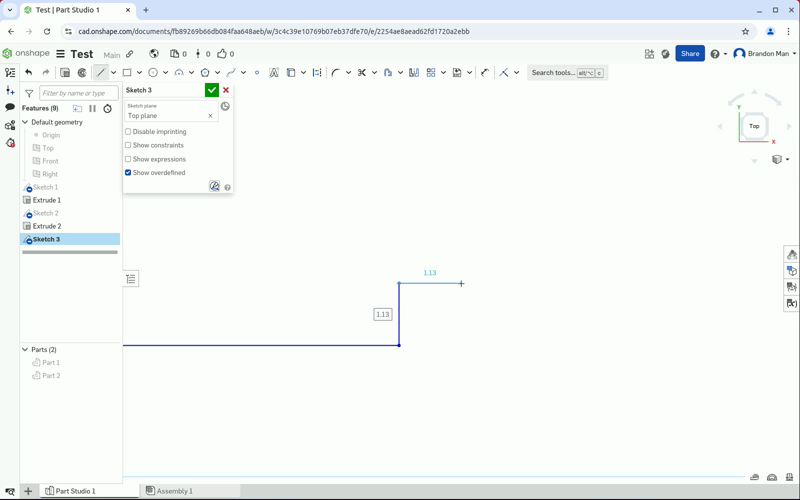
click(461, 283)
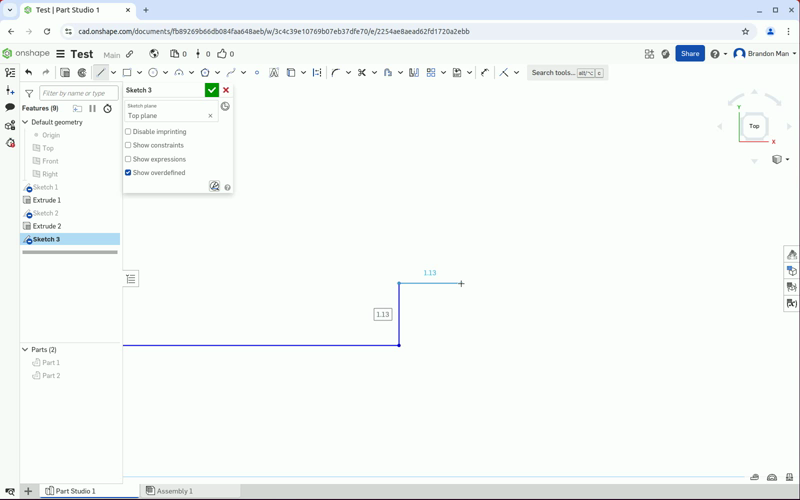
scroll(-6)
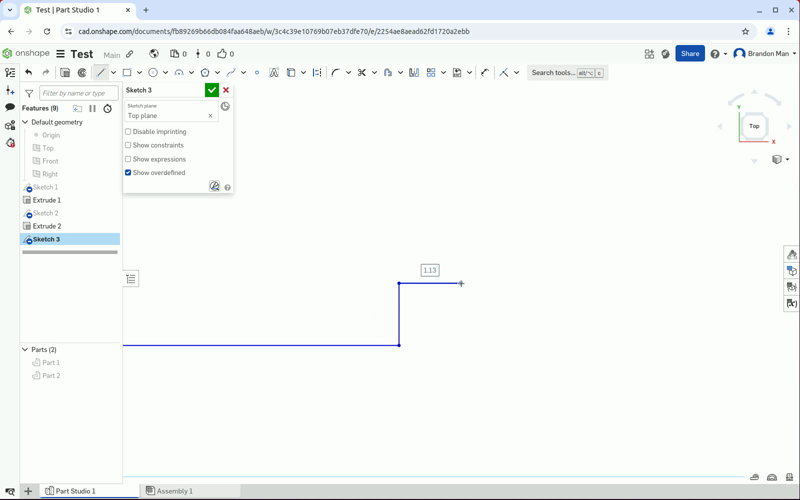
scroll(-6)
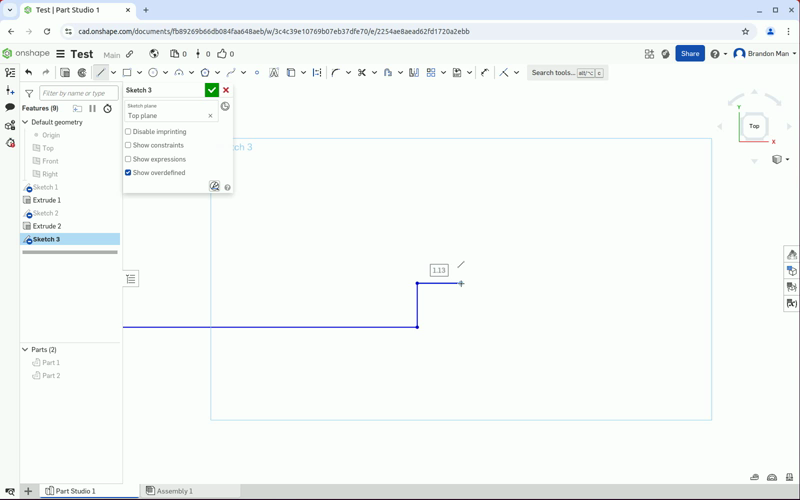
scroll(-6)
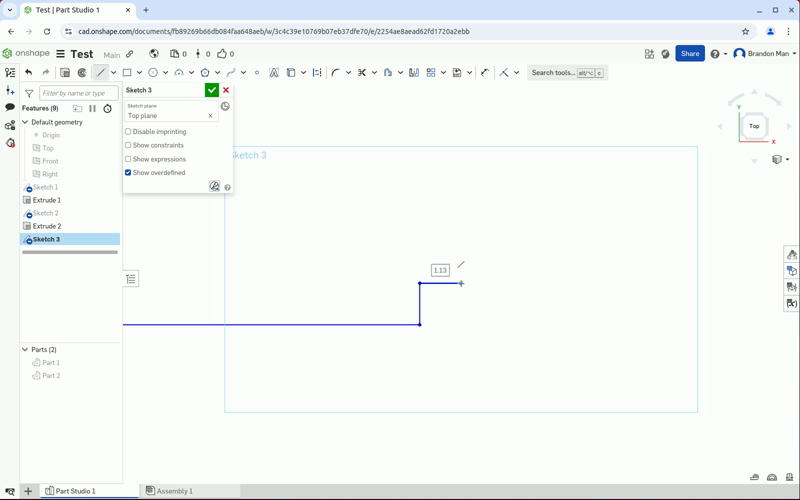
scroll(-6)
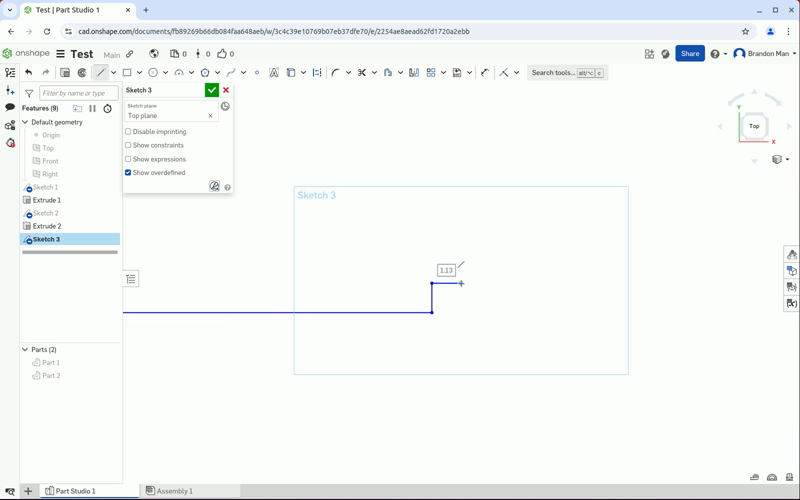
scroll(-6)
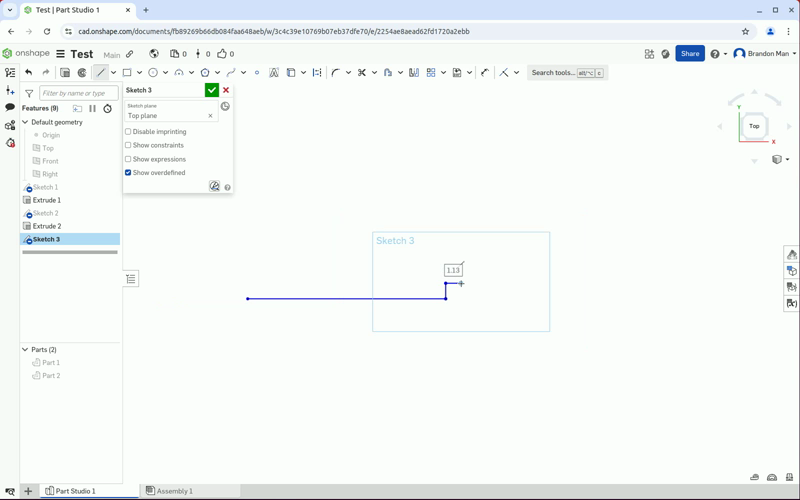
scroll(-6)
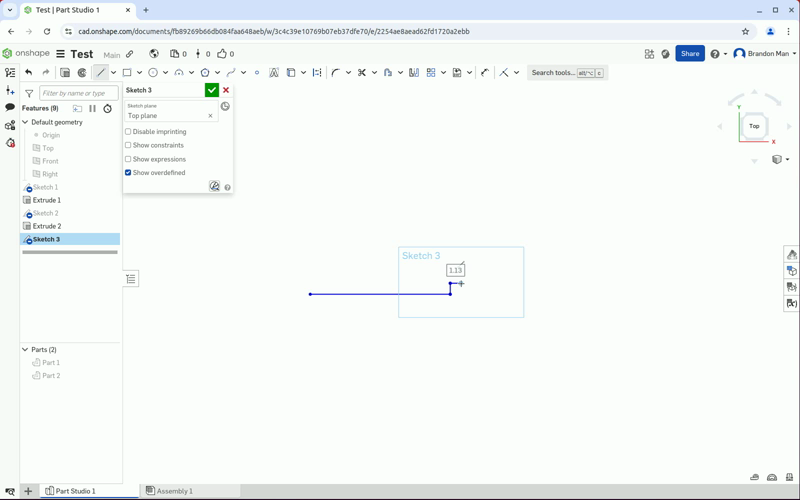
scroll(-6)
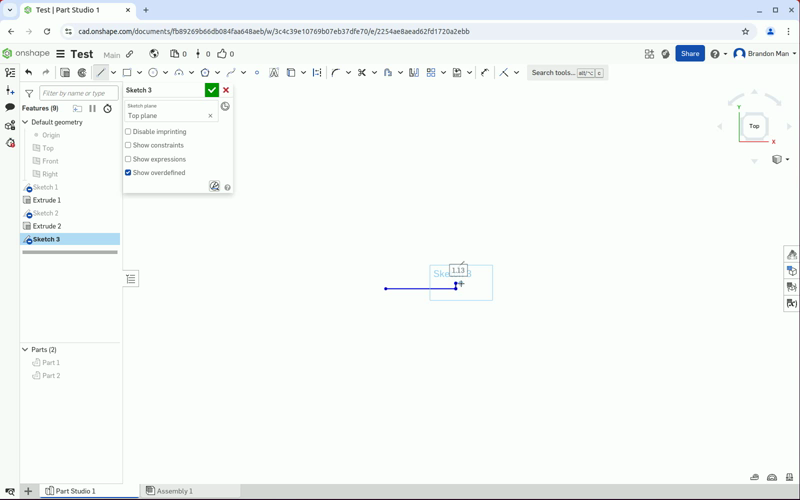
key_up(shift)
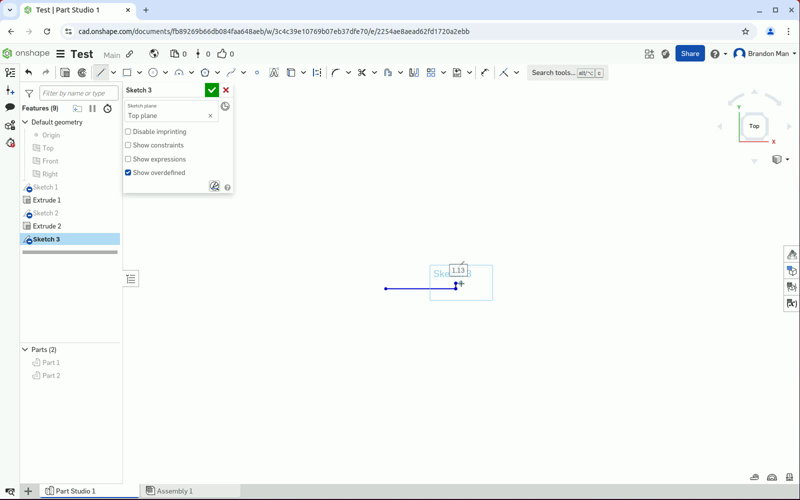
key_down(shift)
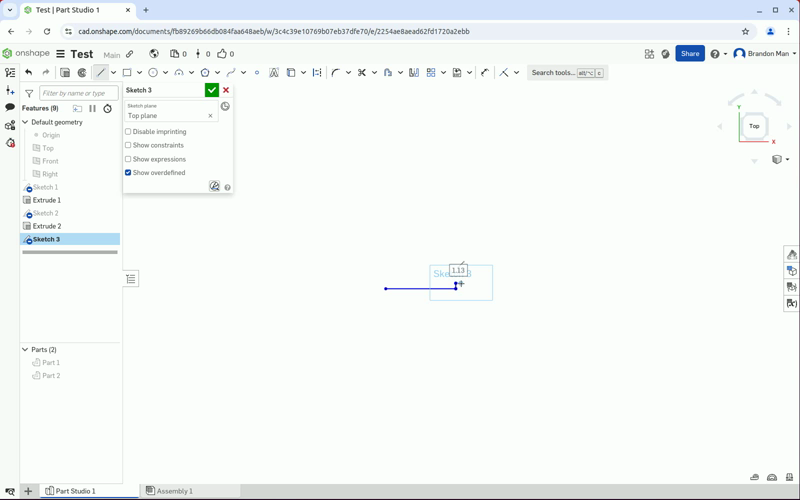
mouse_move(491, 283)
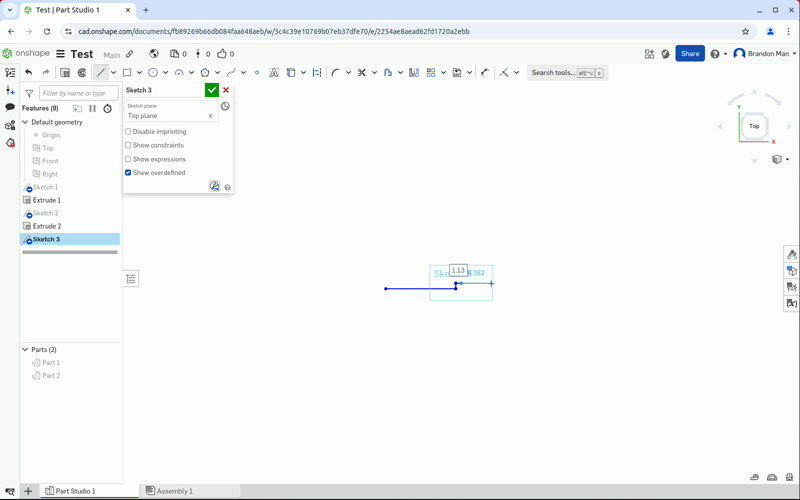
mouse_move(461, 277)
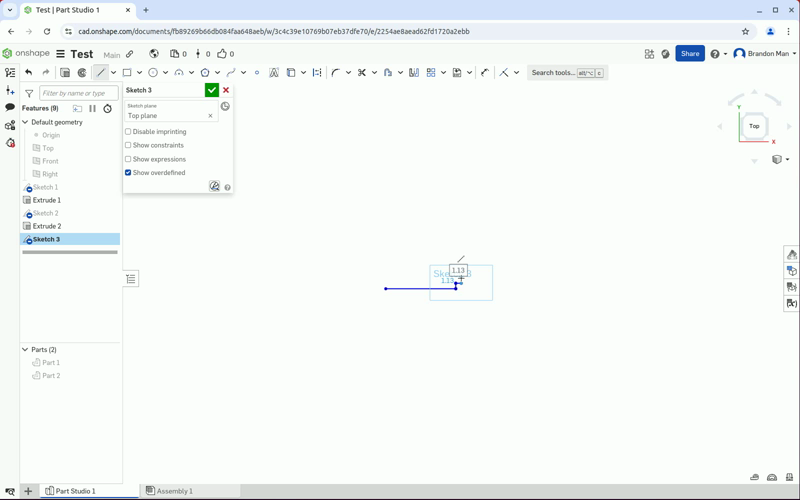
scroll(6)
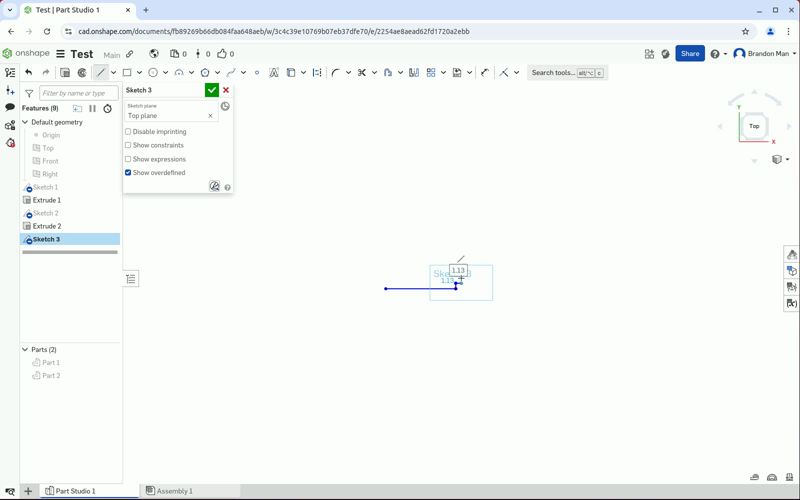
scroll(6)
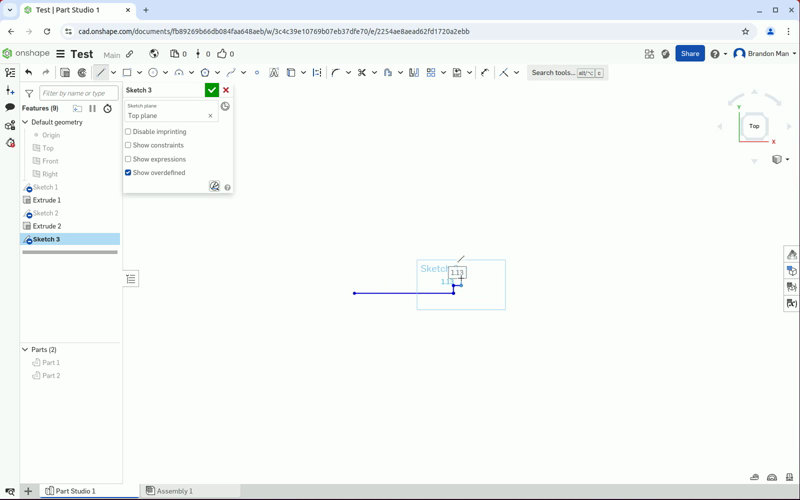
scroll(6)
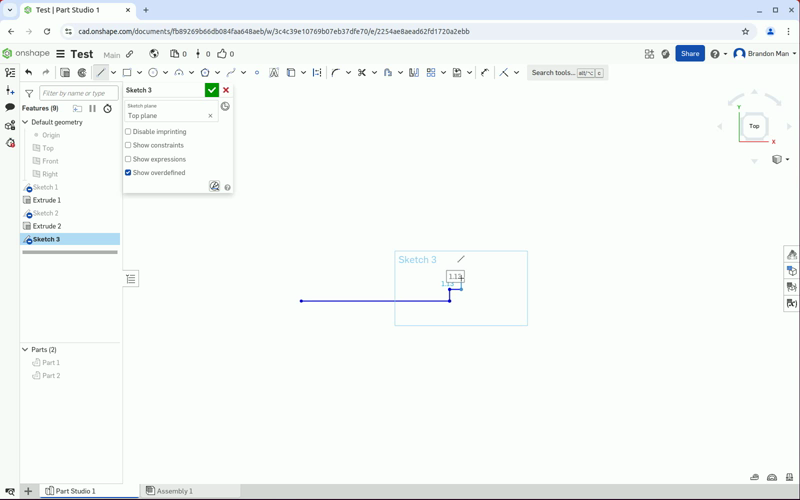
scroll(6)
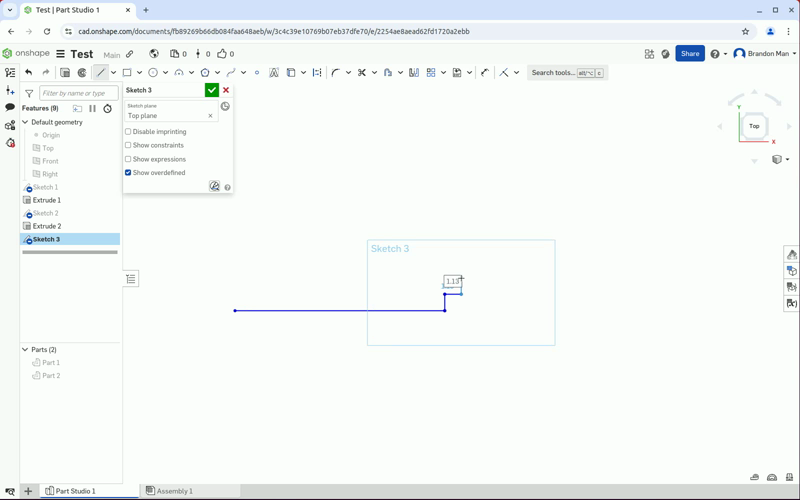
scroll(6)
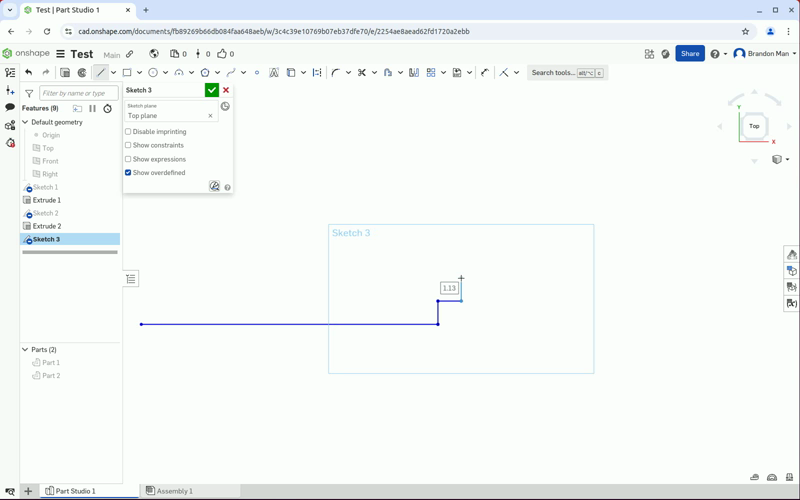
scroll(6)
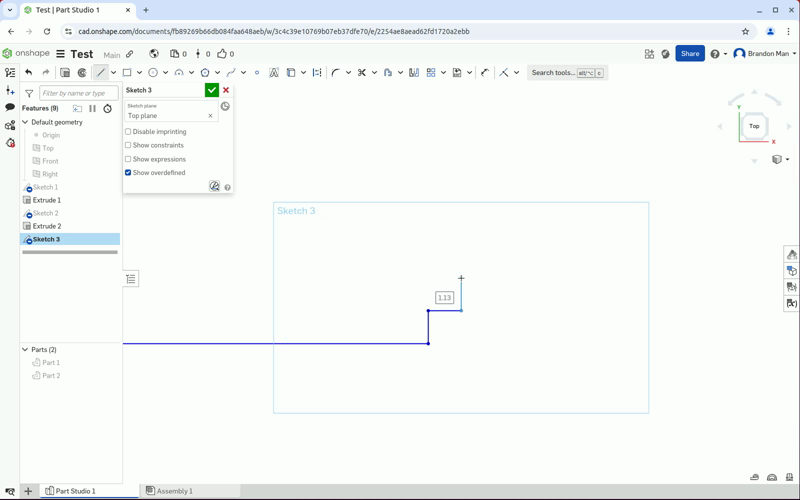
scroll(6)
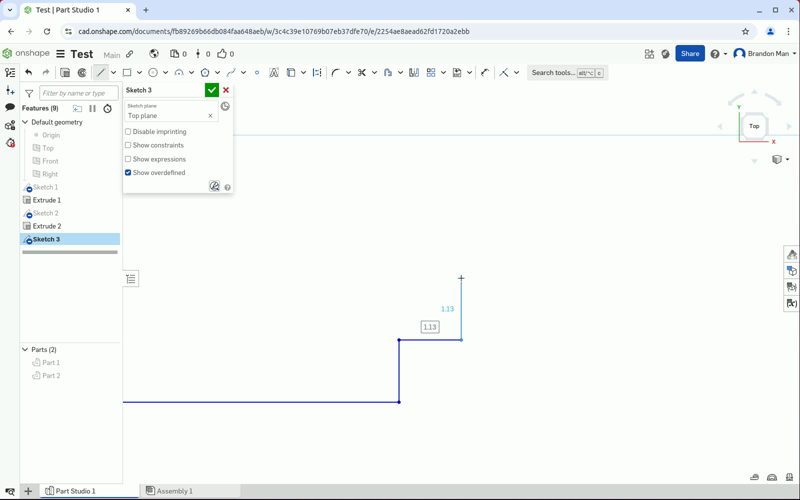
click(461, 277)
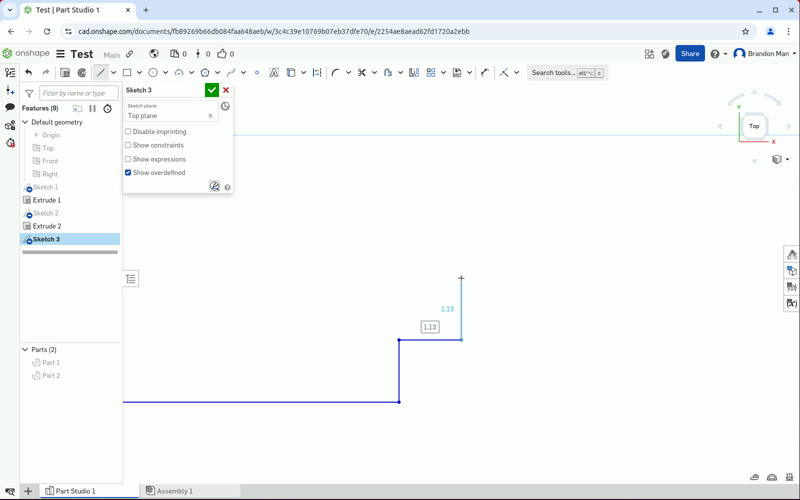
scroll(-6)
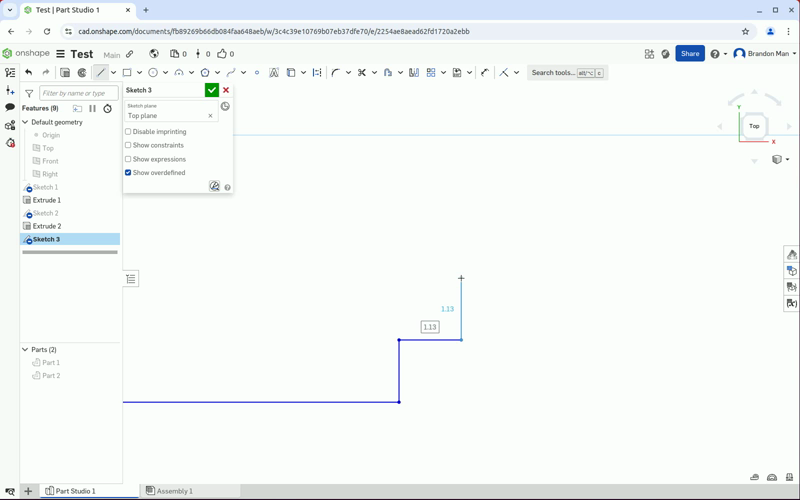
scroll(-6)
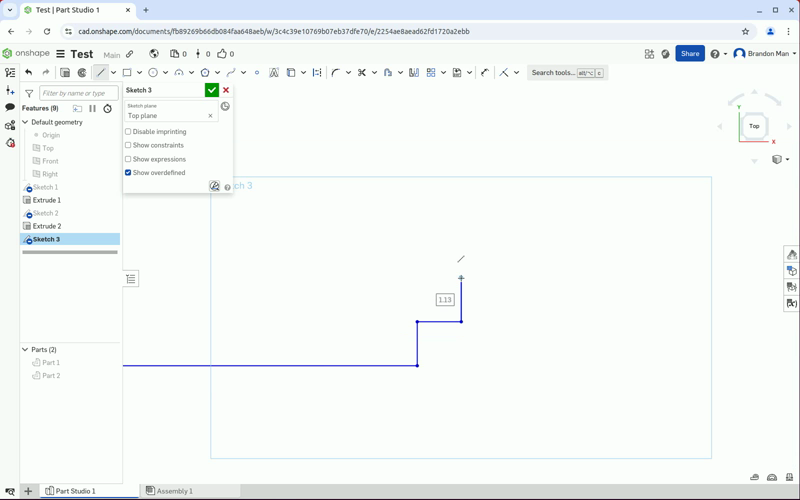
scroll(-6)
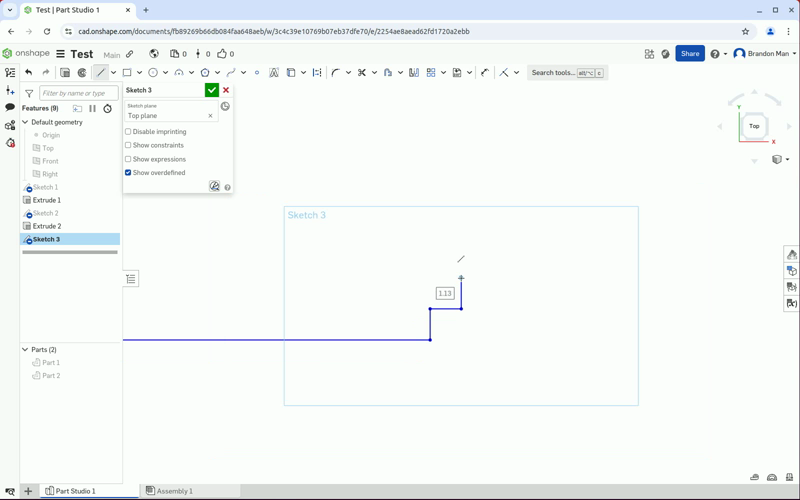
scroll(-6)
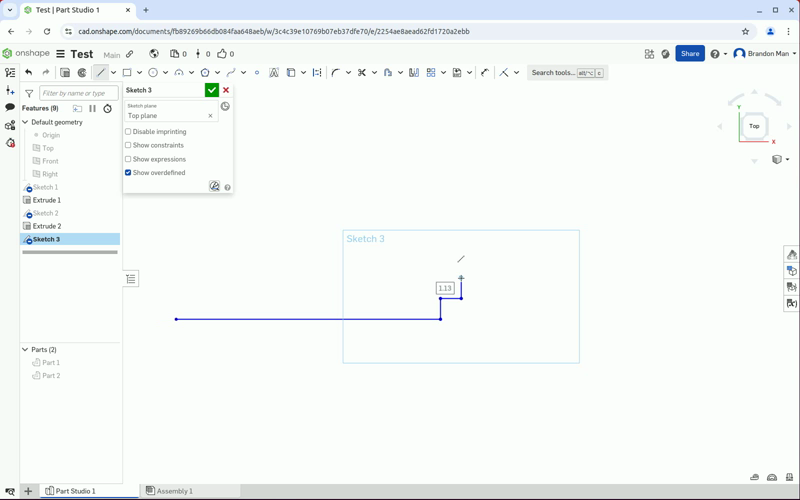
scroll(-6)
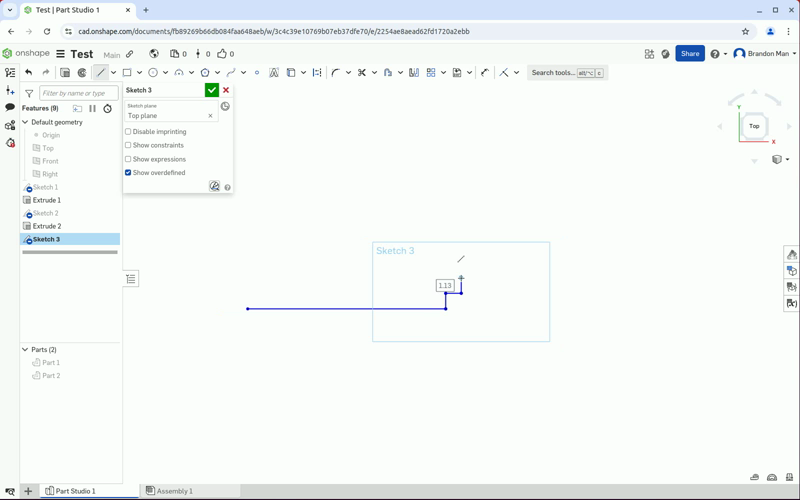
scroll(-6)
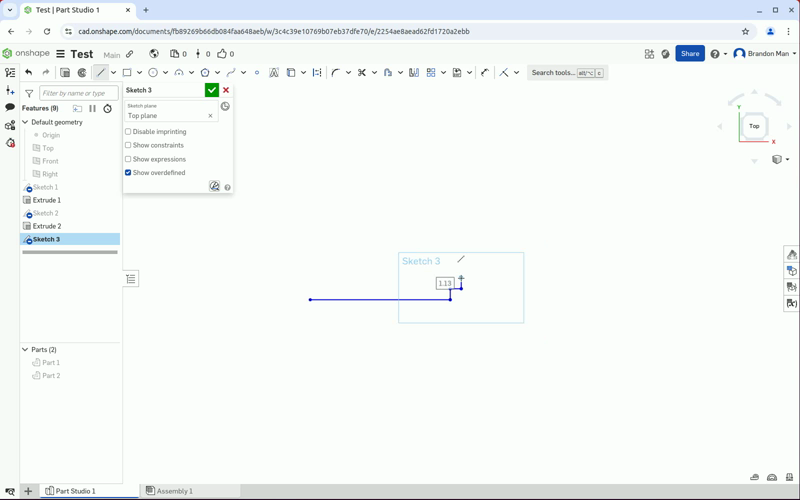
scroll(-6)
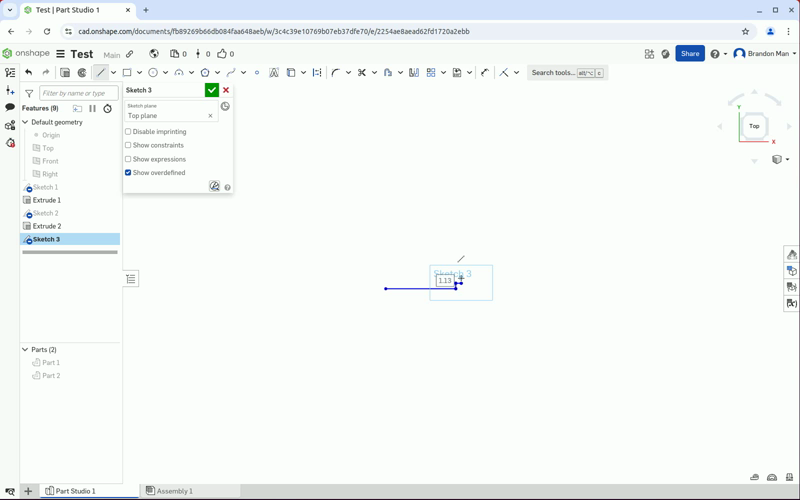
key_up(shift)
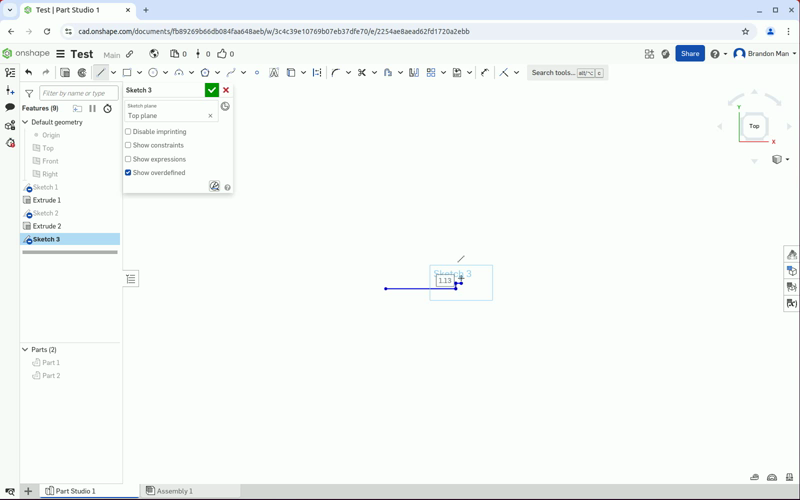
key_down(shift)
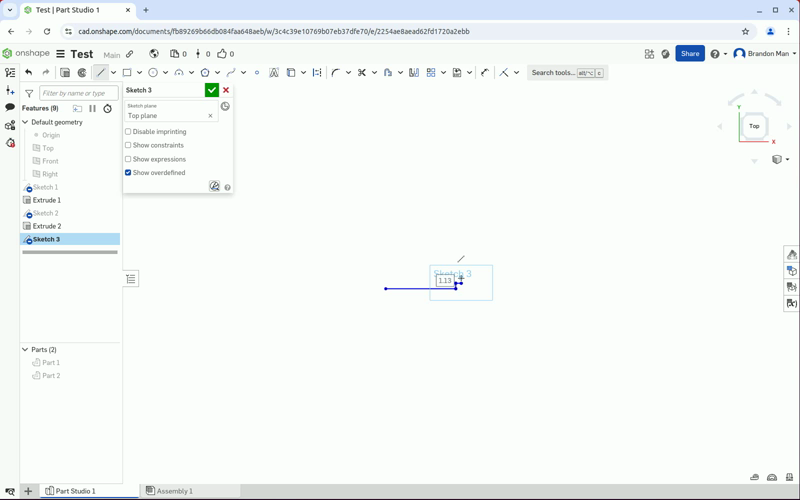
mouse_move(385, 277)
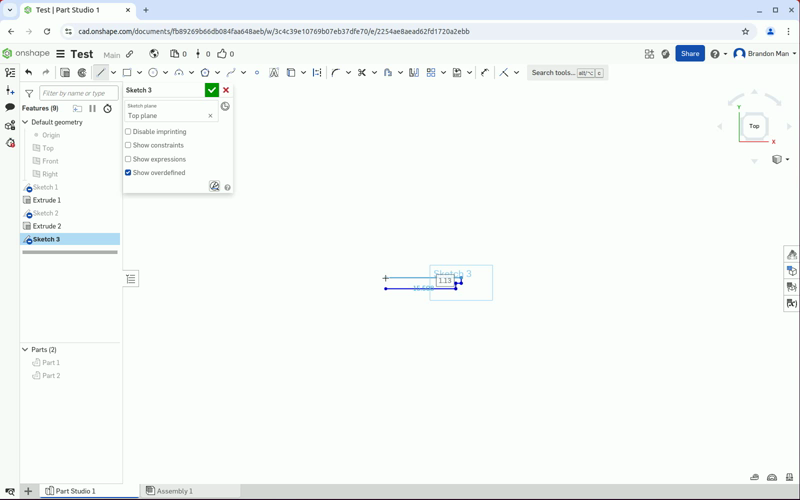
click(385, 277)
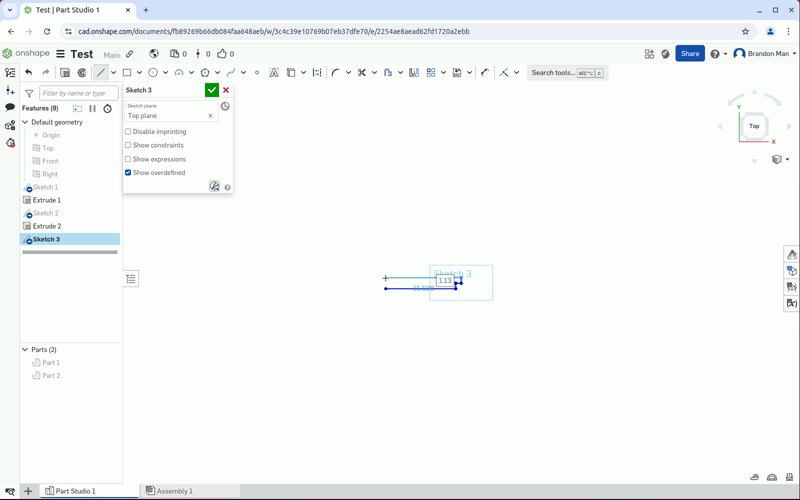
key_up(shift)
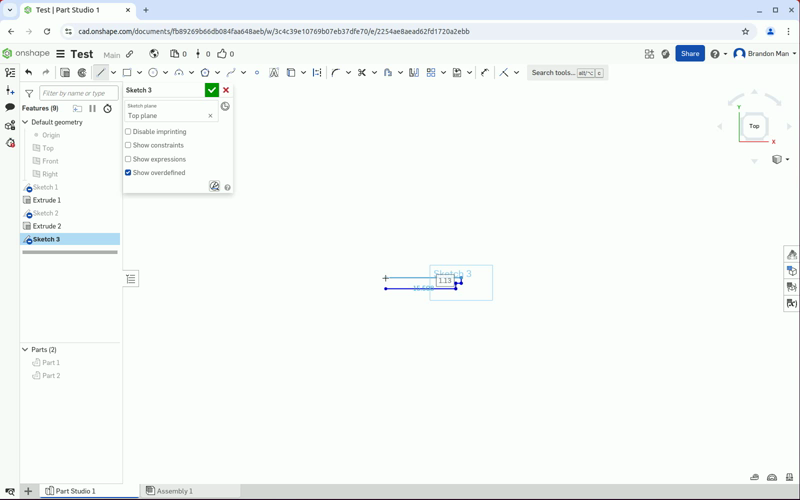
mouse_move(415, 277)
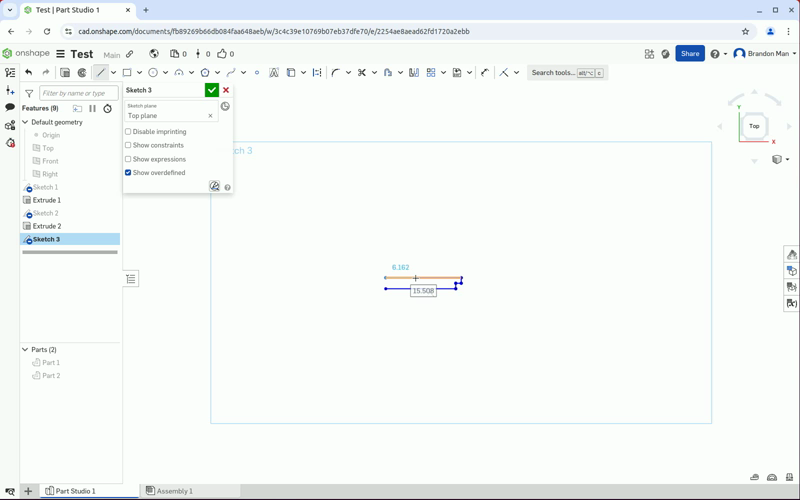
key_down(shift)
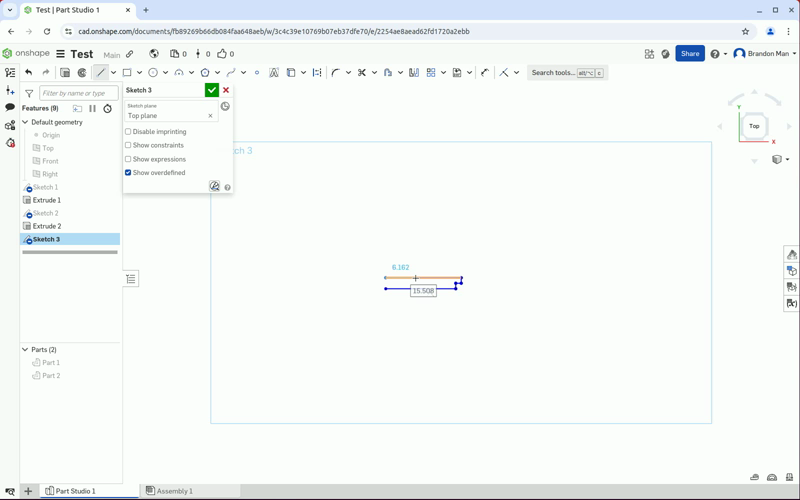
mouse_move(385, 288)
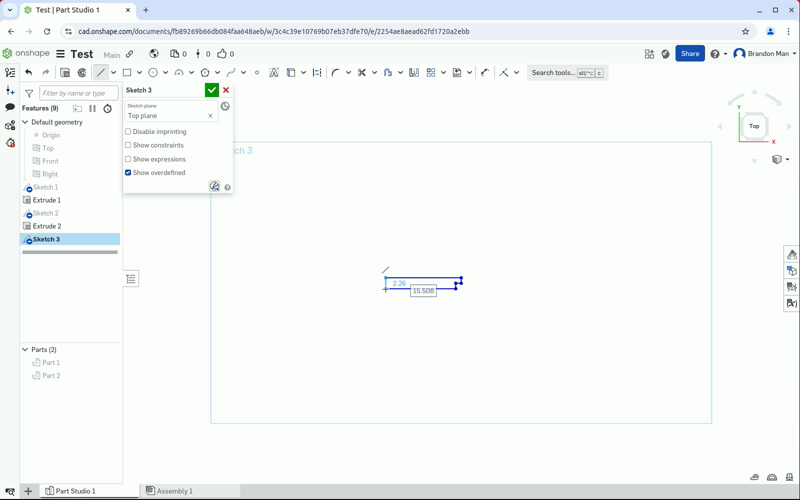
key_up(shift)
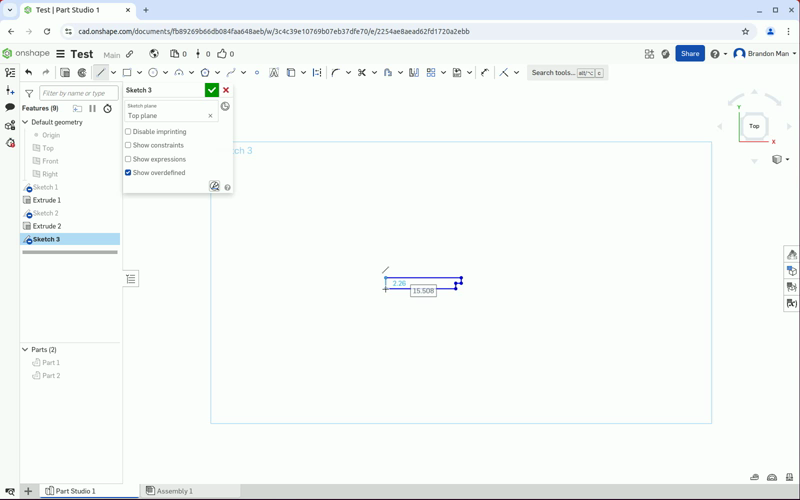
click(385, 288)
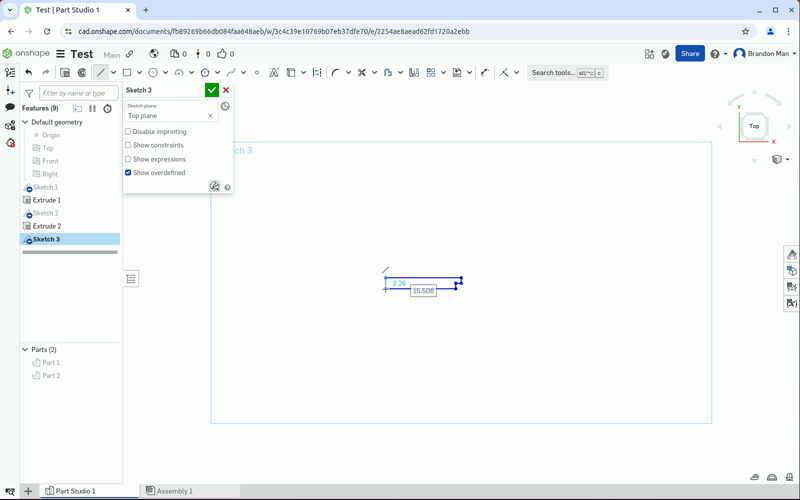
key(esc)
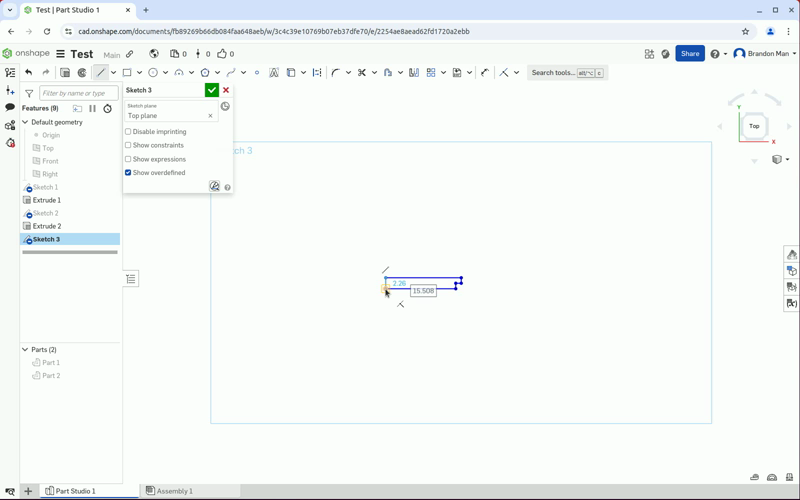
mouse_move(419, 284)
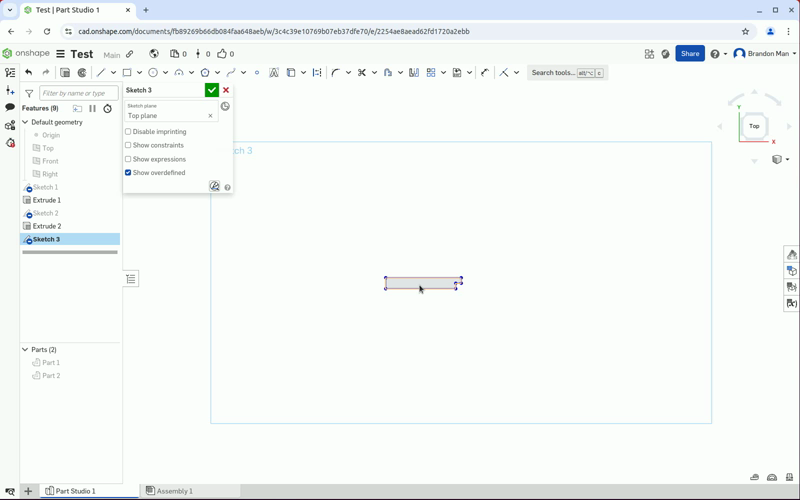
scroll(6)
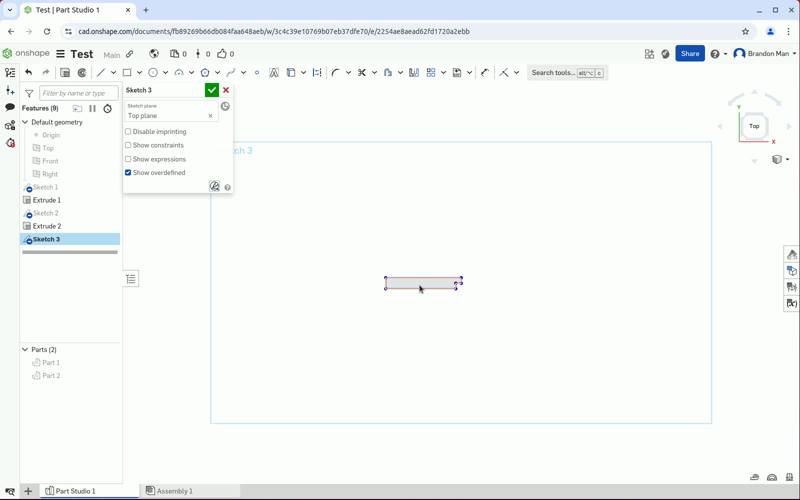
scroll(6)
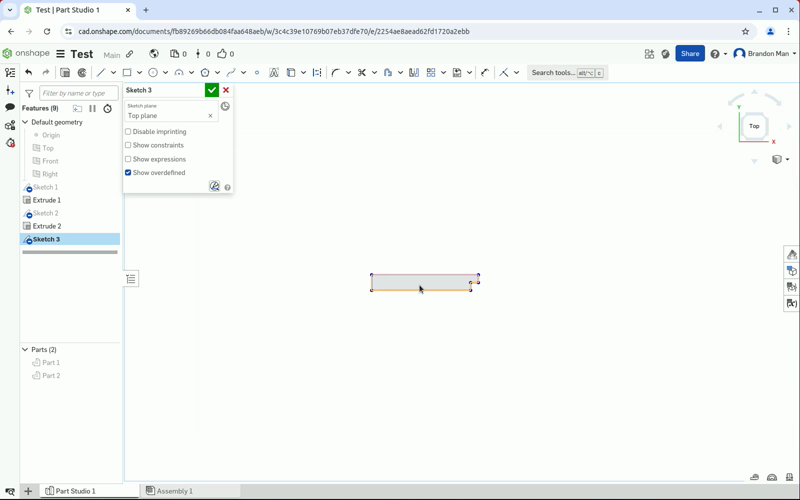
scroll(6)
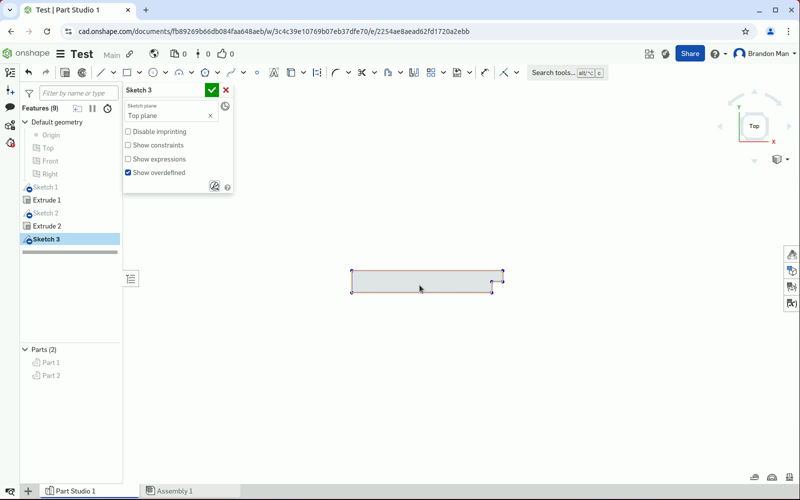
scroll(6)
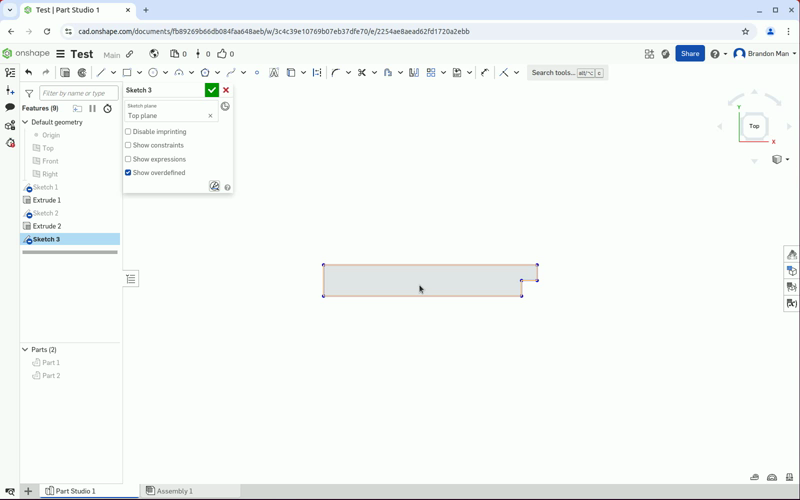
scroll(6)
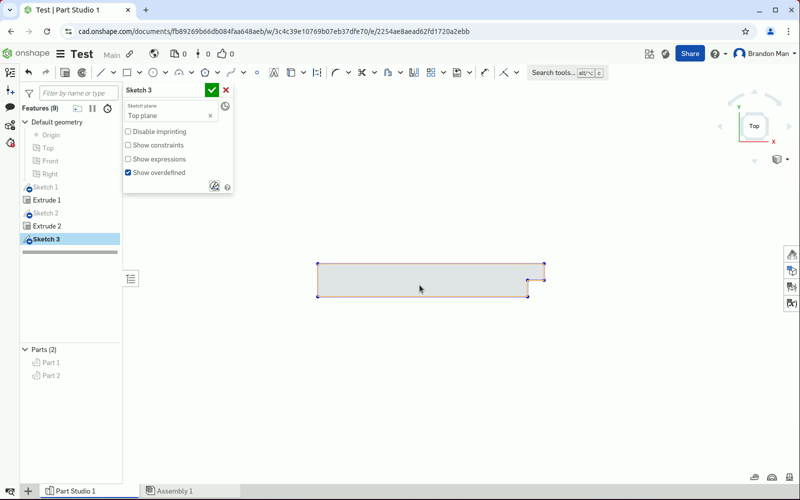
scroll(6)
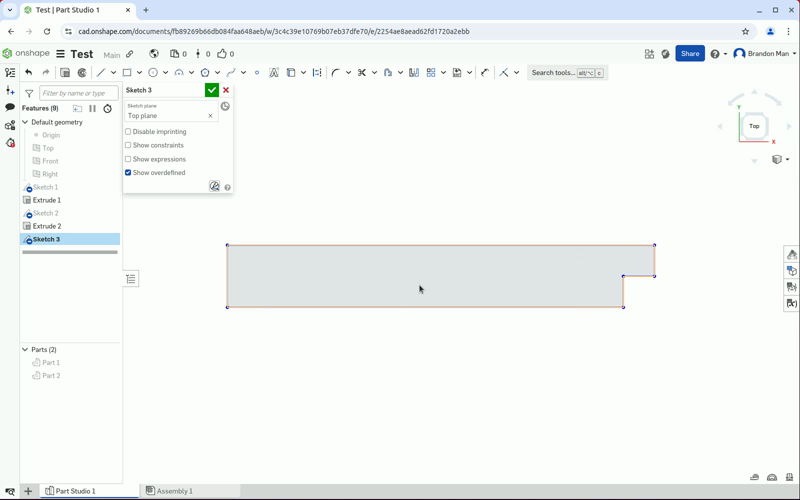
scroll(6)
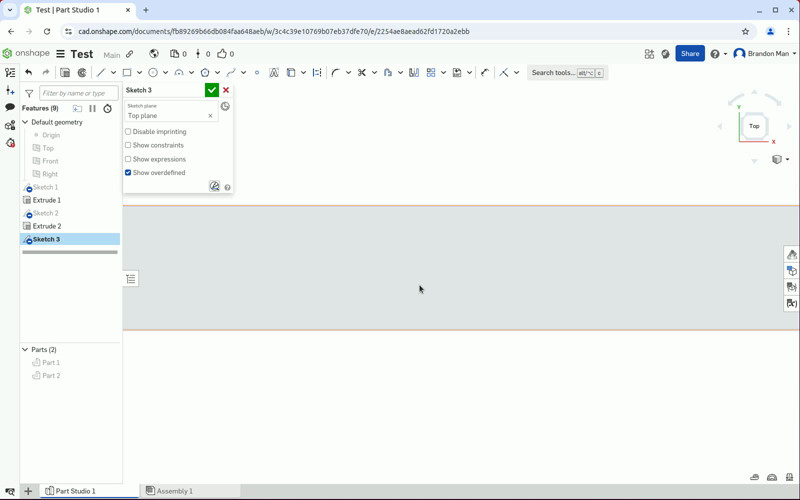
click(419, 284)
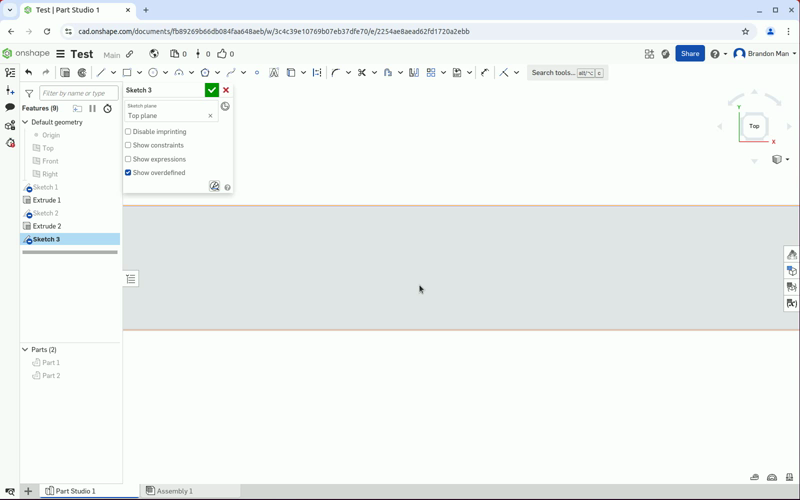
scroll(-6)
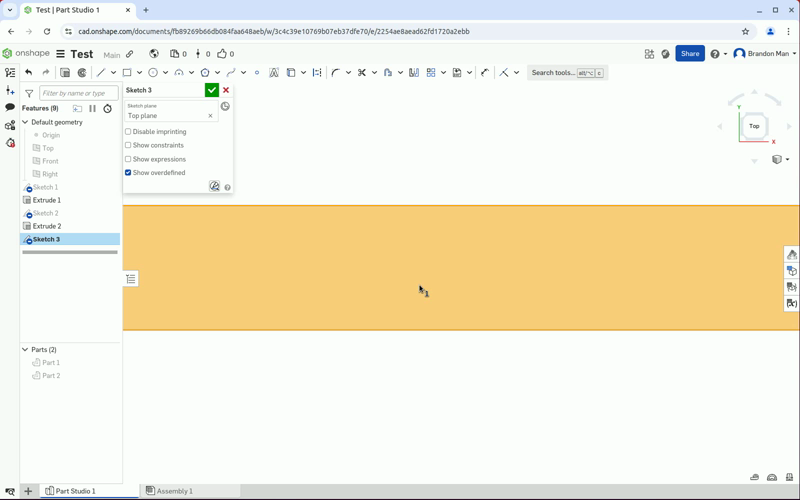
scroll(-6)
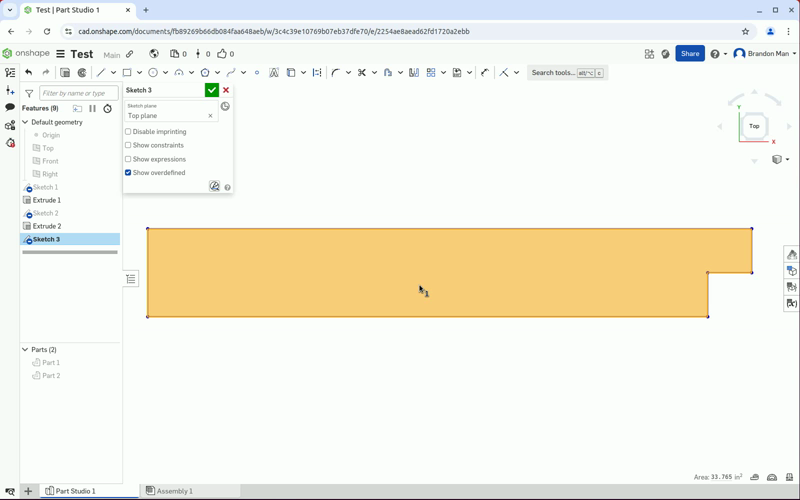
scroll(-6)
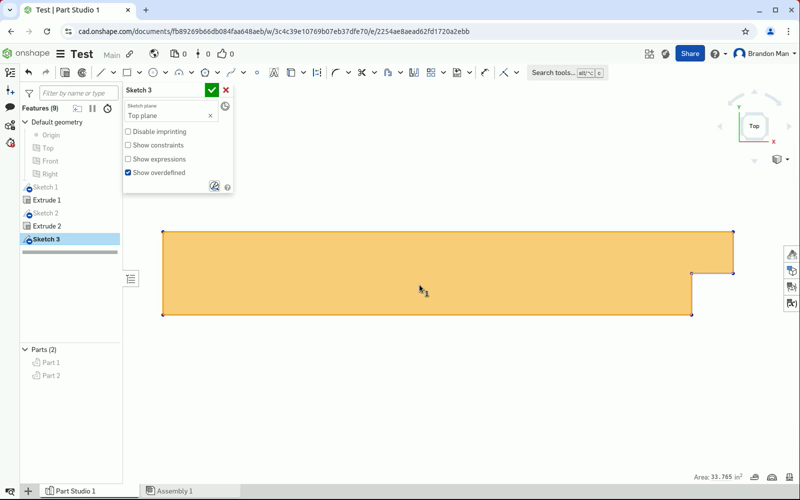
scroll(-6)
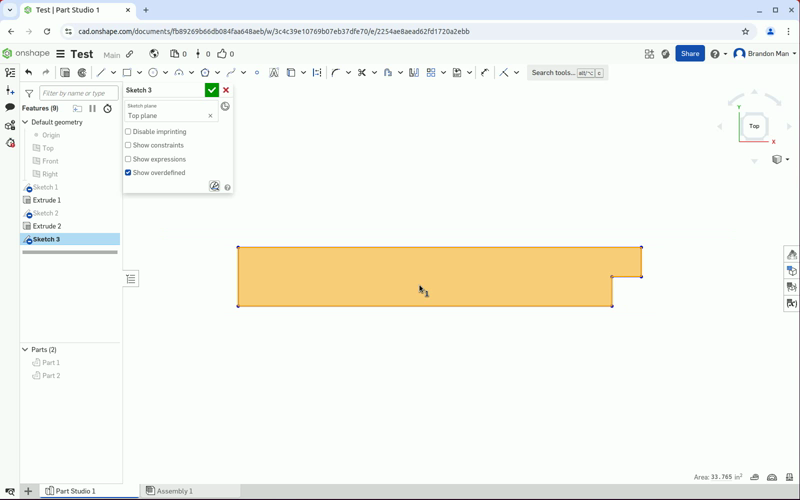
scroll(-6)
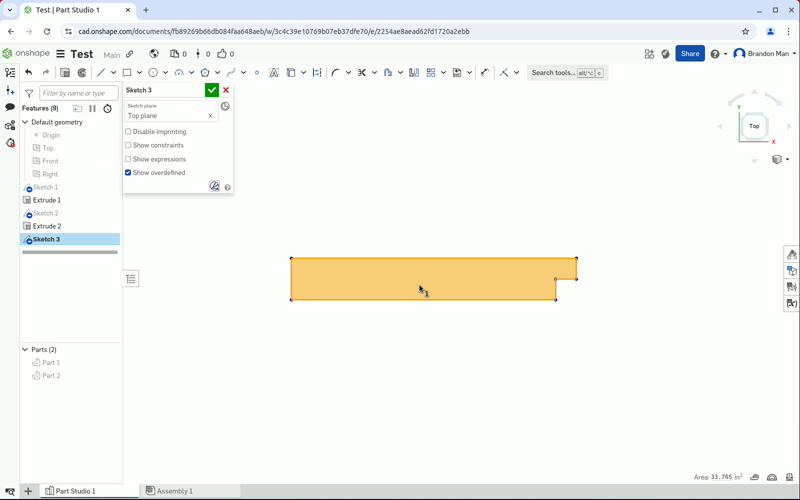
scroll(-6)
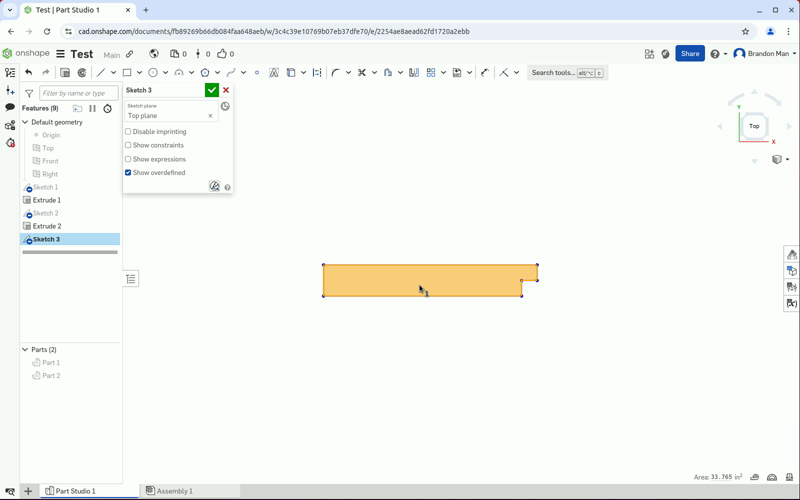
scroll(-6)
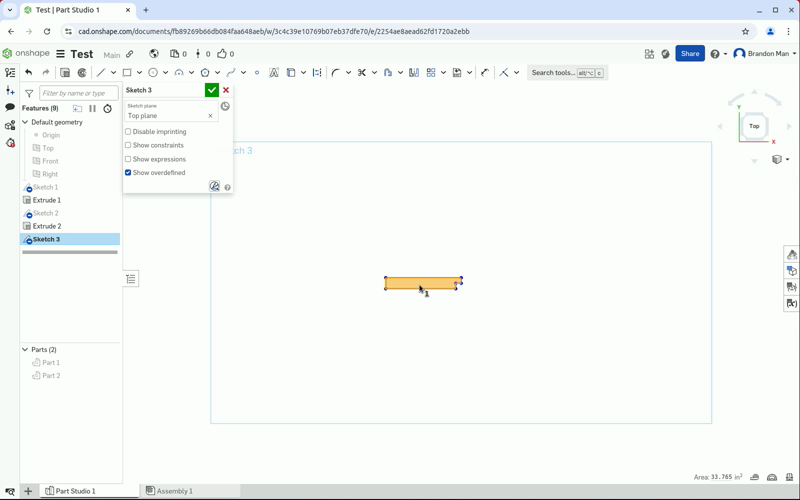
mouse_move(73, 352)
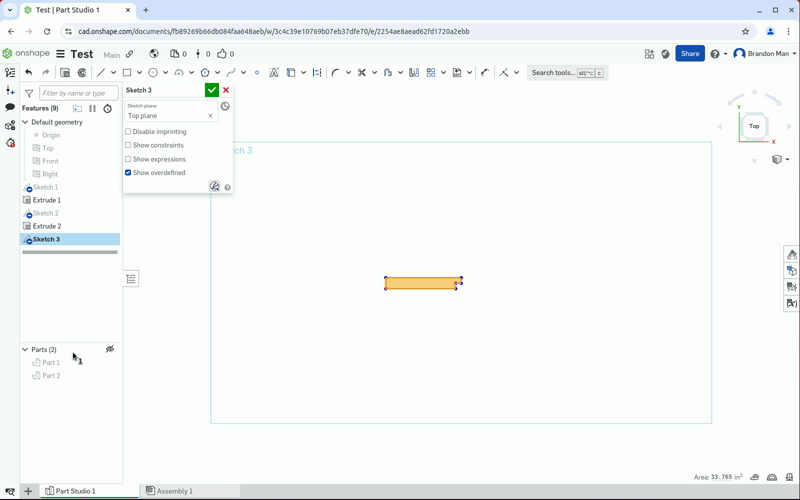
key(shift+y)
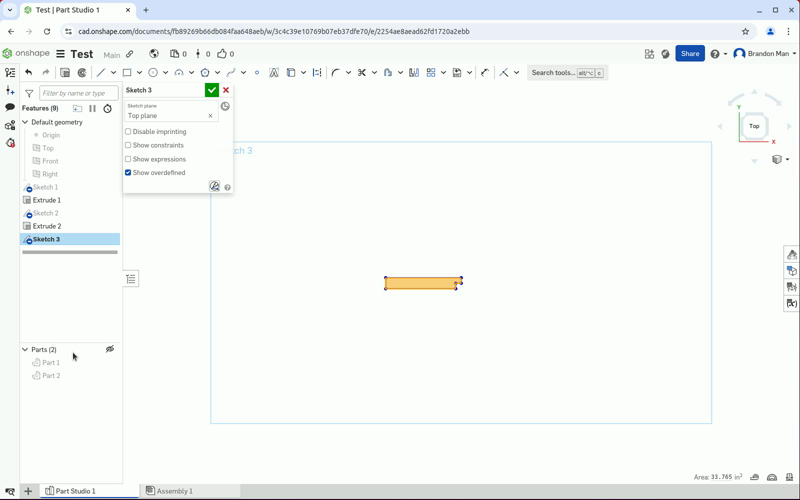
key(shift+e)
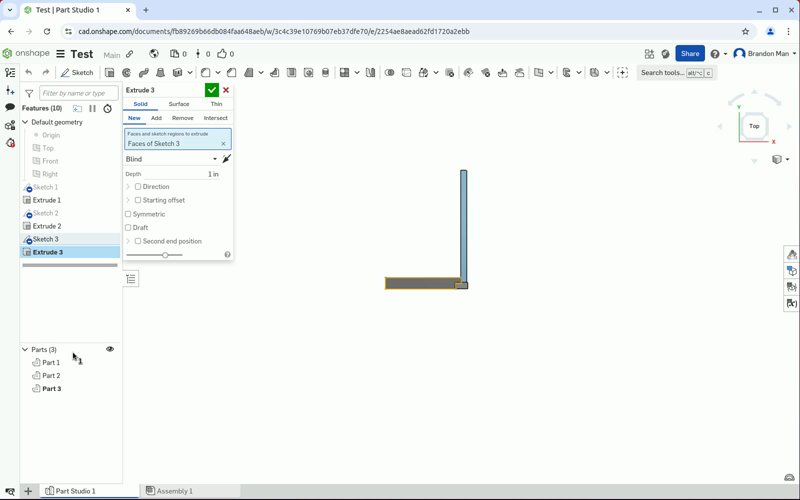
mouse_move(143, 106)
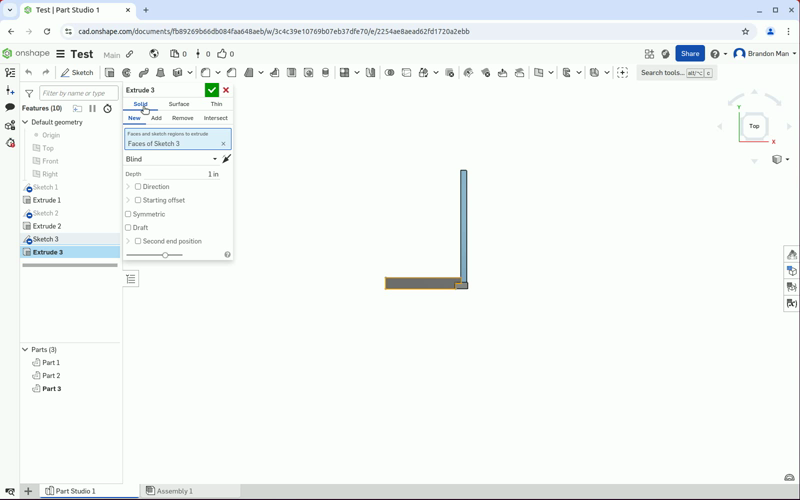
click(143, 106)
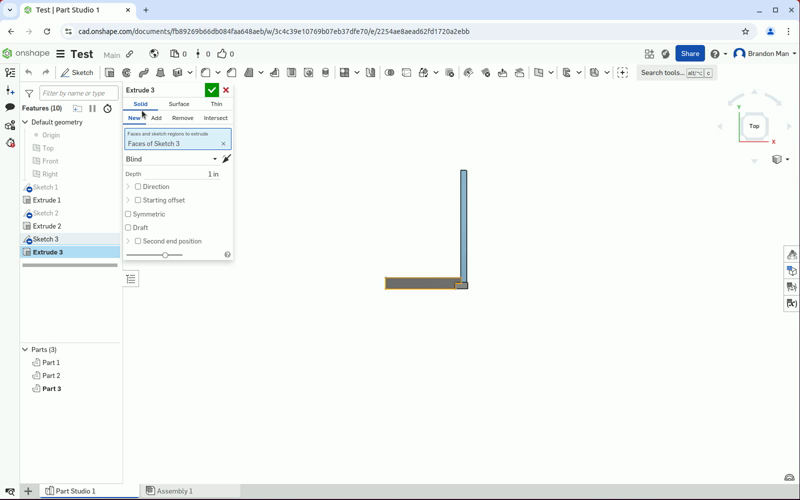
mouse_move(137, 120)
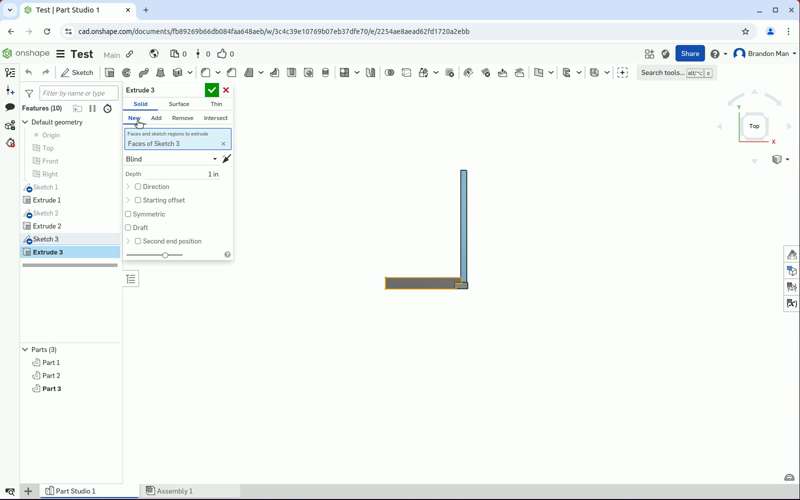
click(137, 120)
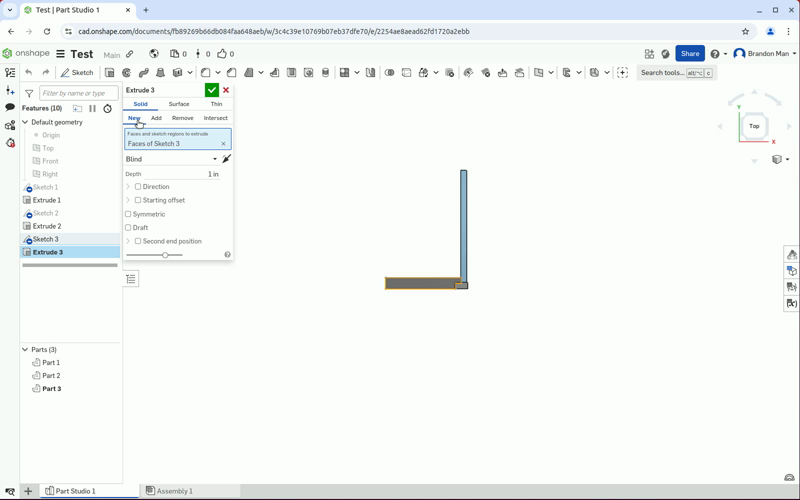
key(tab, 4)
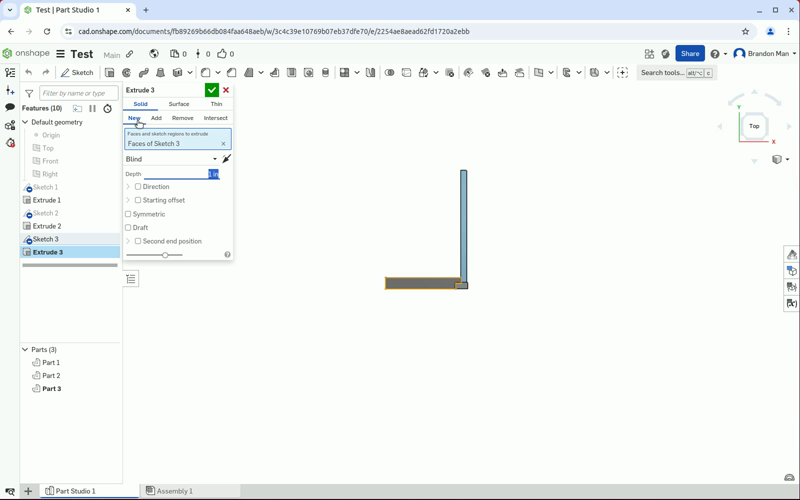
text(1.204)
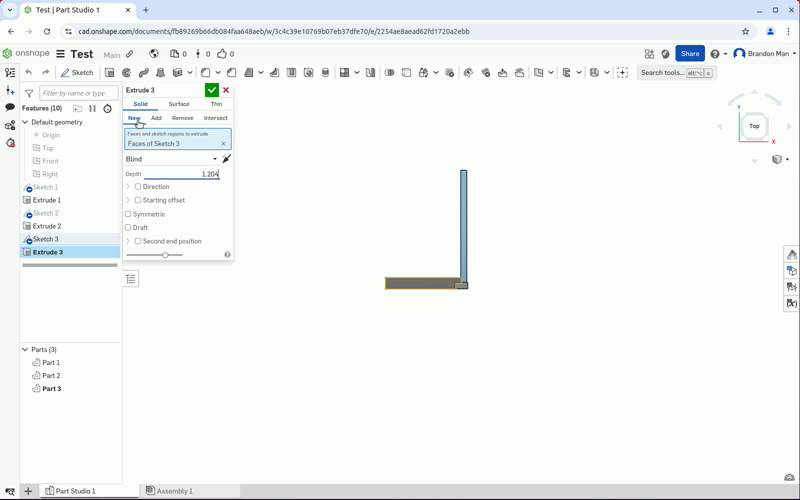
key(enter)
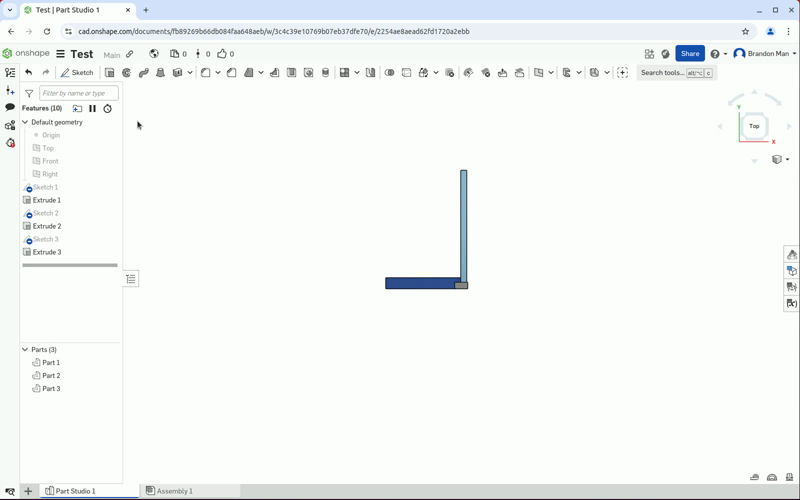
key(shift+h)
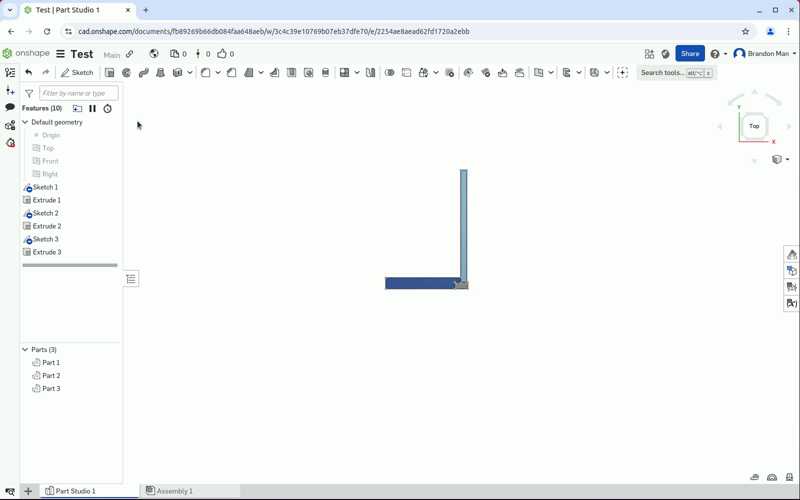
key(shift+h)
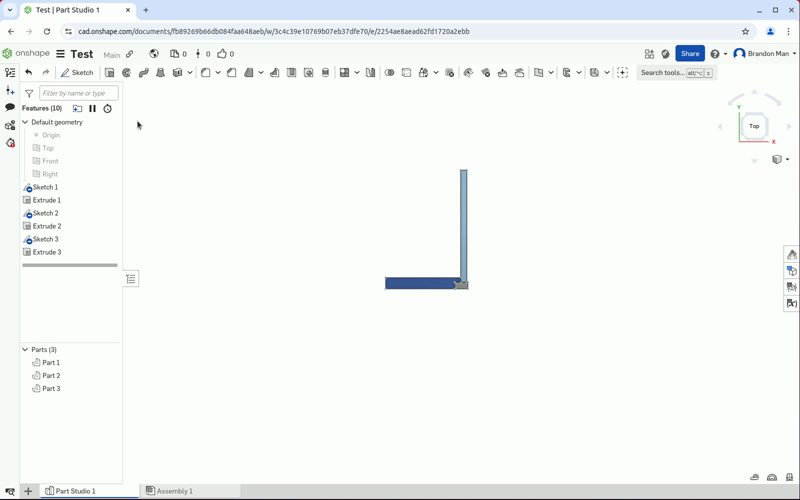
key(shift+7)
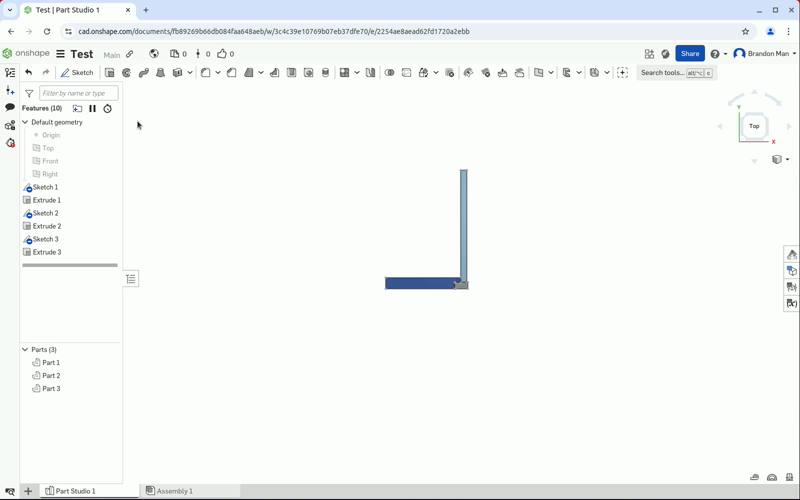
key(up, 3)
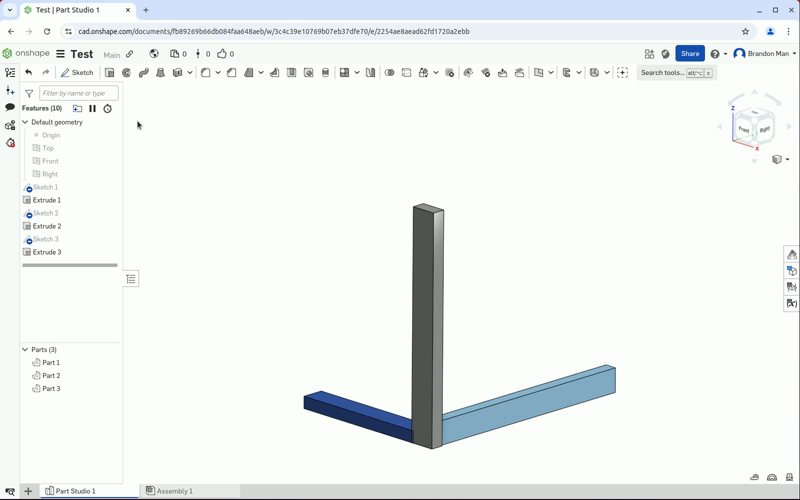
key(left, 3)
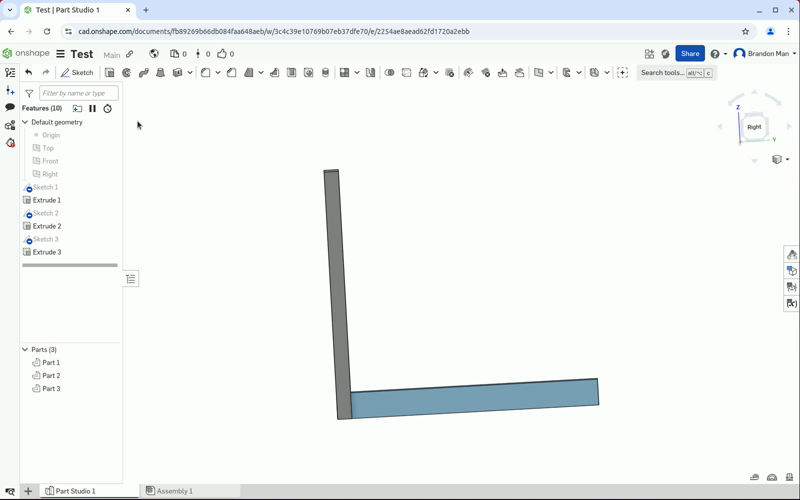
key(right, 3)
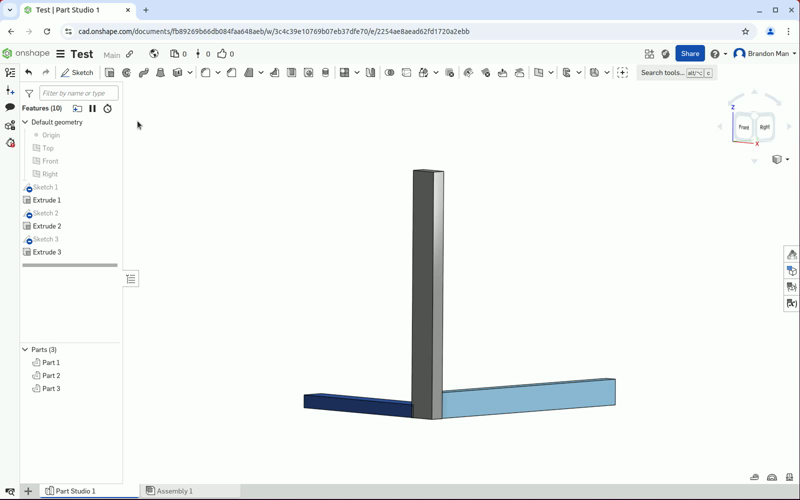
key(down, 3)
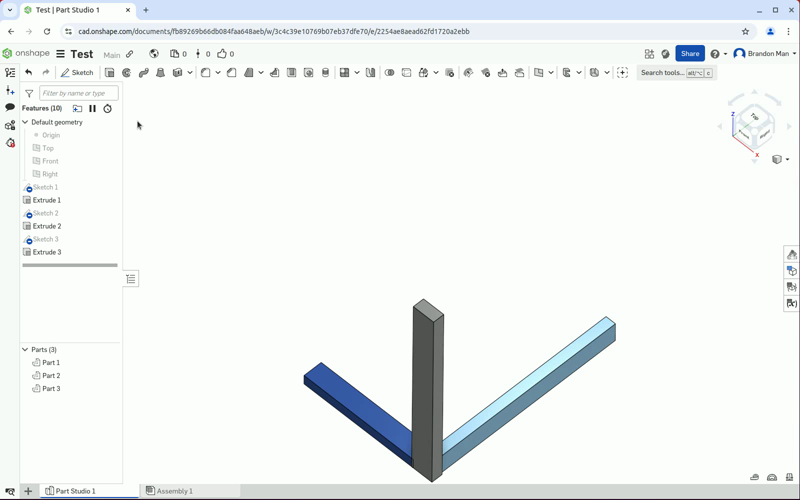
mouse_move(73, 189)
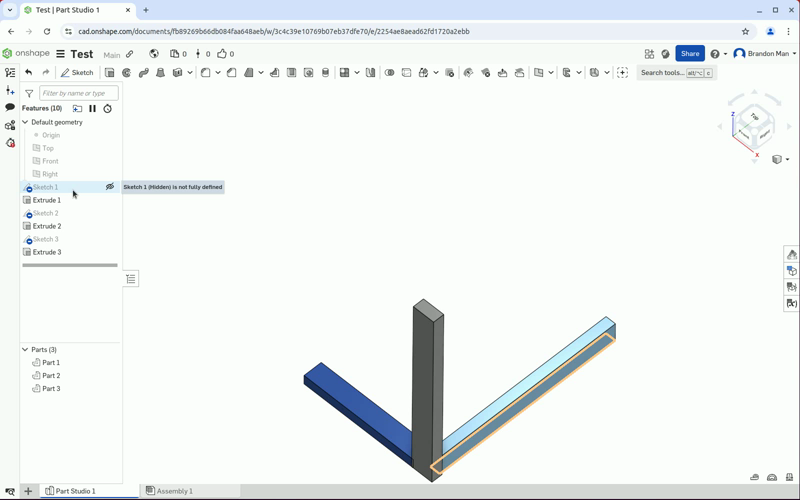
click(73, 189)